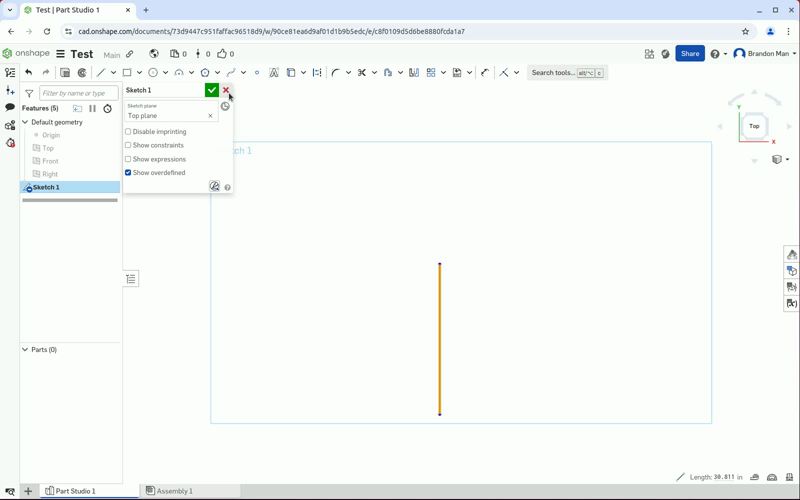
key(shift+h)
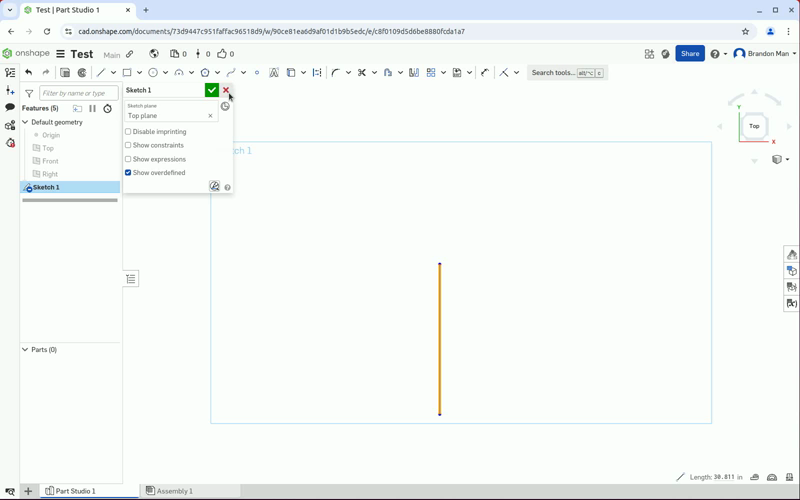
key(shift+s)
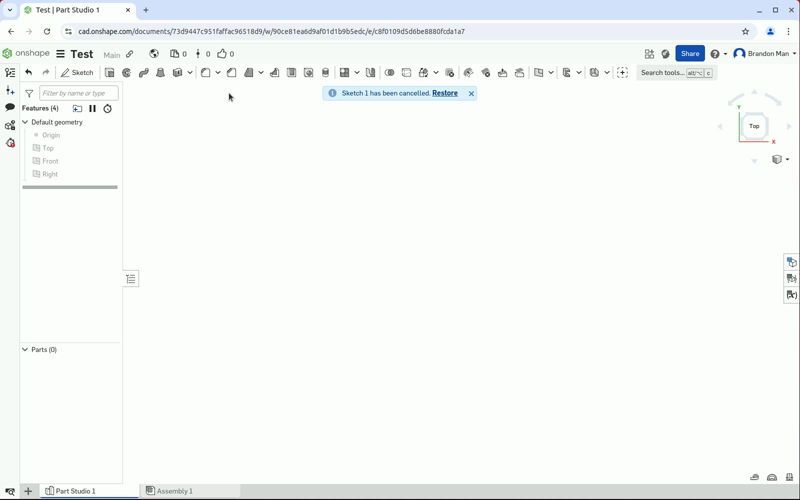
mouse_move(73, 150)
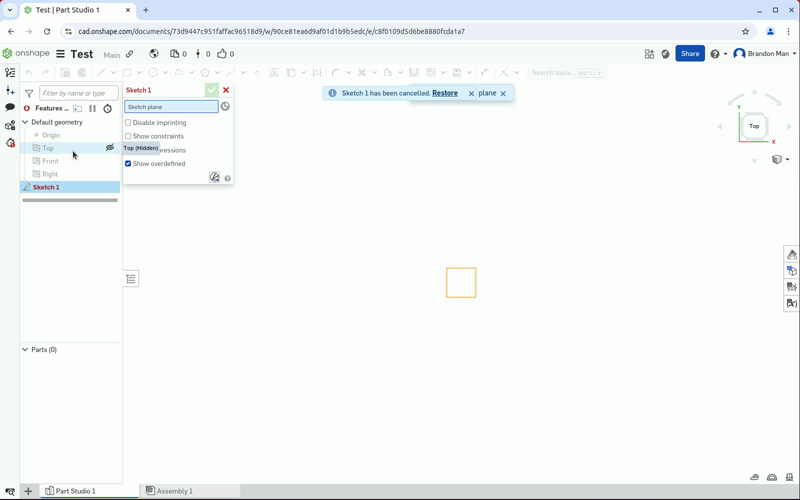
click(73, 150)
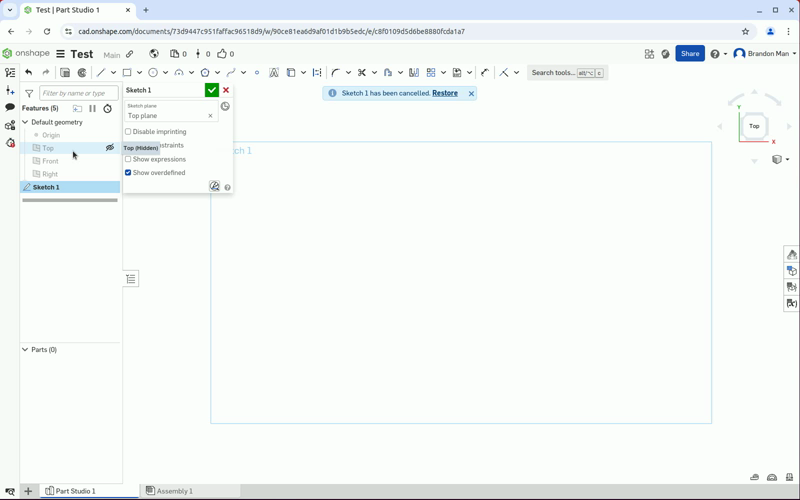
mouse_move(73, 352)
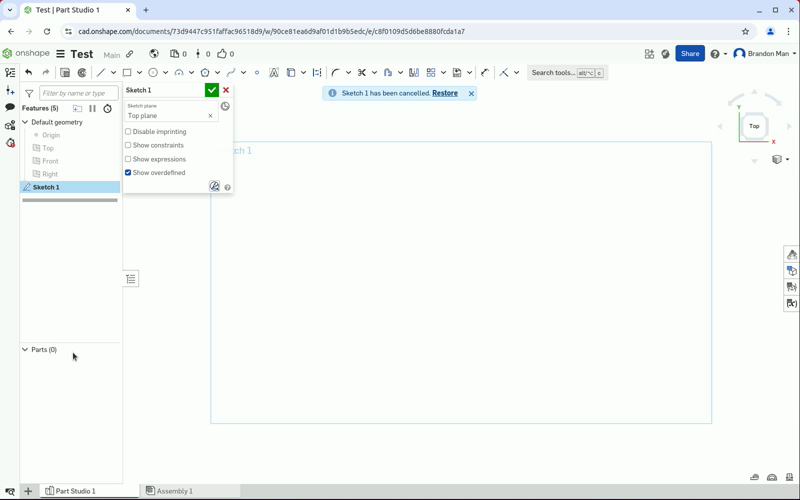
key(y)
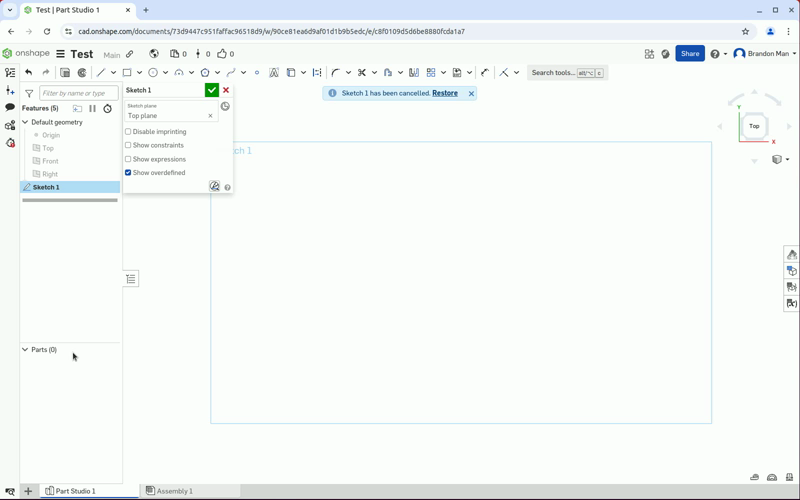
key(l)
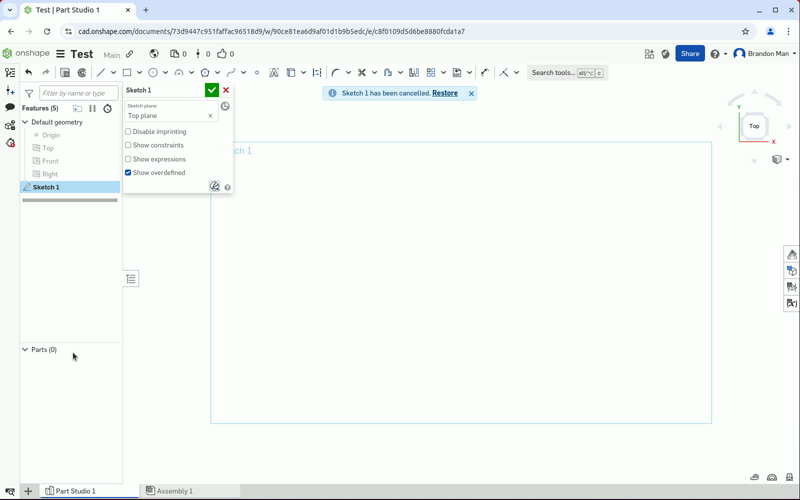
key_down(shift)
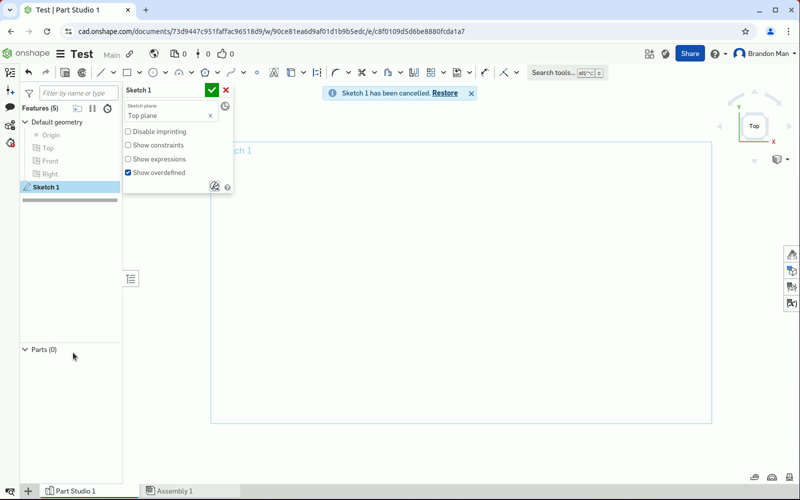
mouse_move(519, 282)
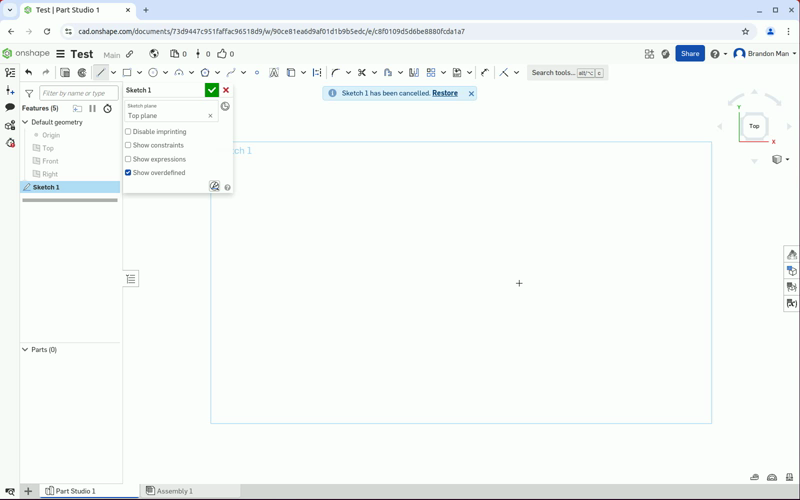
click(519, 282)
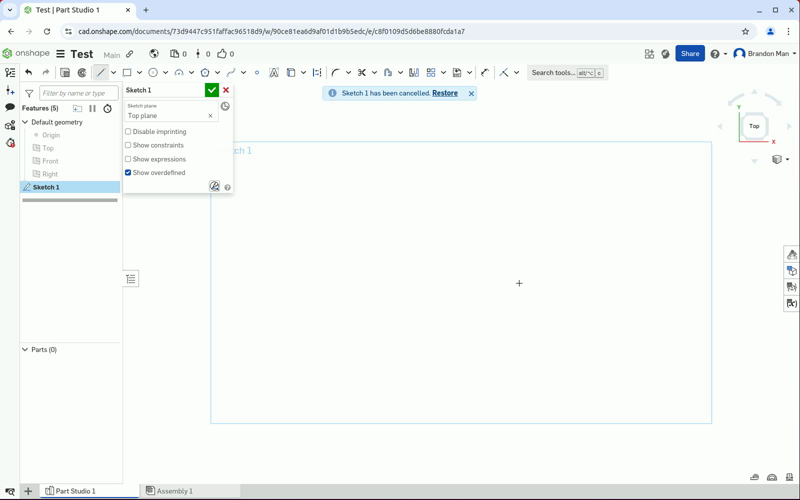
key_up(shift)
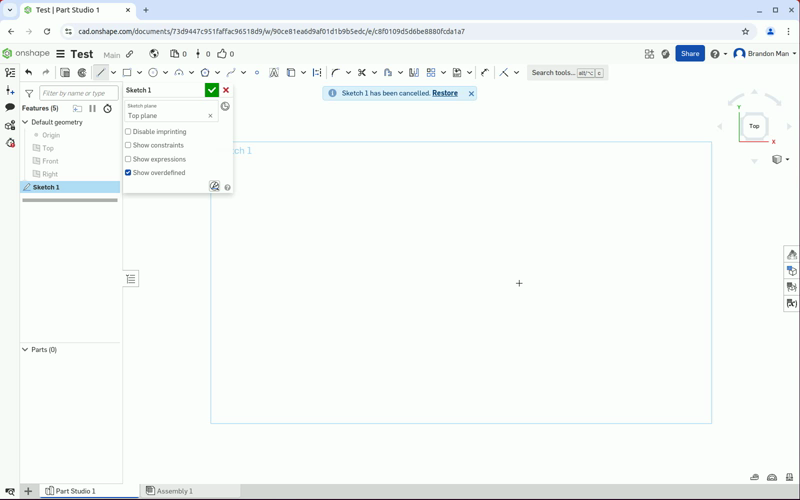
key_down(shift)
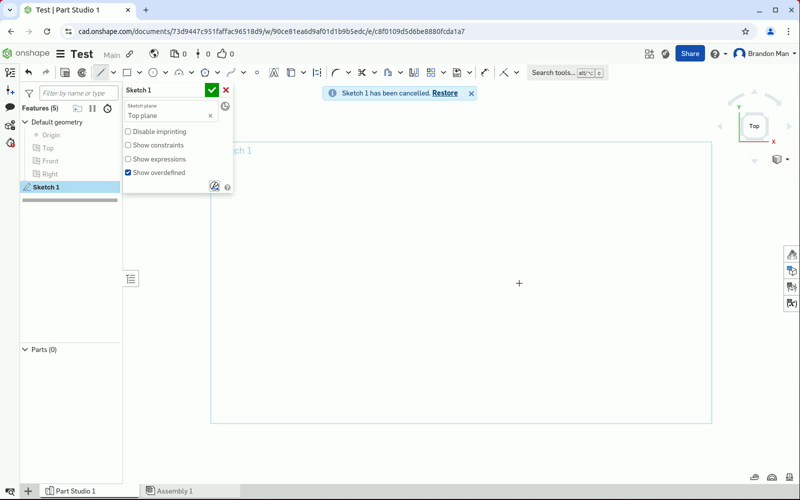
mouse_move(549, 282)
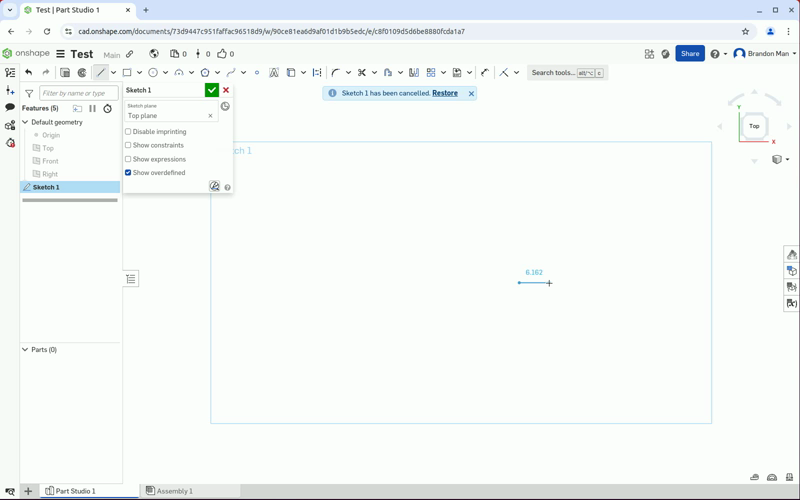
mouse_move(573, 282)
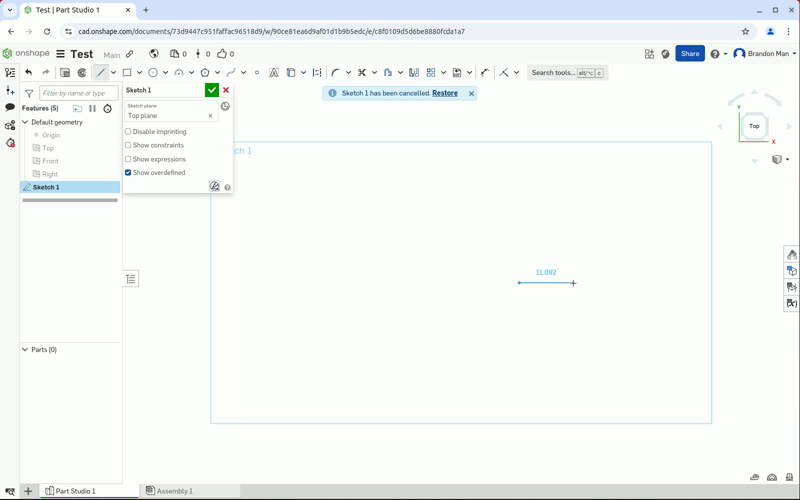
click(573, 282)
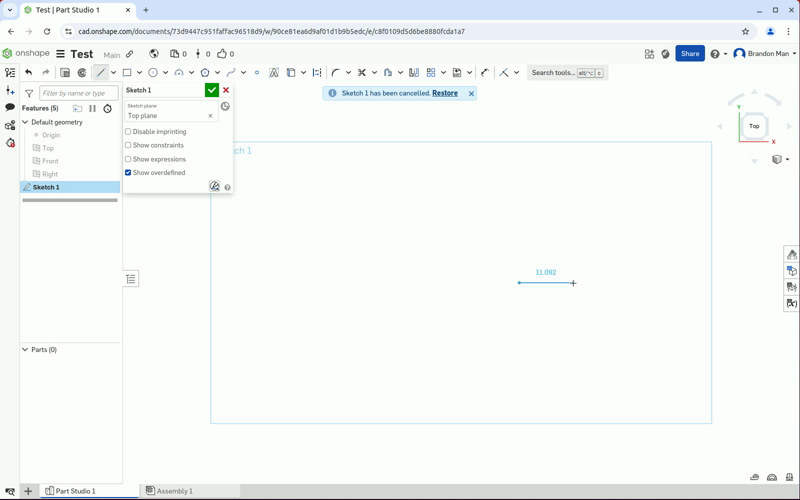
key_up(shift)
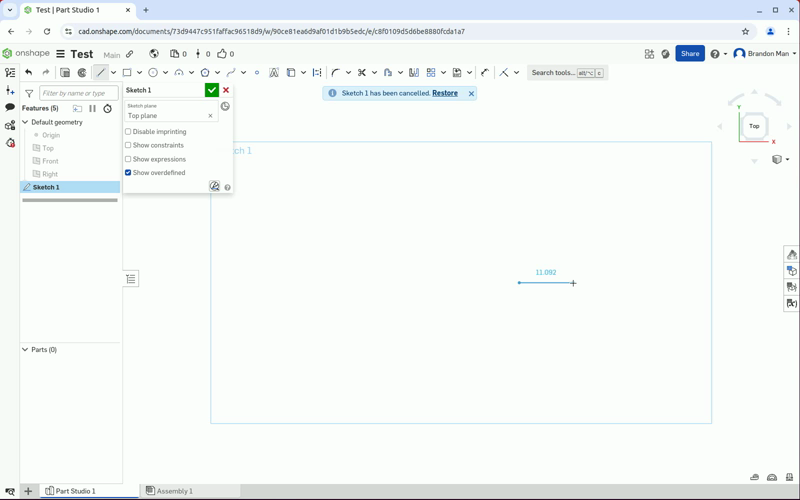
key_down(shift)
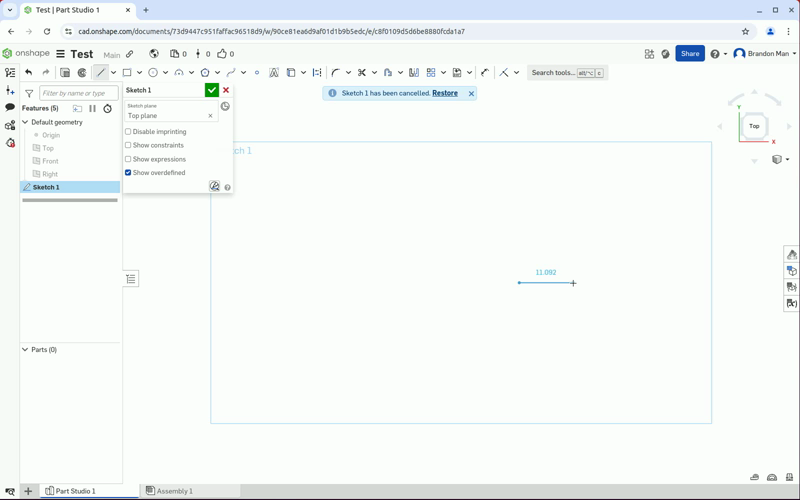
mouse_move(589, 282)
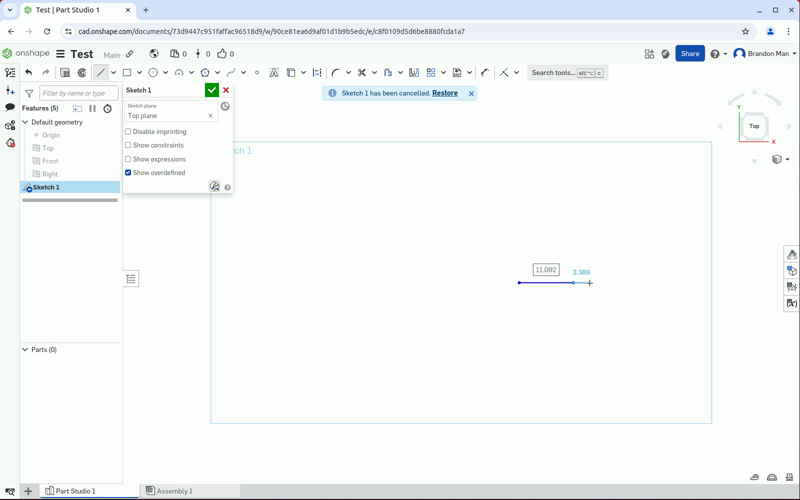
mouse_move(573, 257)
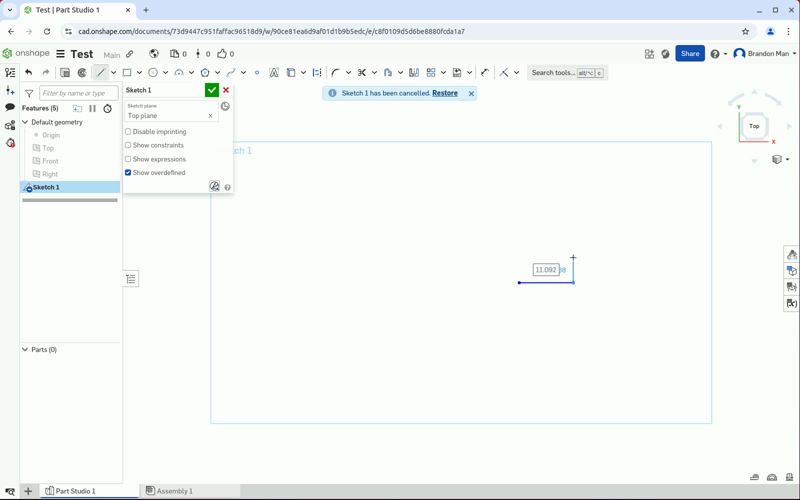
click(573, 257)
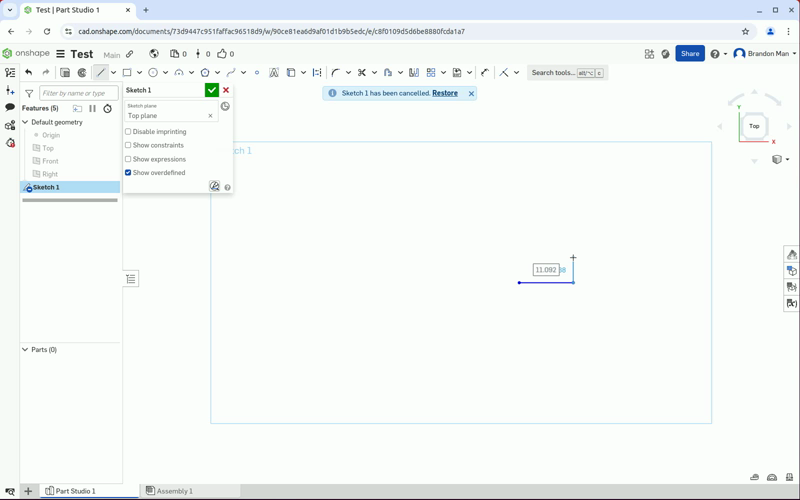
key_up(shift)
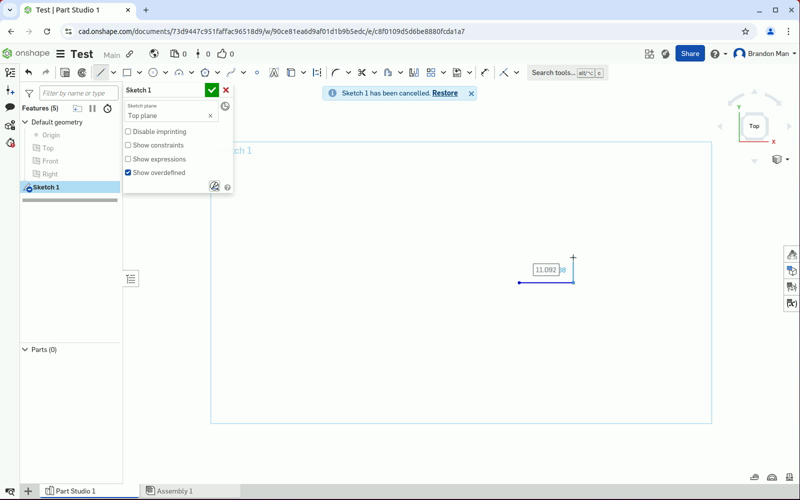
key_down(shift)
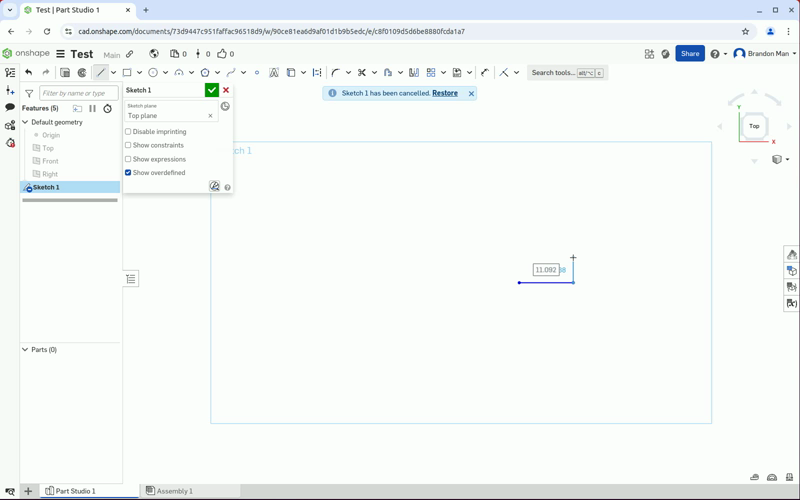
mouse_move(589, 257)
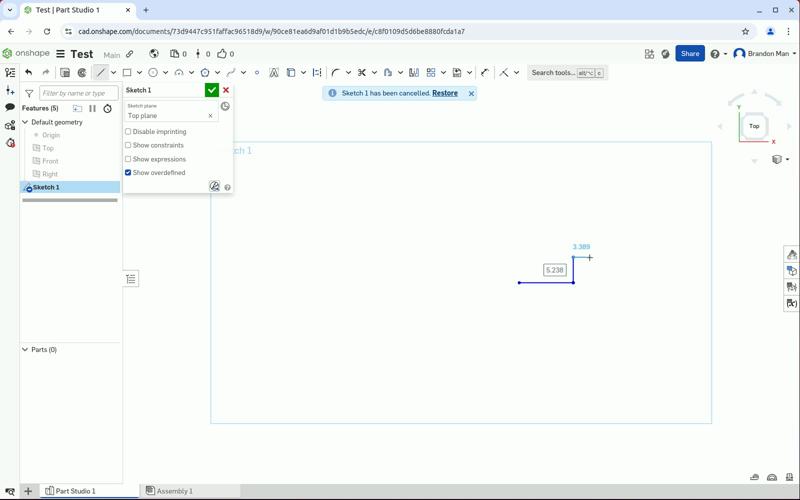
mouse_move(545, 257)
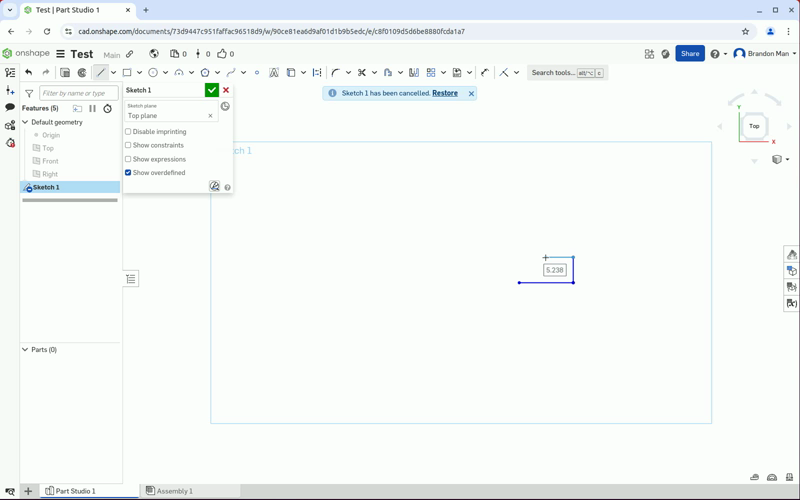
click(545, 257)
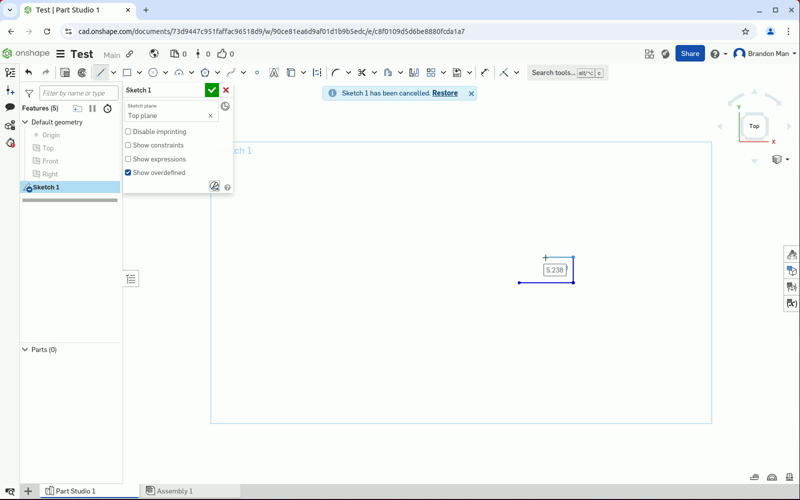
key_up(shift)
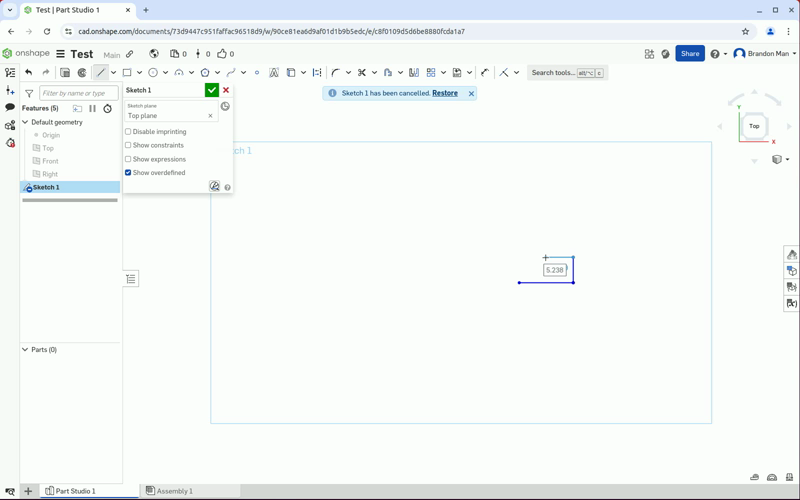
key_down(shift)
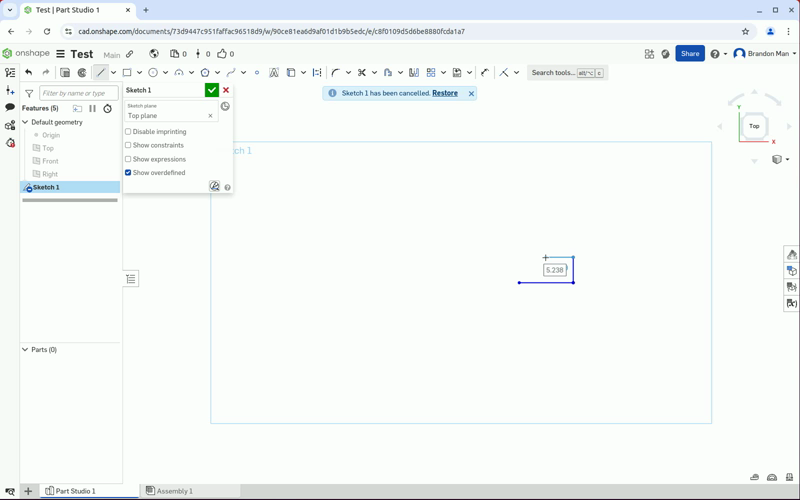
mouse_move(575, 257)
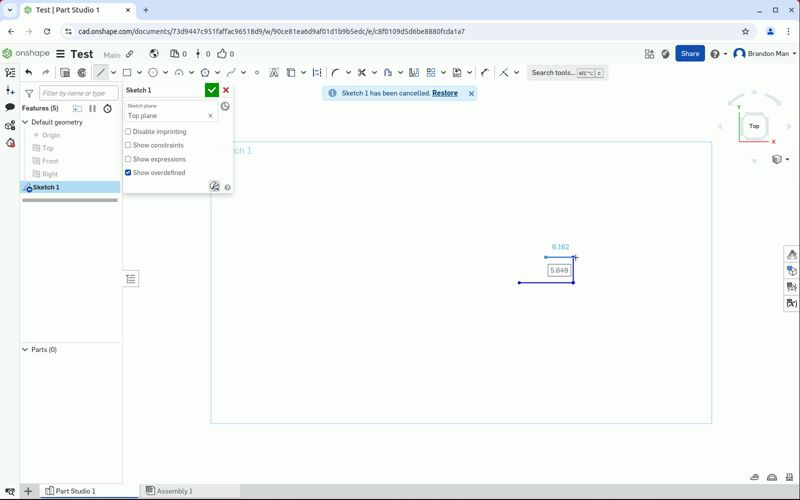
mouse_move(545, 215)
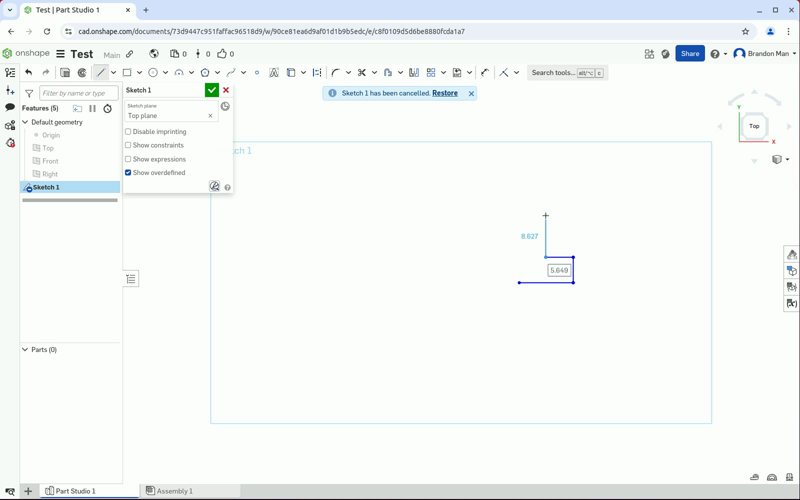
click(545, 215)
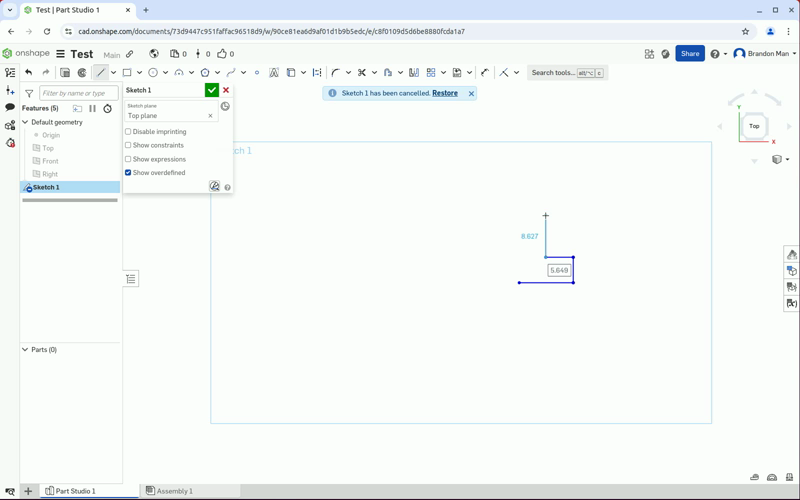
key_up(shift)
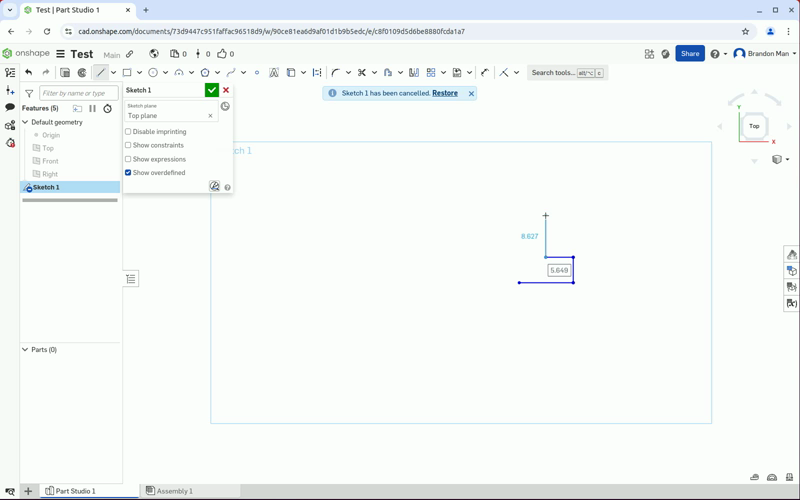
key_down(shift)
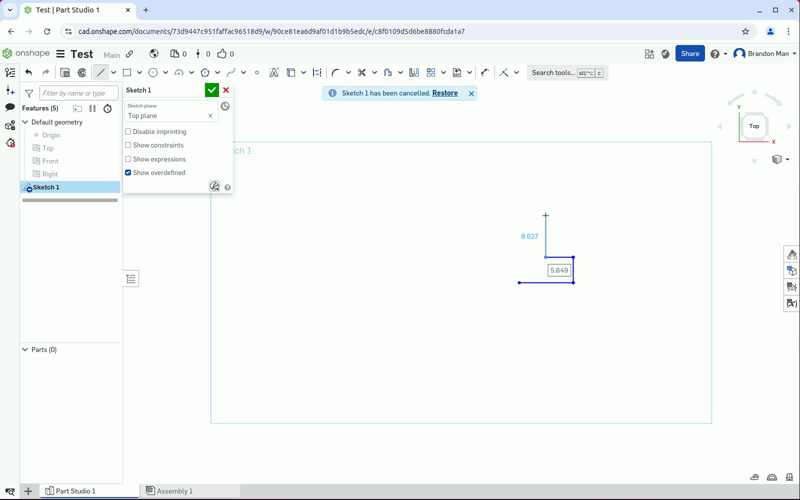
mouse_move(575, 215)
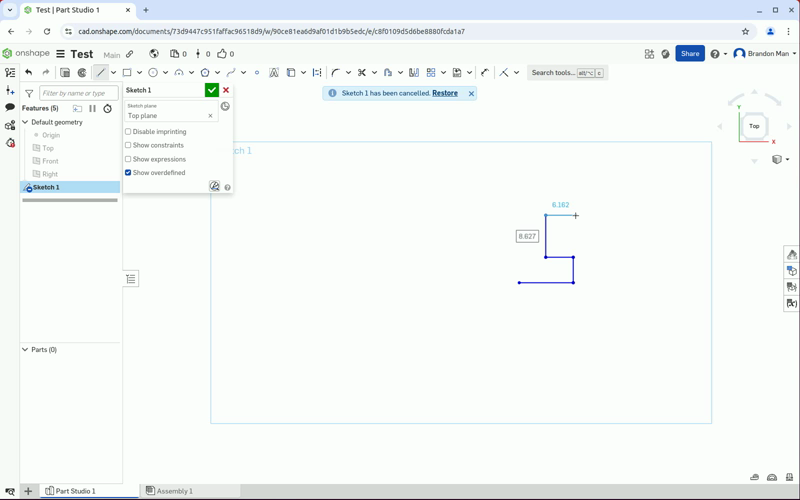
mouse_move(573, 215)
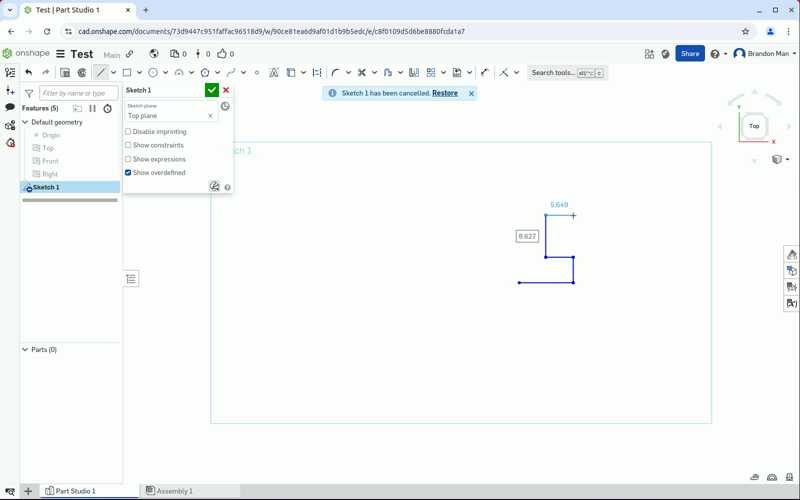
click(573, 215)
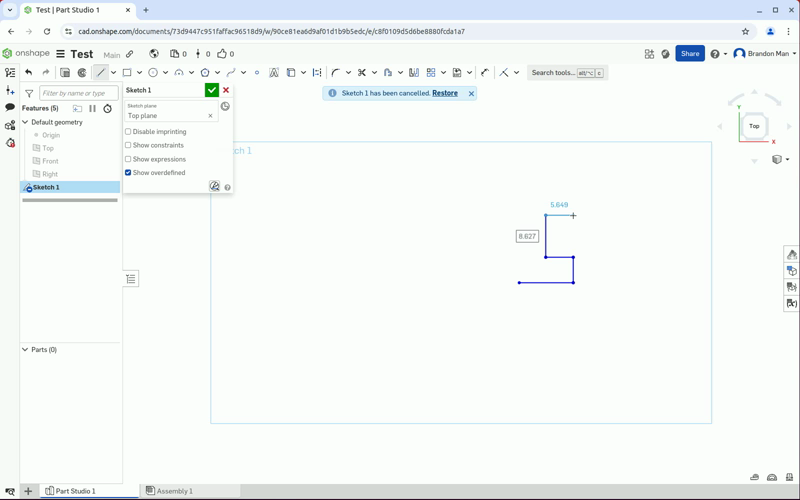
key_up(shift)
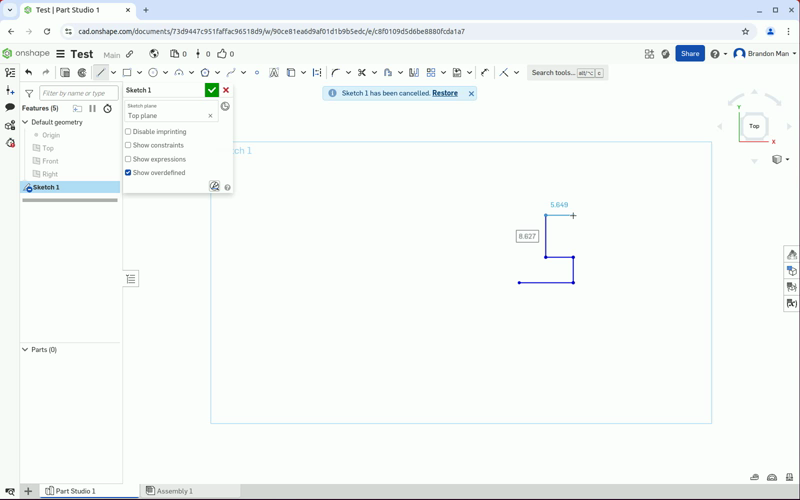
key_down(shift)
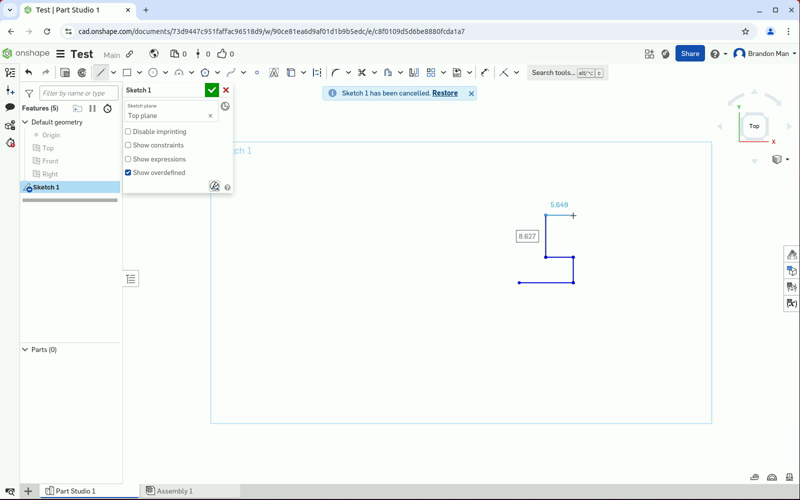
mouse_move(589, 215)
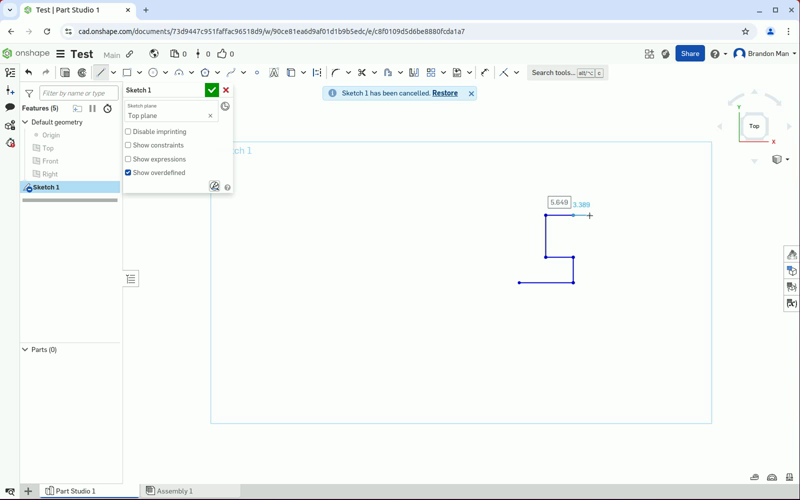
mouse_move(573, 190)
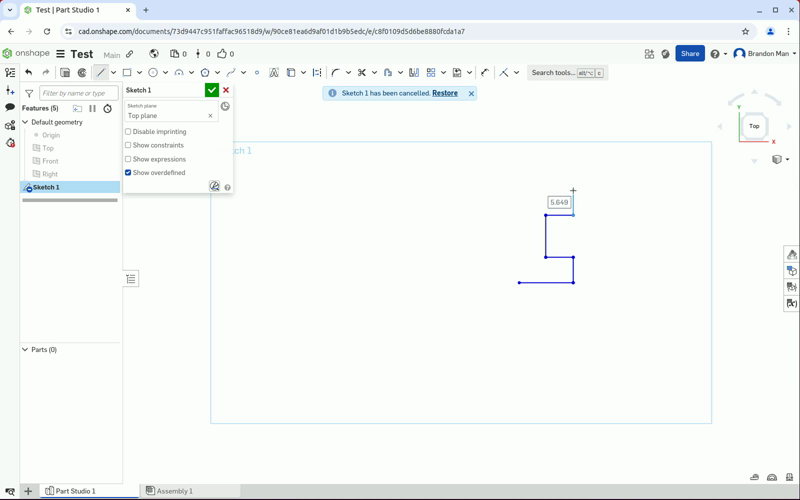
click(573, 190)
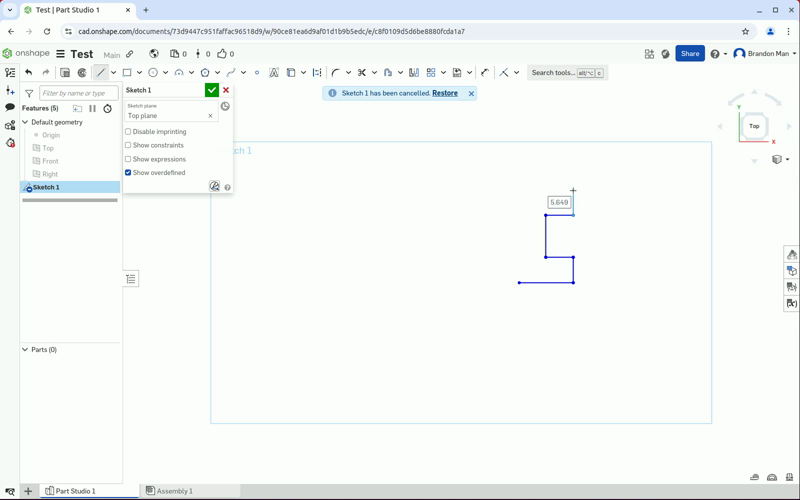
key_up(shift)
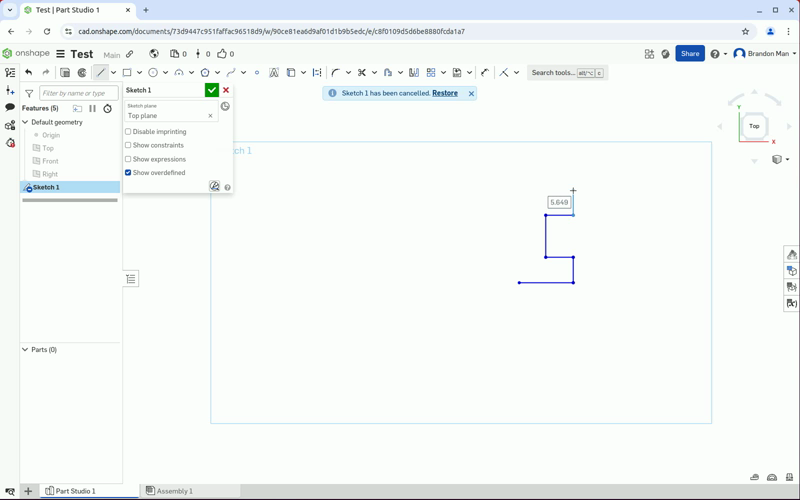
key_down(shift)
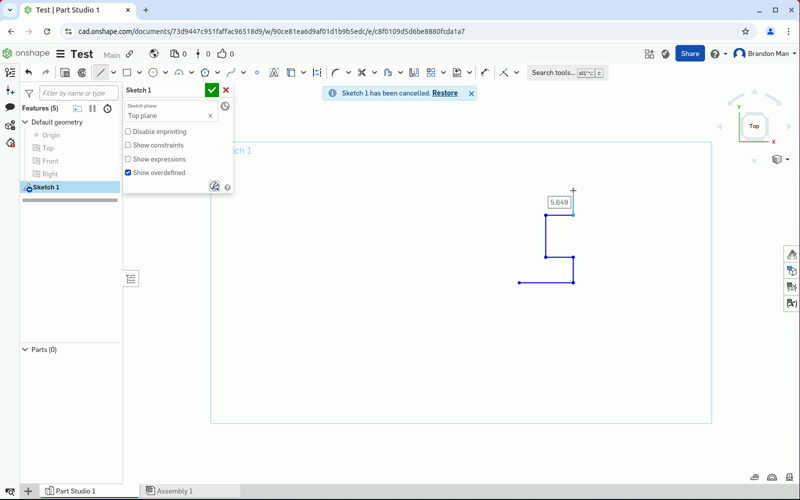
mouse_move(589, 190)
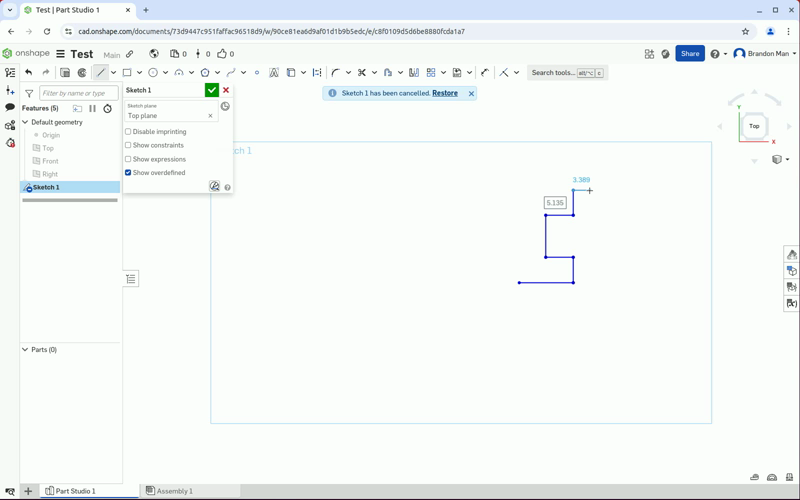
mouse_move(519, 190)
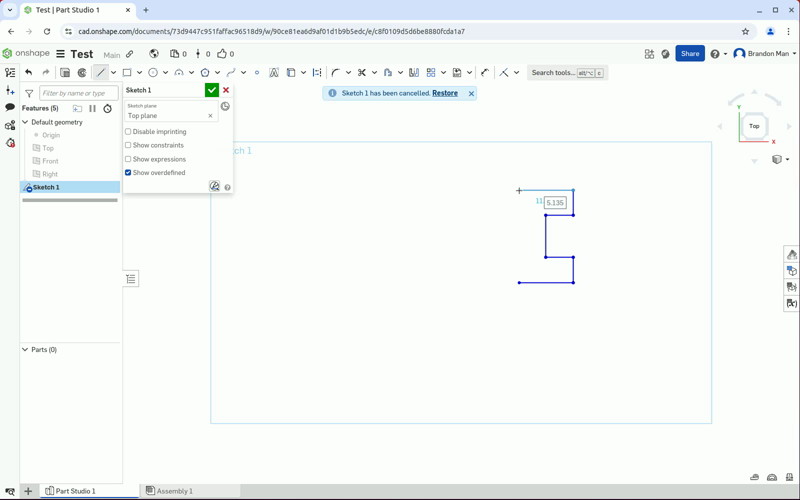
click(519, 190)
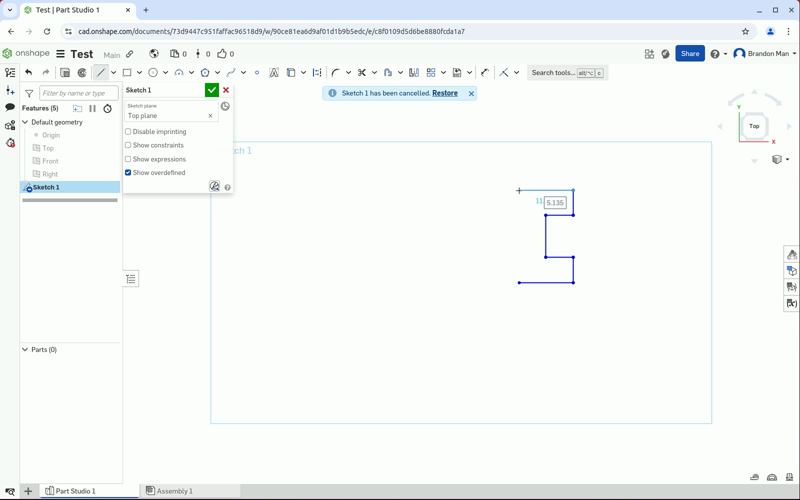
key_up(shift)
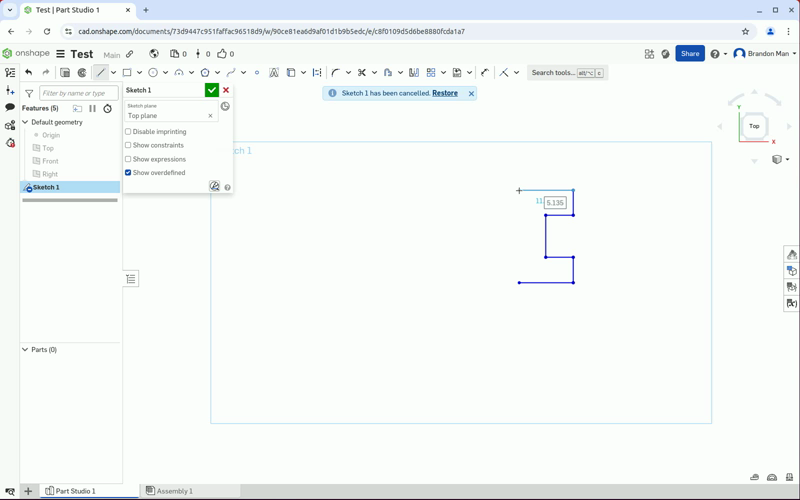
key_down(shift)
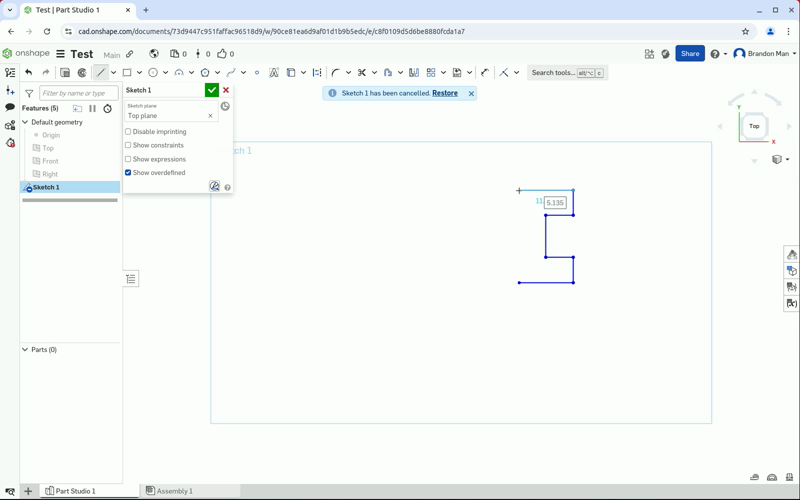
mouse_move(519, 282)
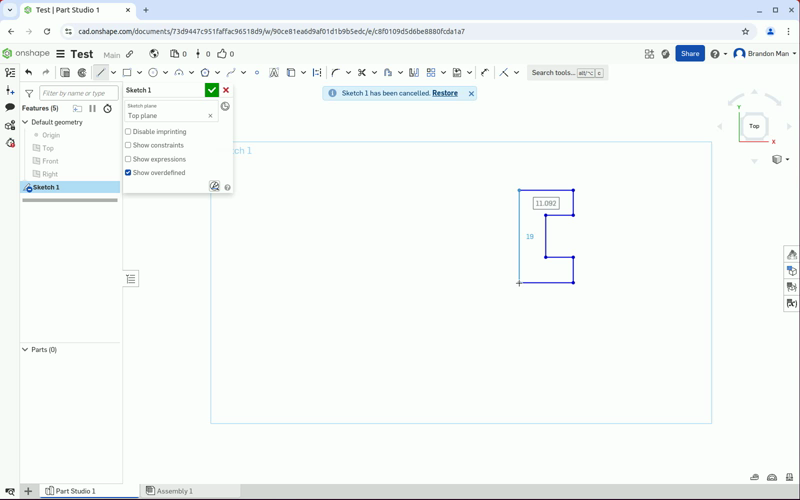
key_up(shift)
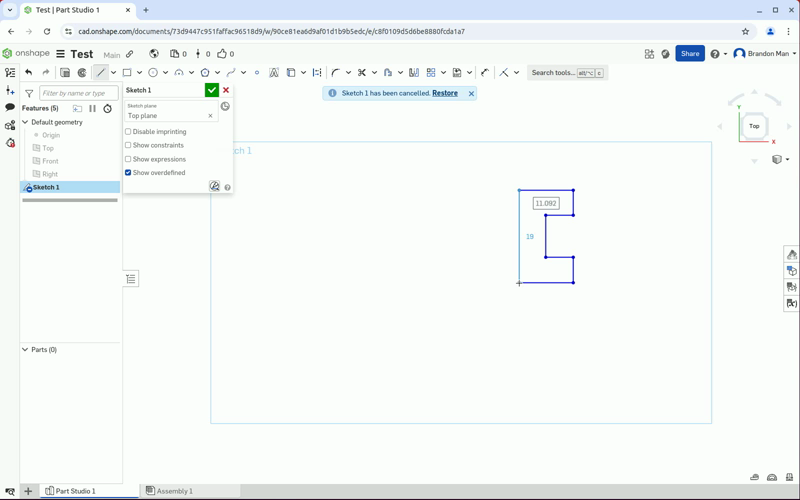
click(519, 282)
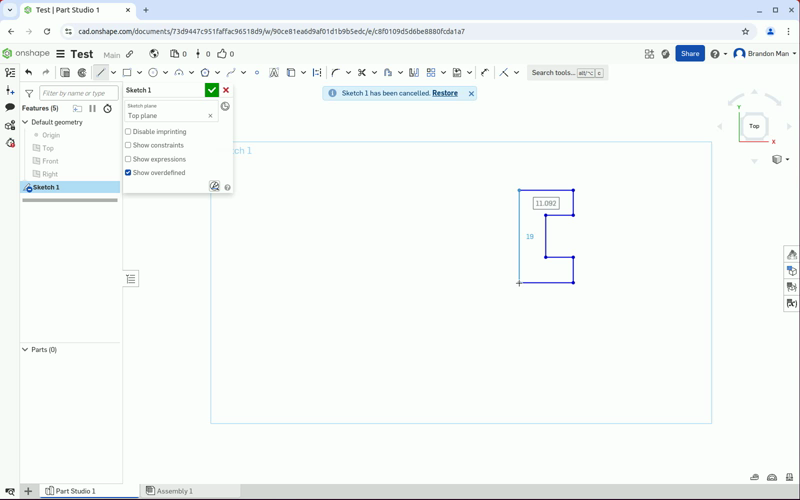
key(esc)
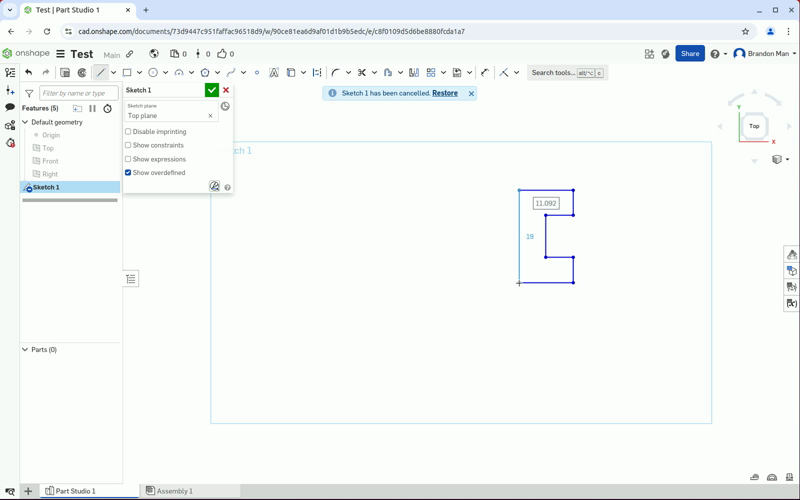
mouse_move(530, 255)
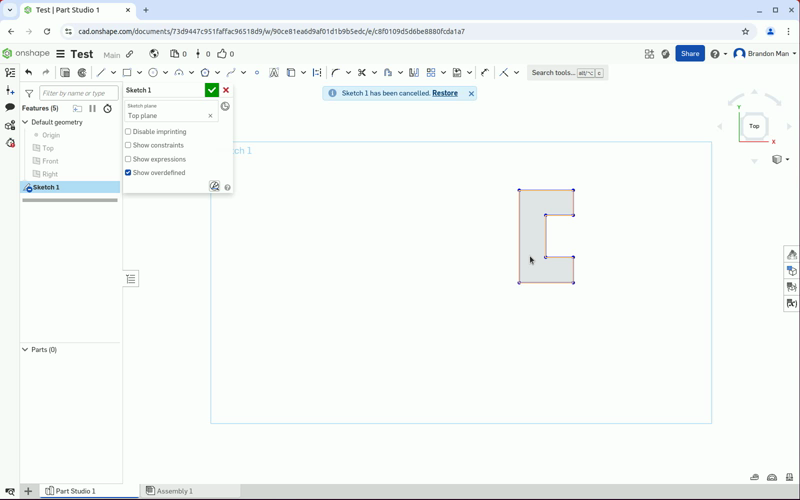
click(530, 255)
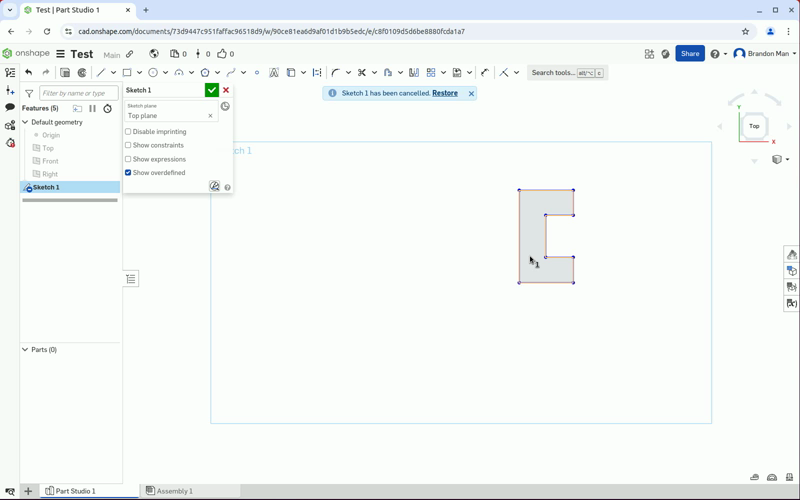
mouse_move(73, 352)
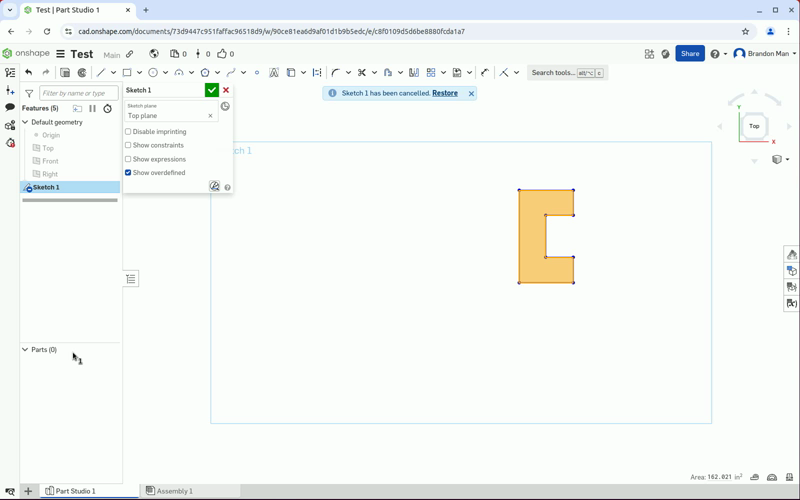
key(shift+y)
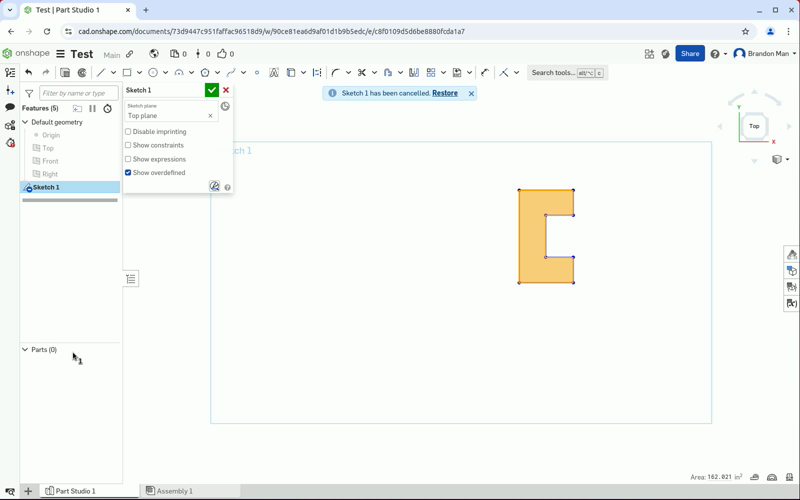
key(shift+e)
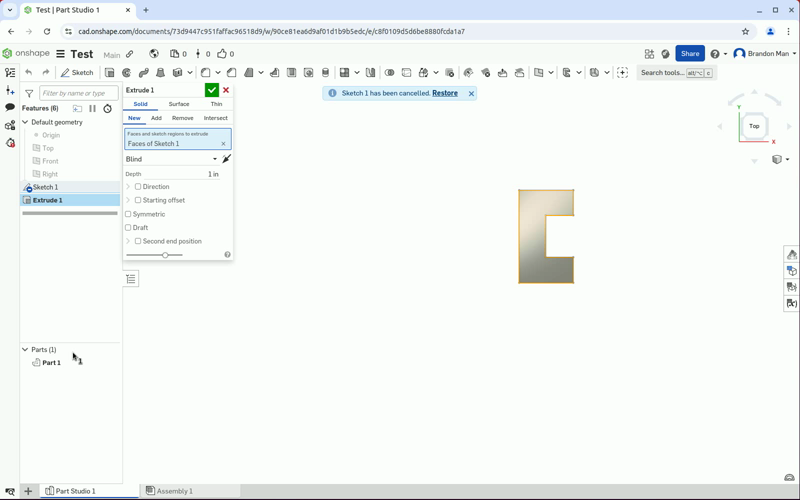
mouse_move(143, 106)
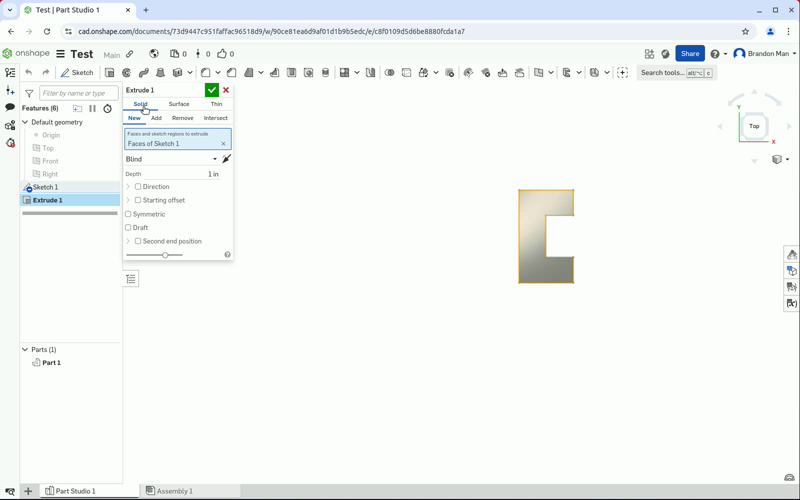
click(143, 106)
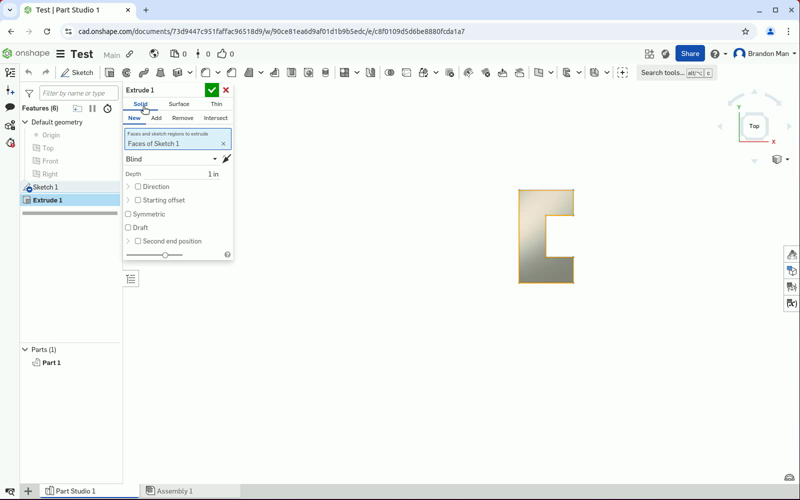
mouse_move(137, 120)
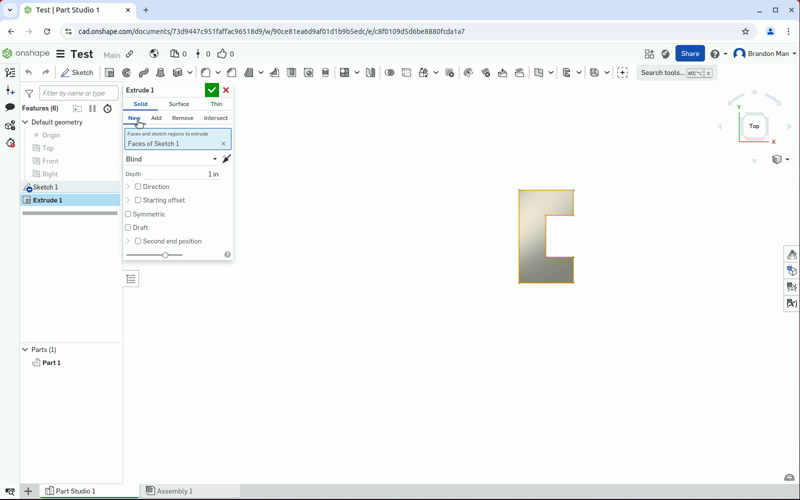
click(137, 120)
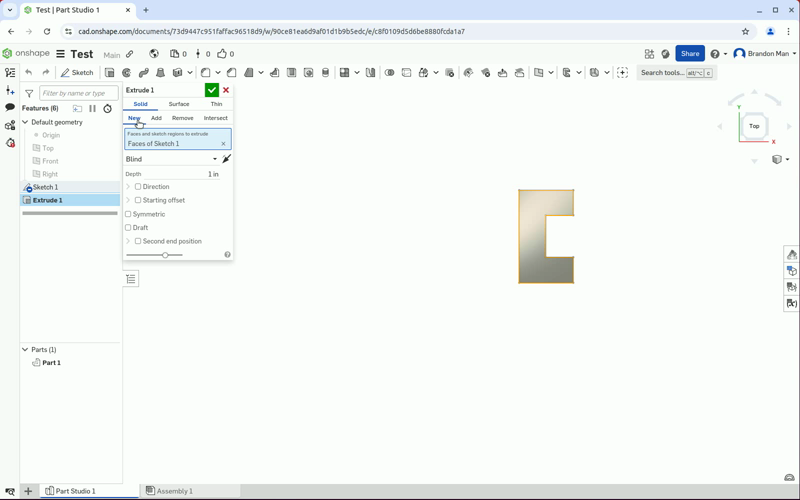
key(tab, 4)
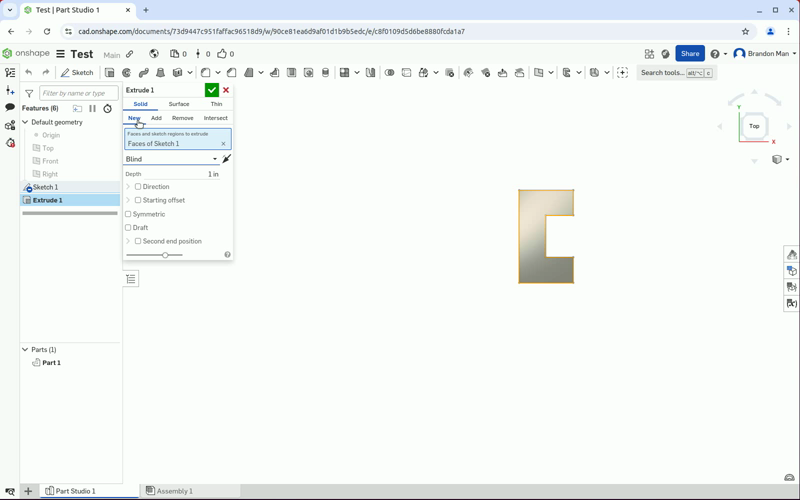
text(19.016)
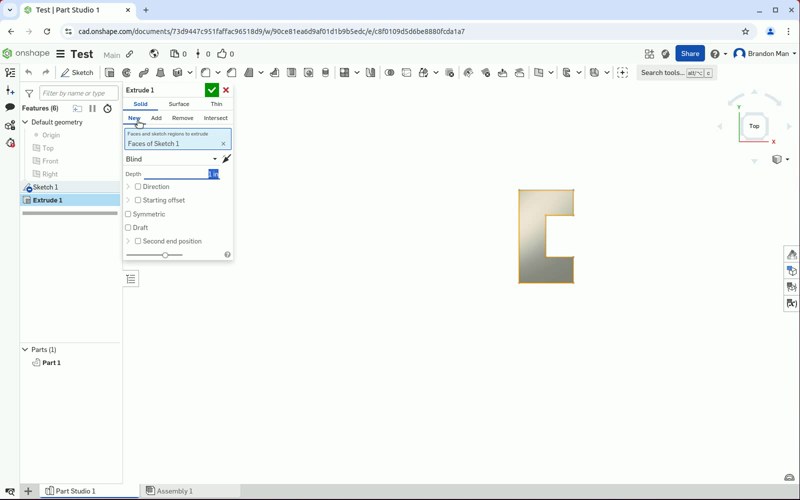
key(enter)
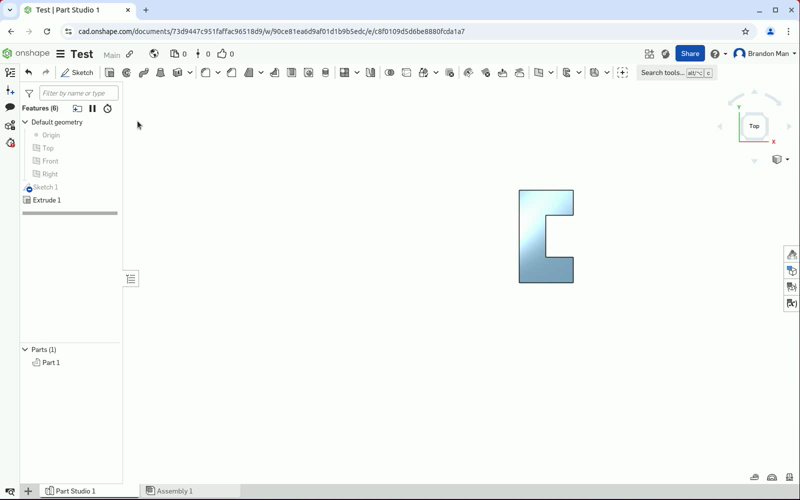
key(shift+h)
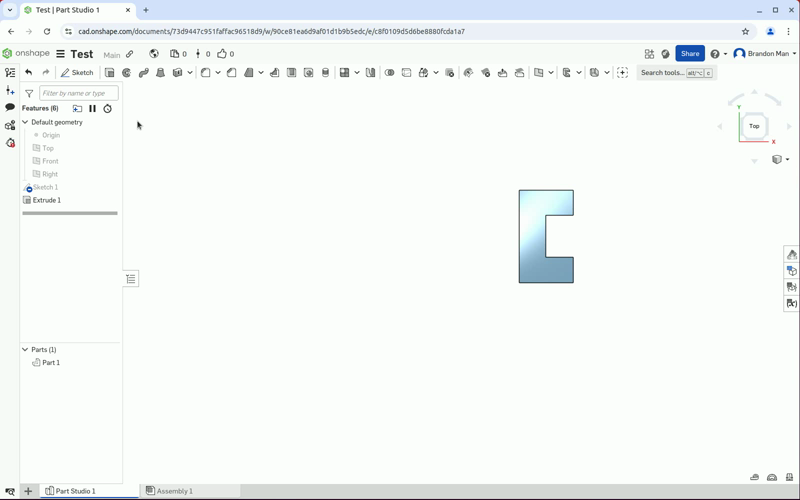
key(shift+h)
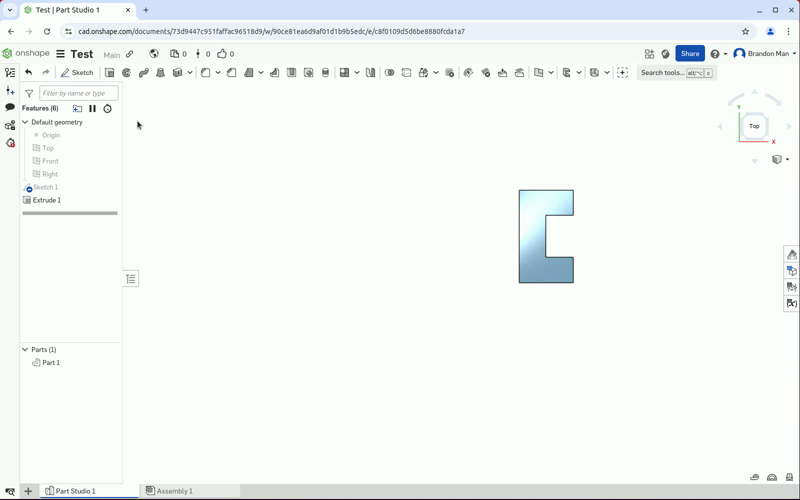
mouse_move(73, 189)
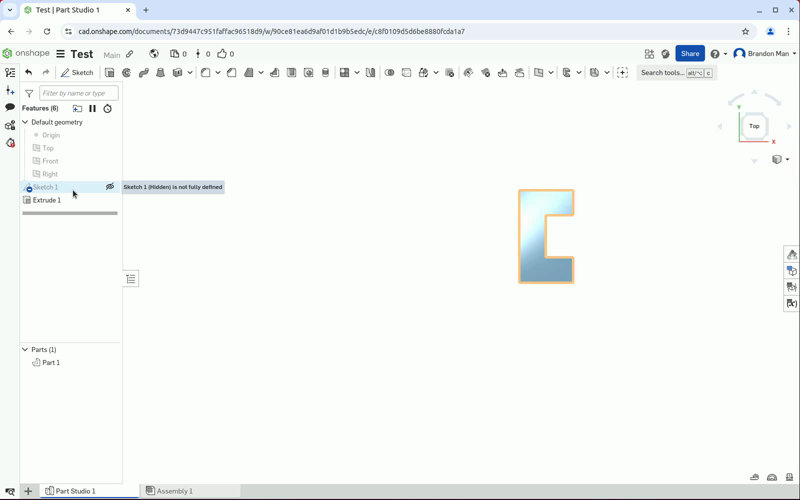
click(73, 189)
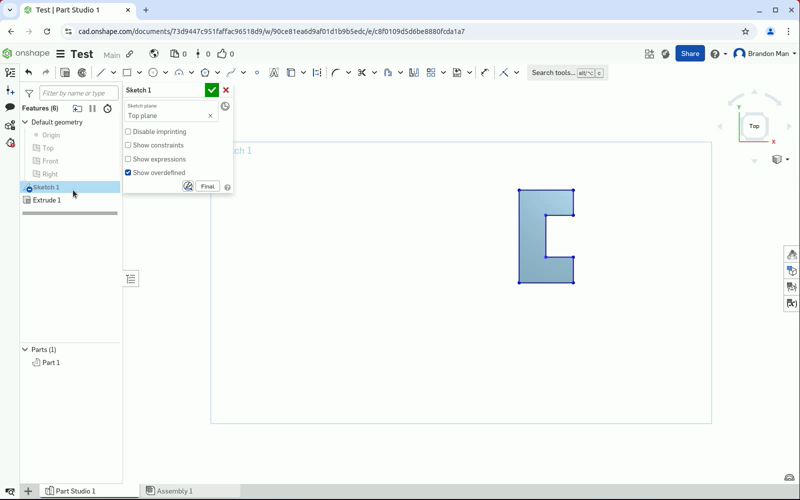
mouse_move(229, 92)
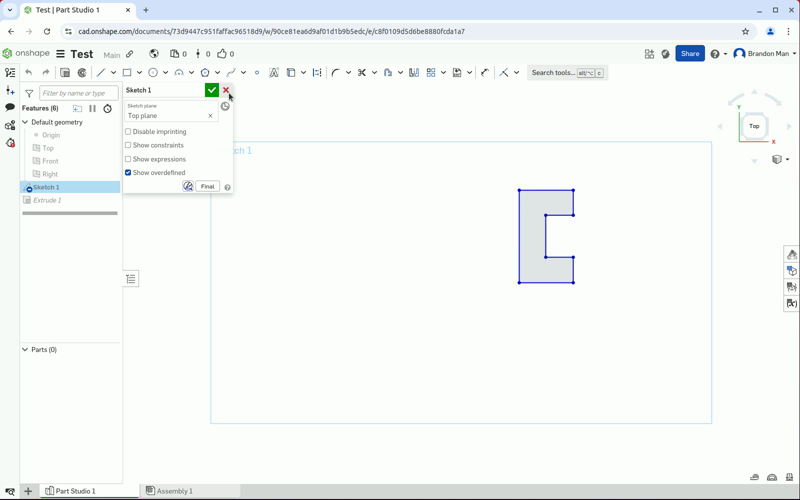
click(229, 92)
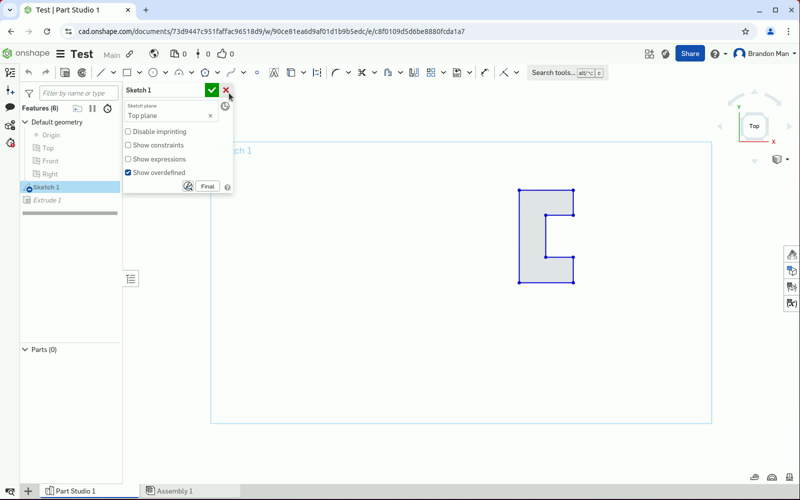
key(shift+s)
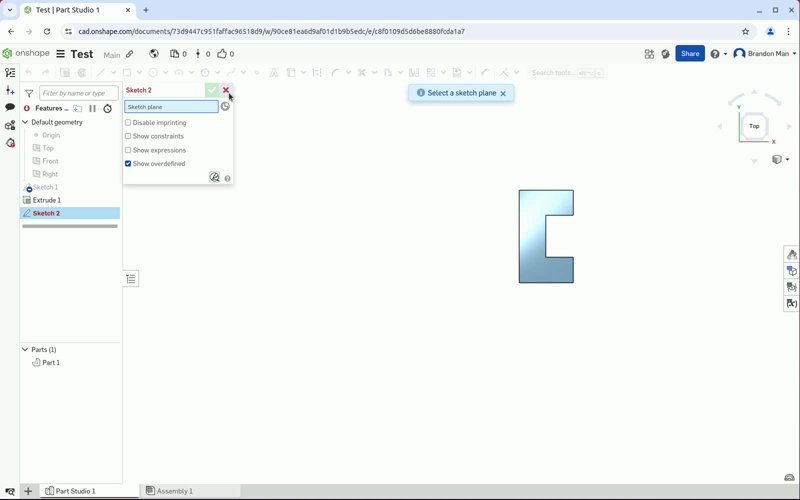
mouse_move(73, 150)
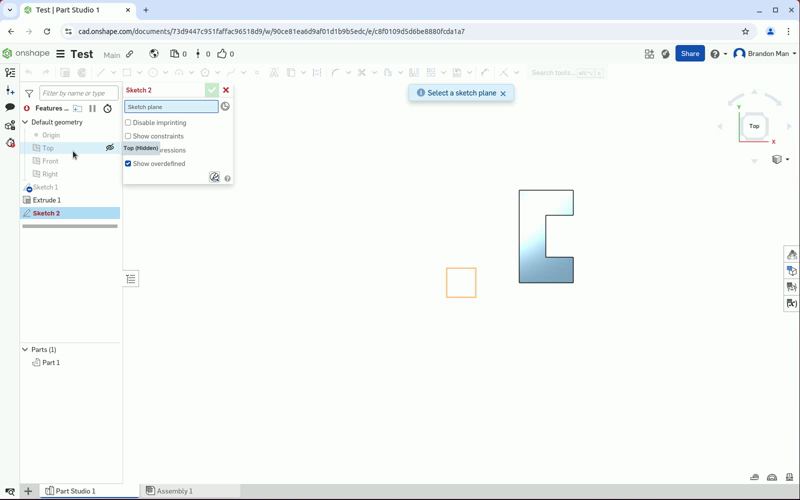
click(73, 150)
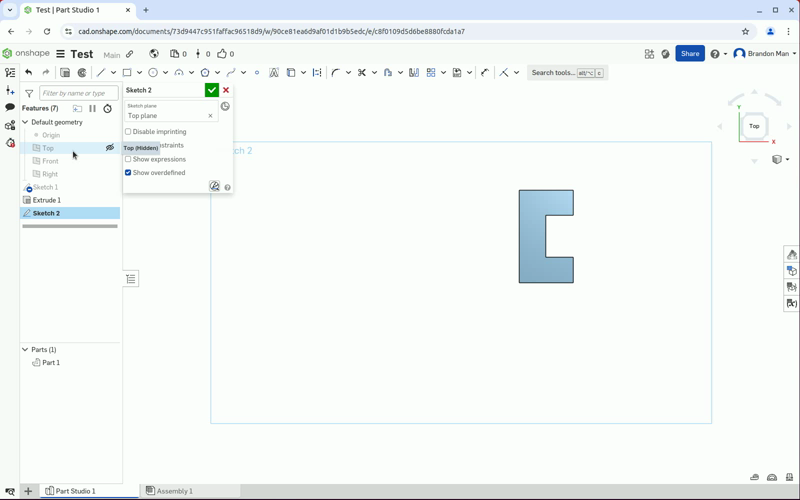
mouse_move(73, 352)
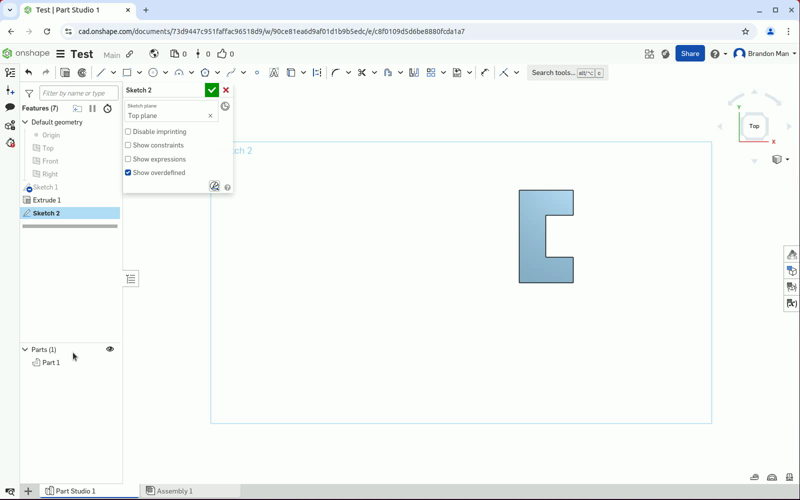
key(y)
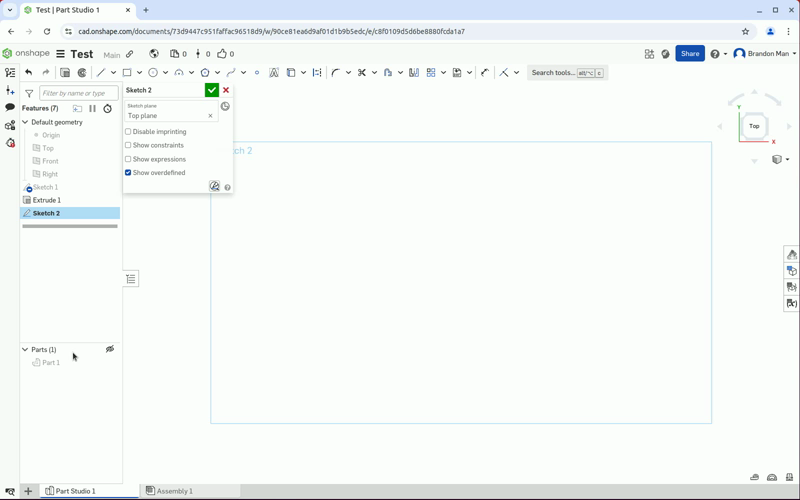
key(l)
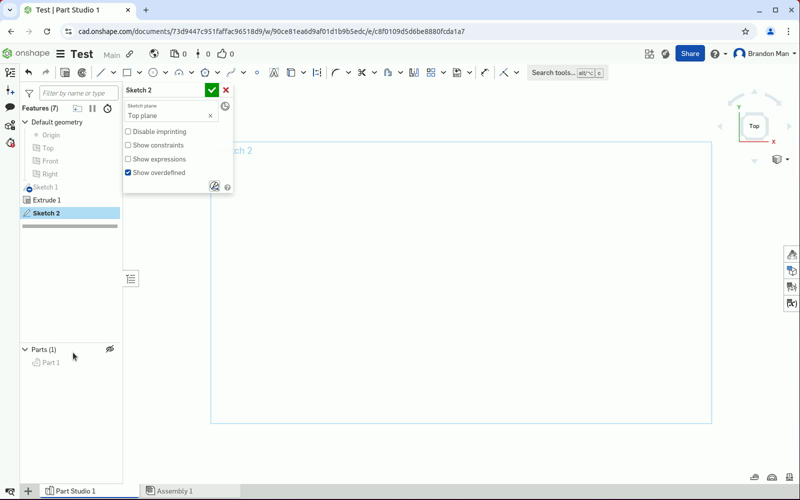
key_down(shift)
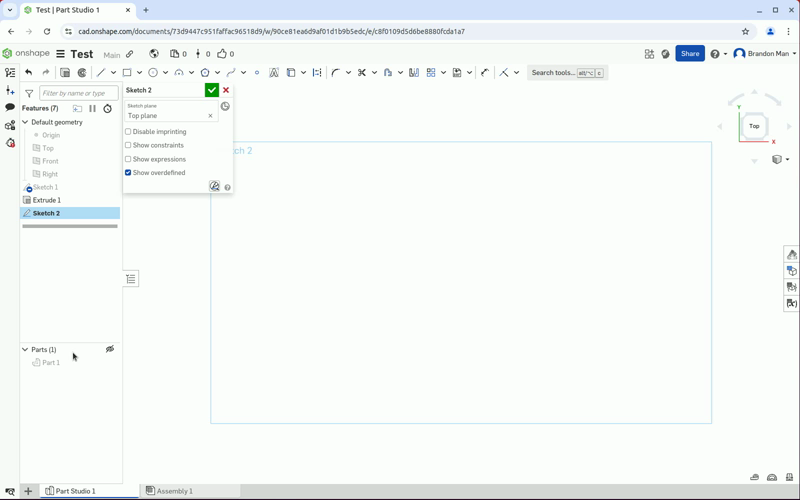
mouse_move(460, 257)
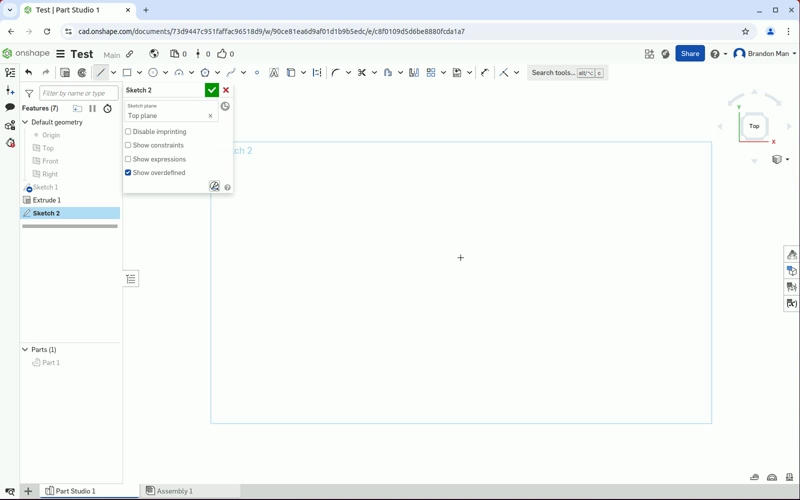
click(460, 257)
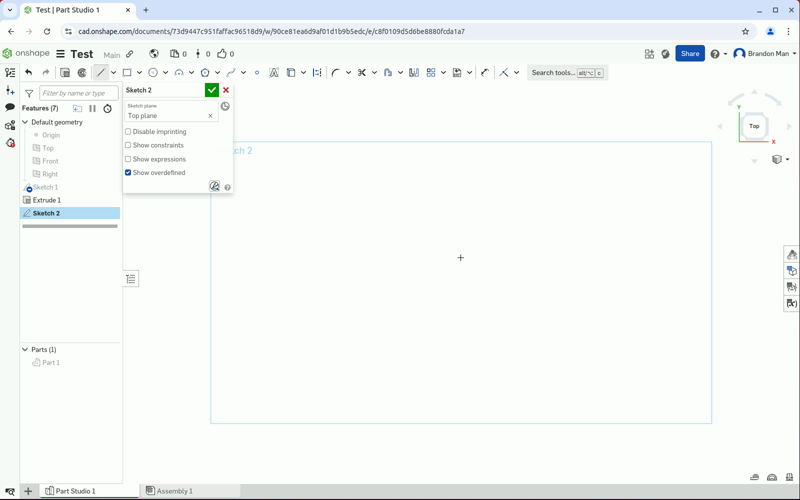
key_up(shift)
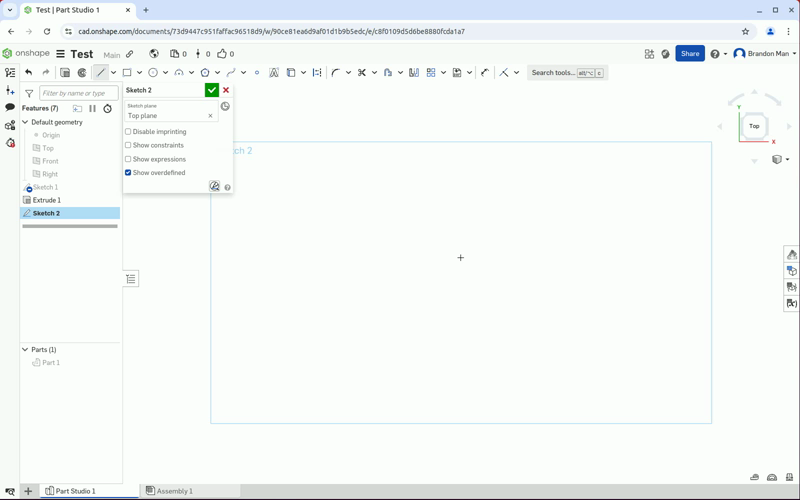
key_down(shift)
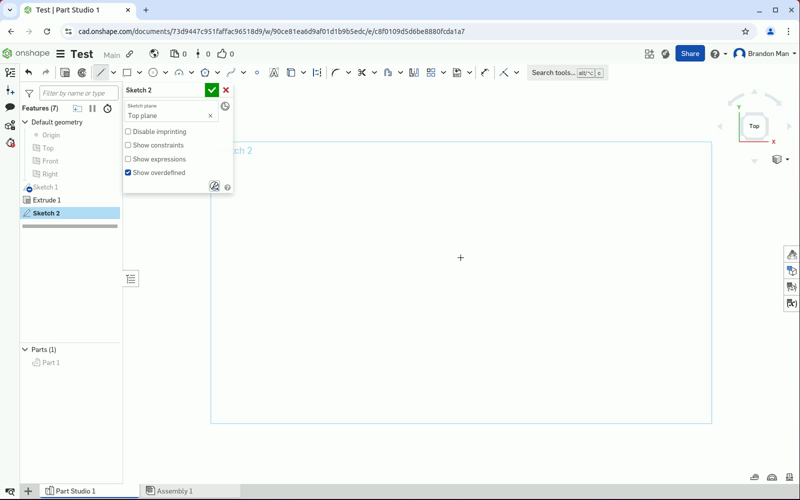
mouse_move(490, 257)
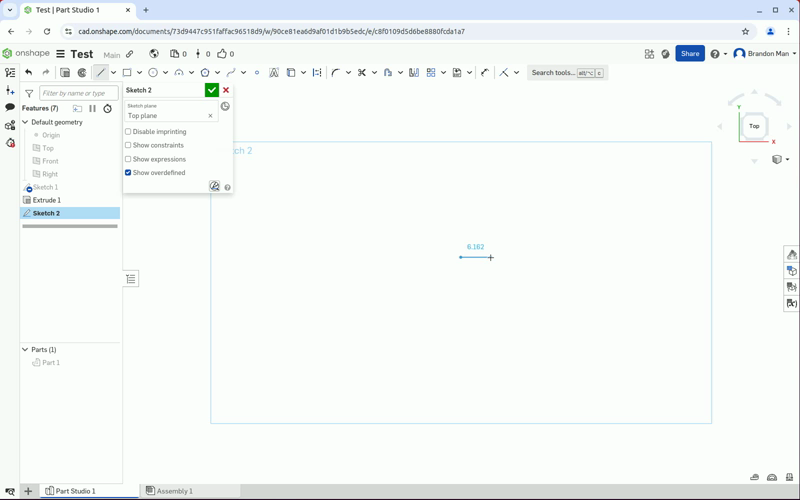
mouse_move(487, 257)
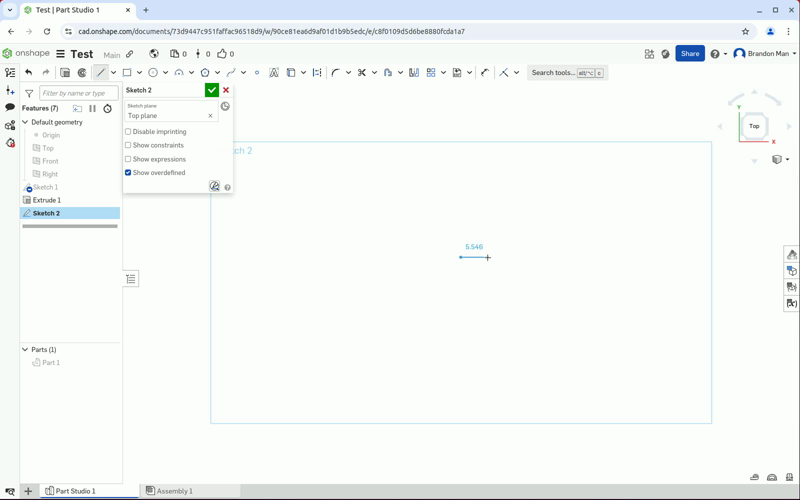
click(487, 257)
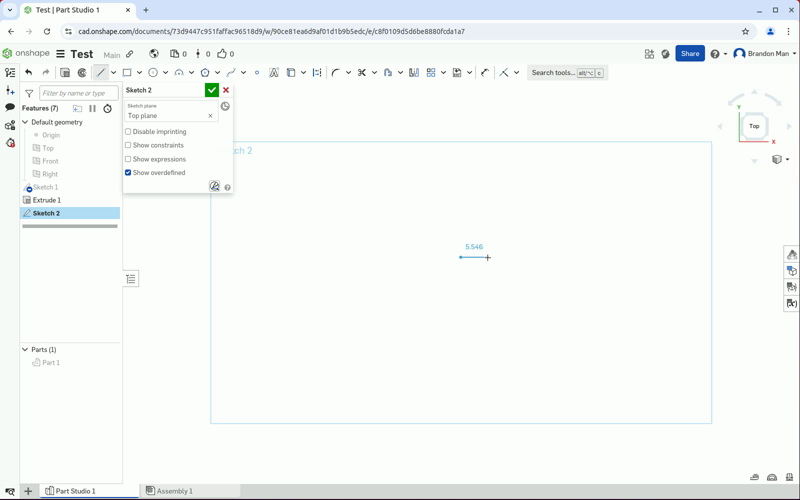
key_up(shift)
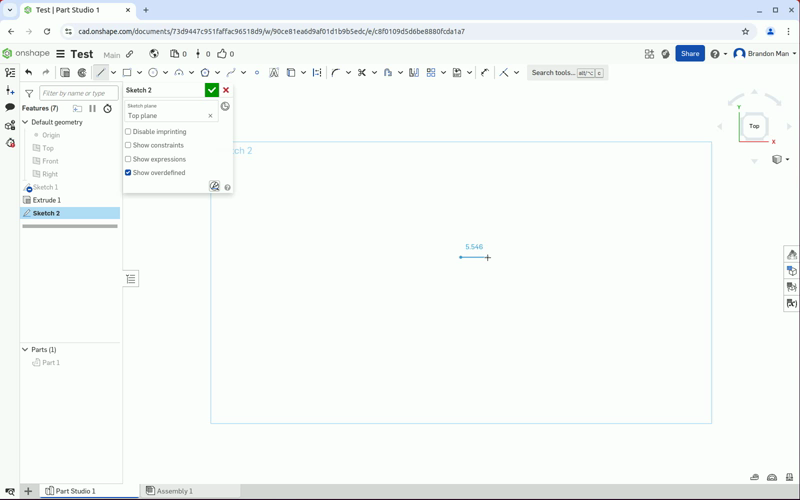
key_down(shift)
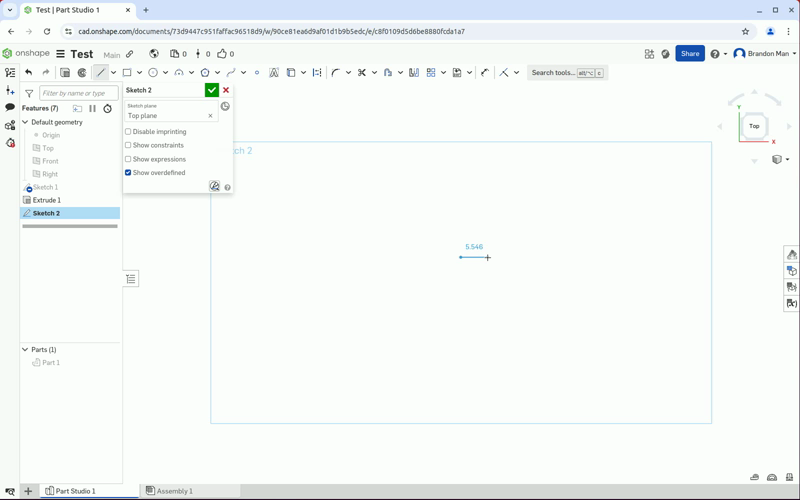
mouse_move(517, 257)
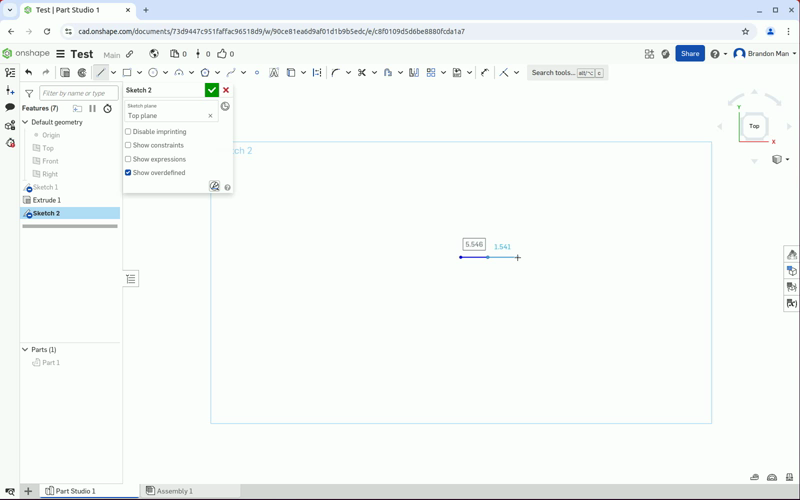
mouse_move(487, 282)
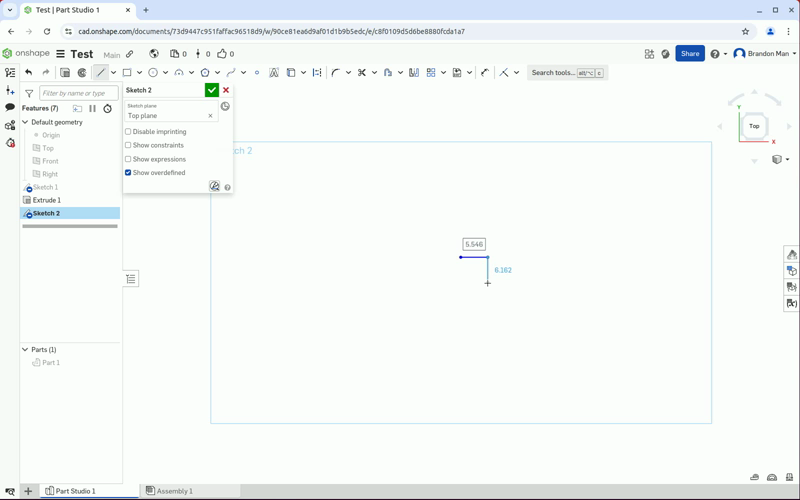
click(487, 282)
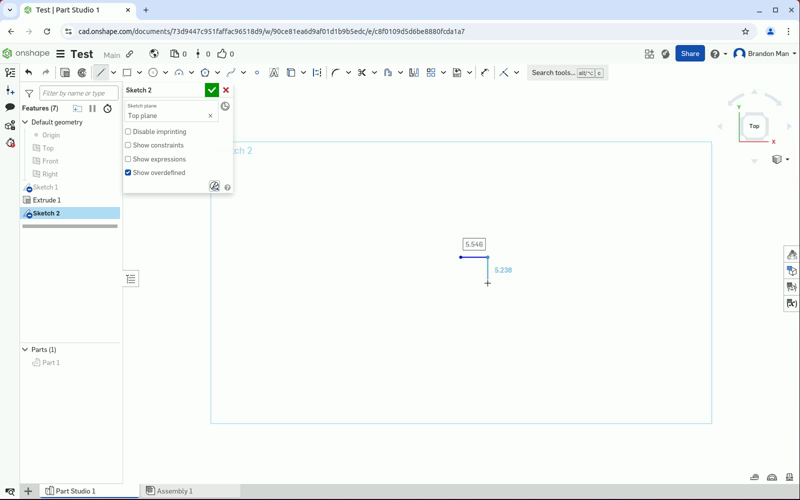
key_up(shift)
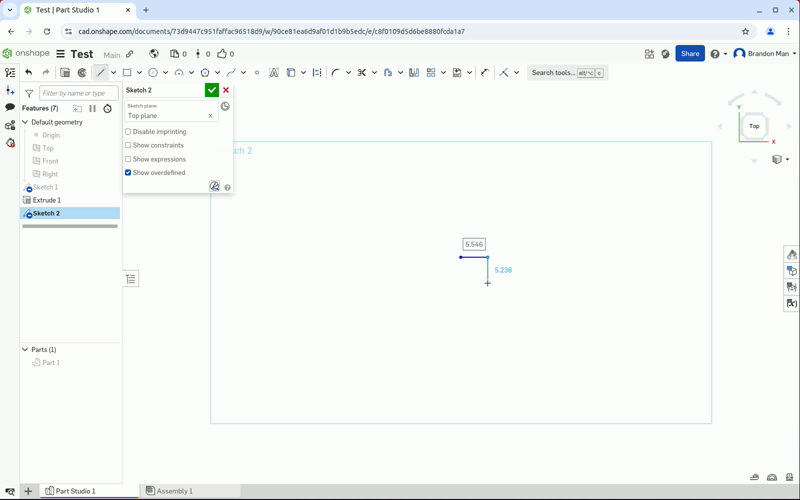
key_down(shift)
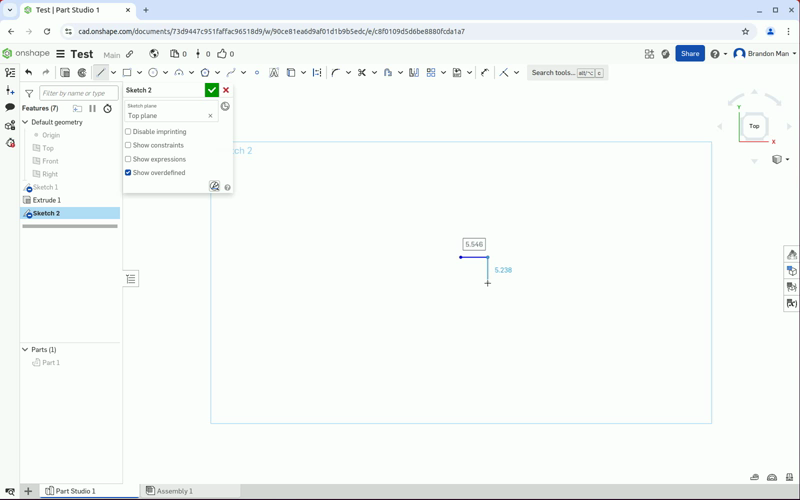
mouse_move(517, 282)
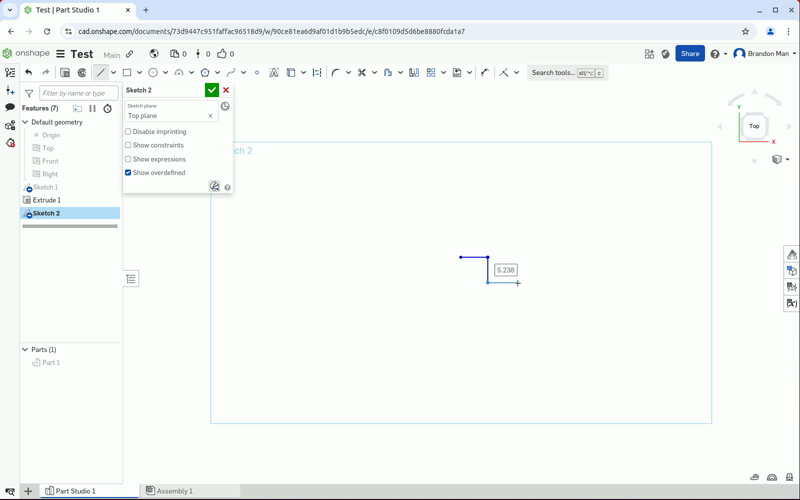
mouse_move(520, 282)
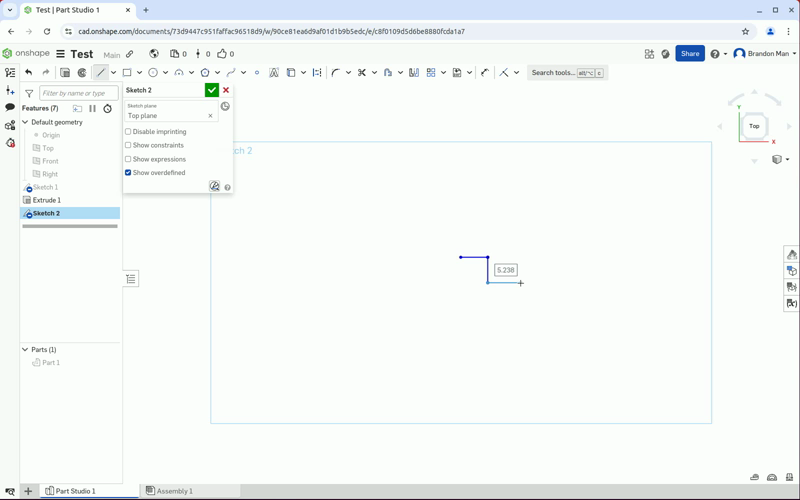
click(520, 282)
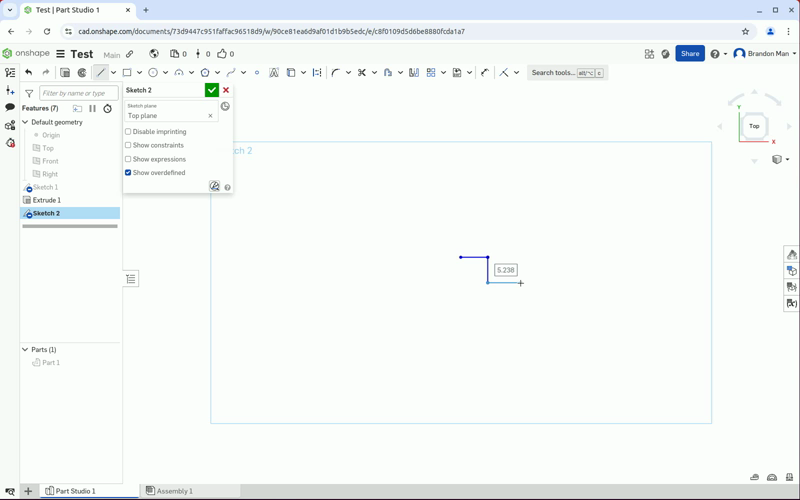
key_up(shift)
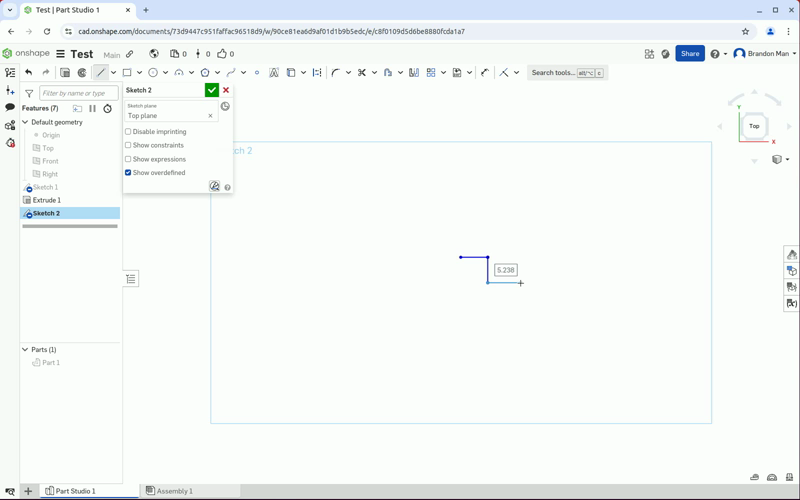
key_down(shift)
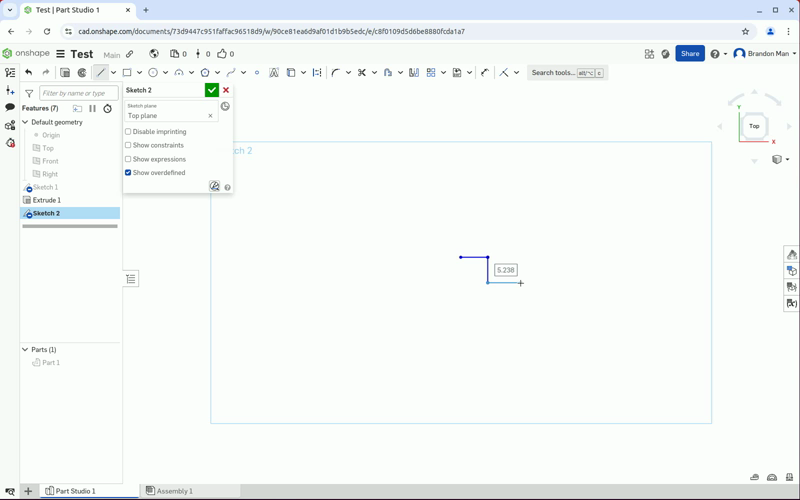
mouse_move(520, 188)
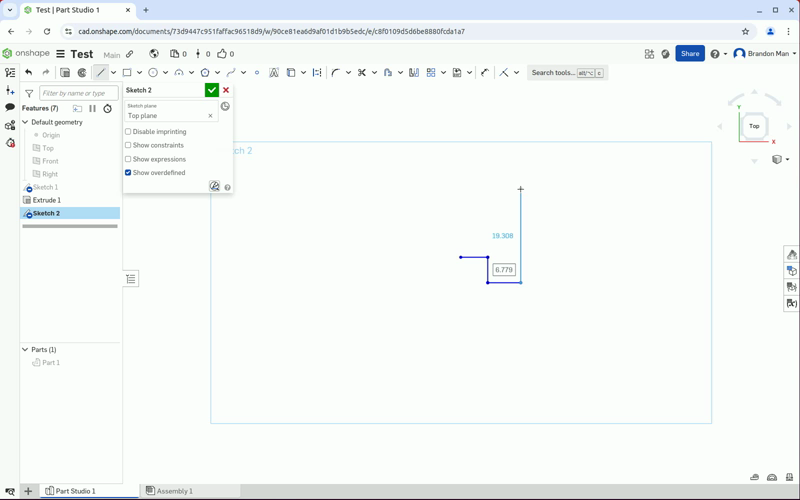
click(520, 188)
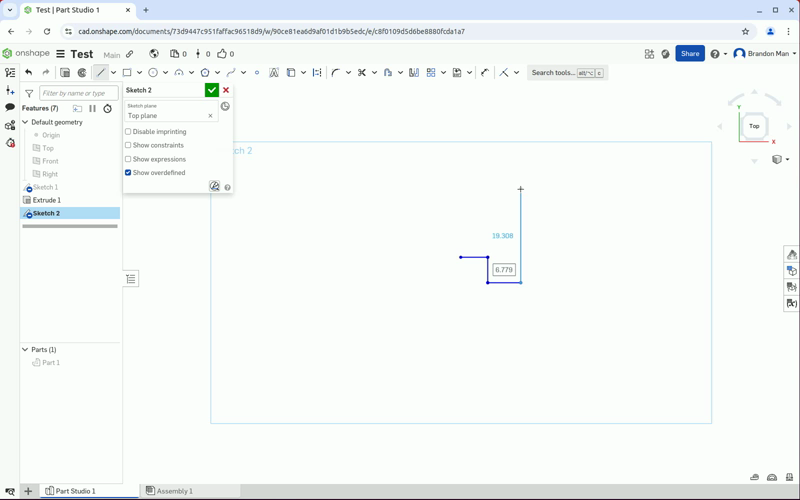
key_up(shift)
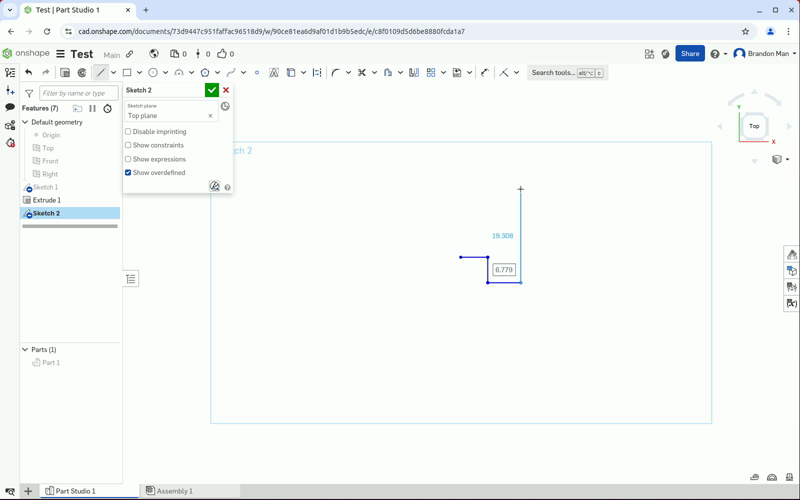
key_down(shift)
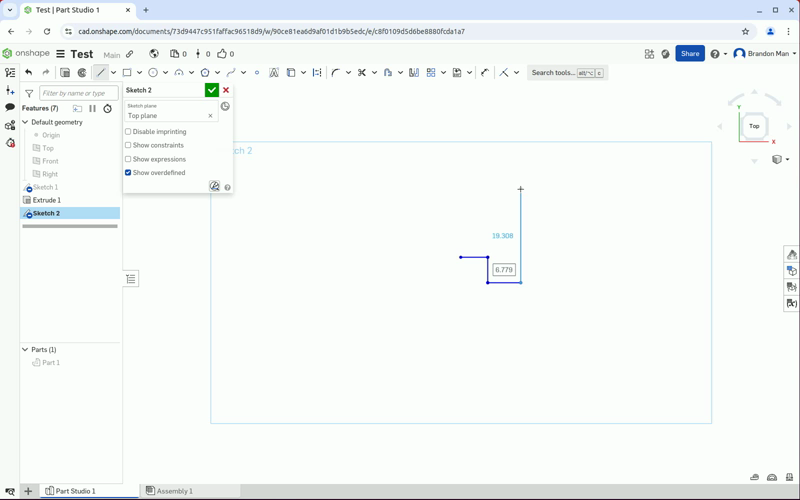
mouse_move(550, 188)
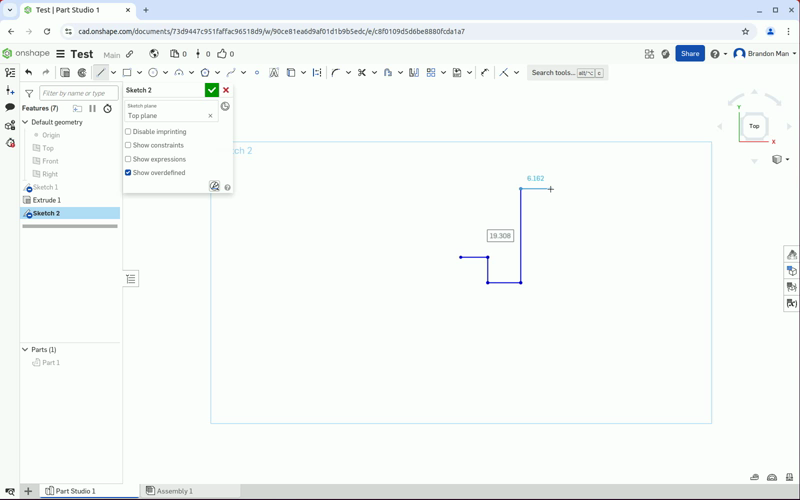
mouse_move(487, 188)
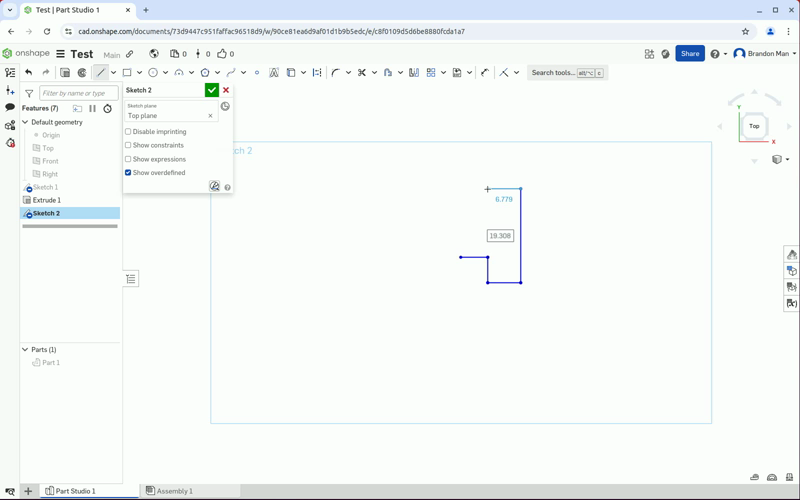
click(487, 188)
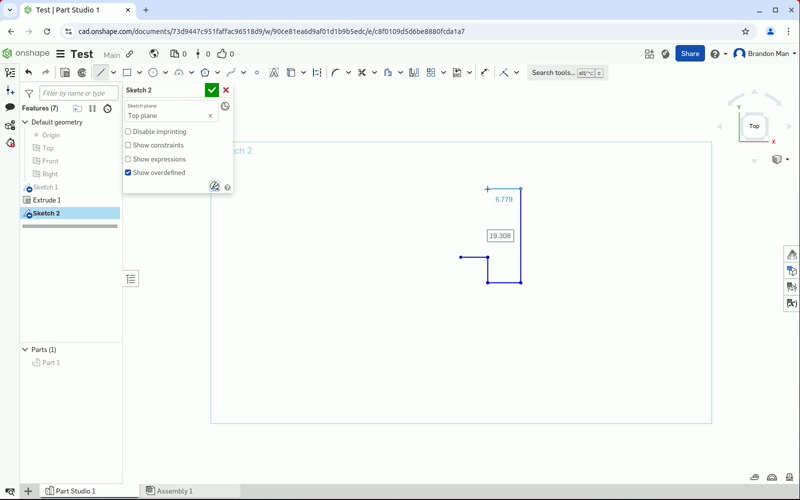
key_up(shift)
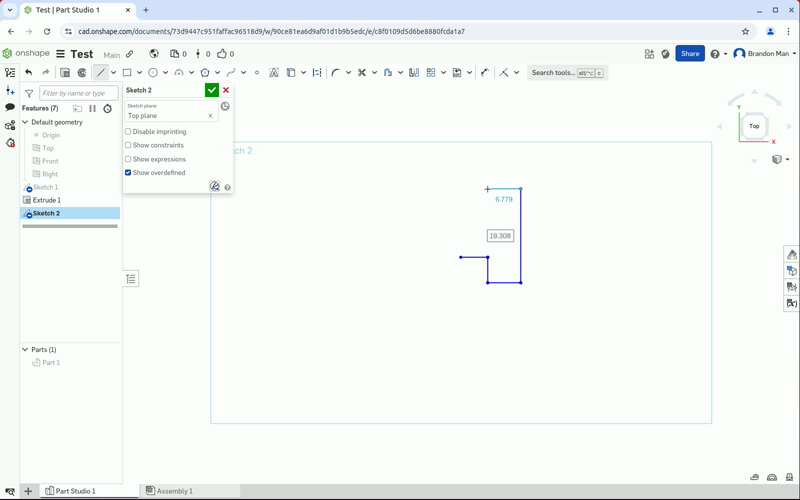
key_down(shift)
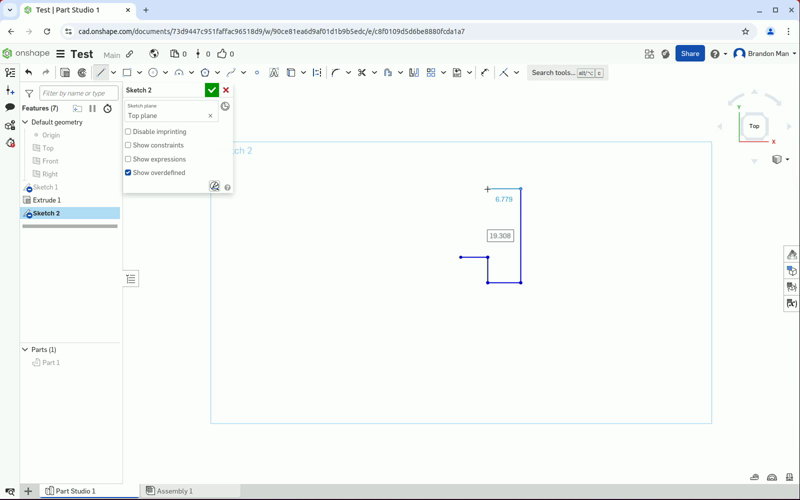
mouse_move(517, 188)
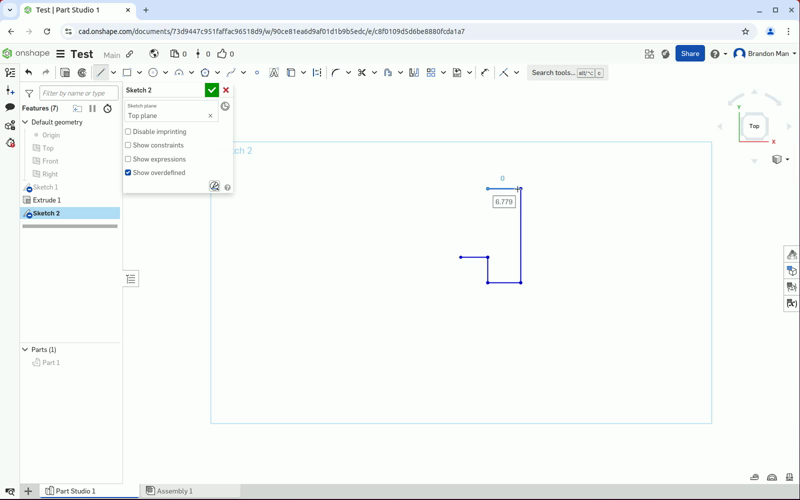
mouse_move(487, 214)
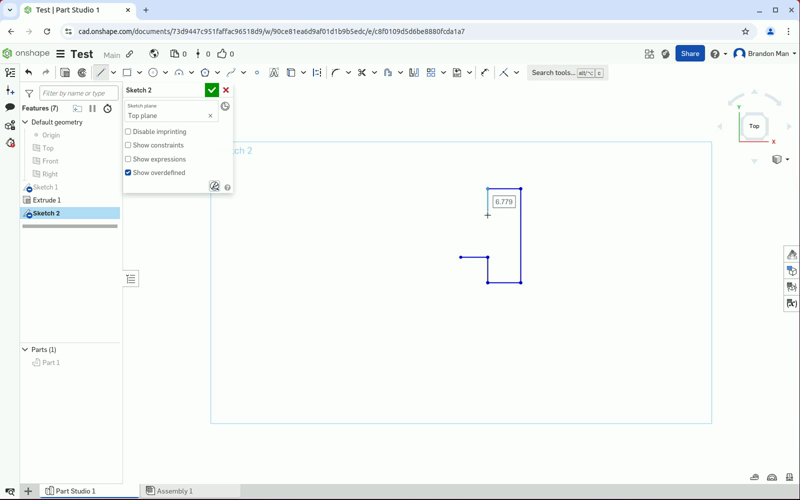
click(487, 214)
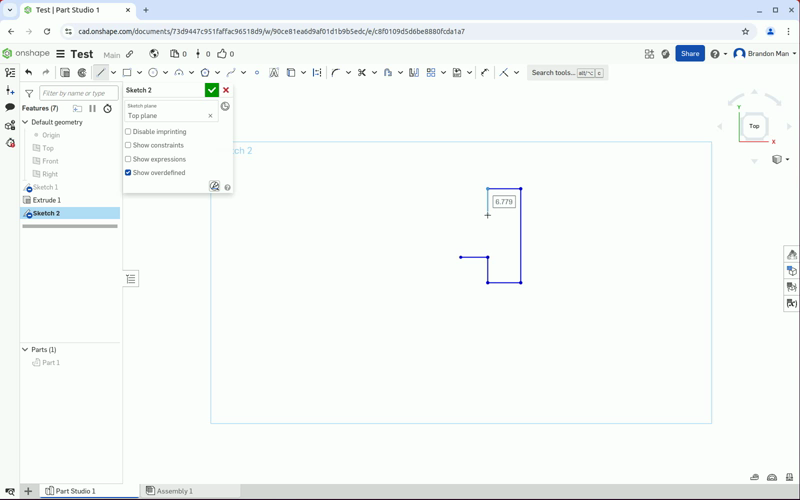
key_up(shift)
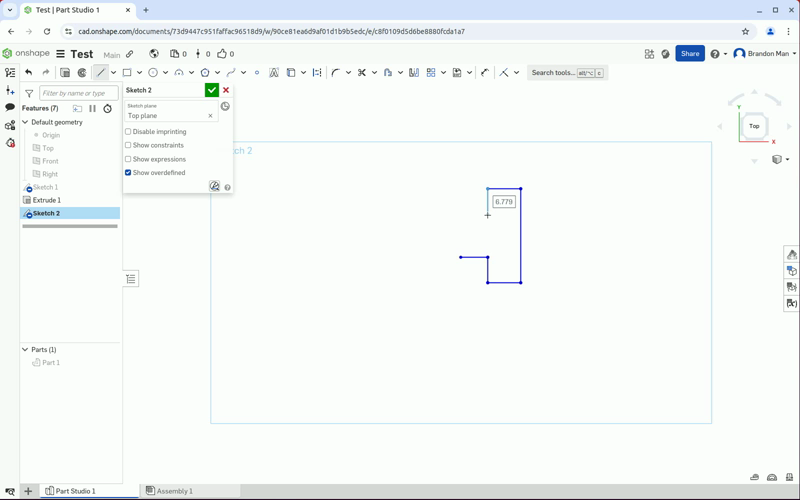
key_down(shift)
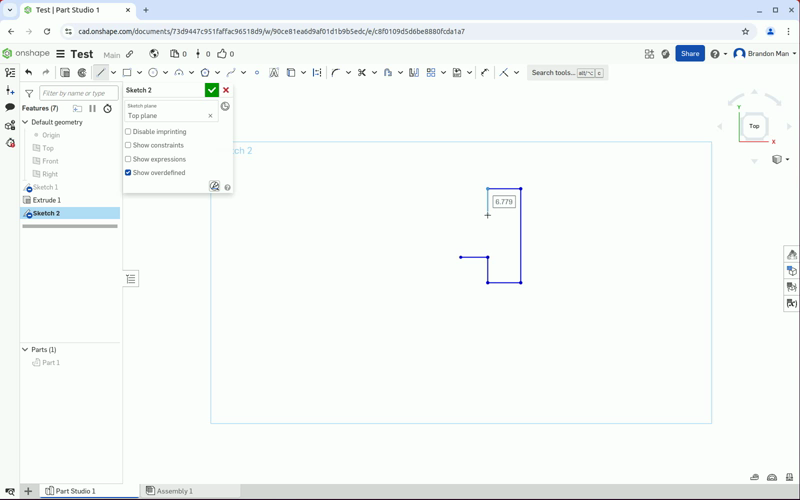
mouse_move(517, 214)
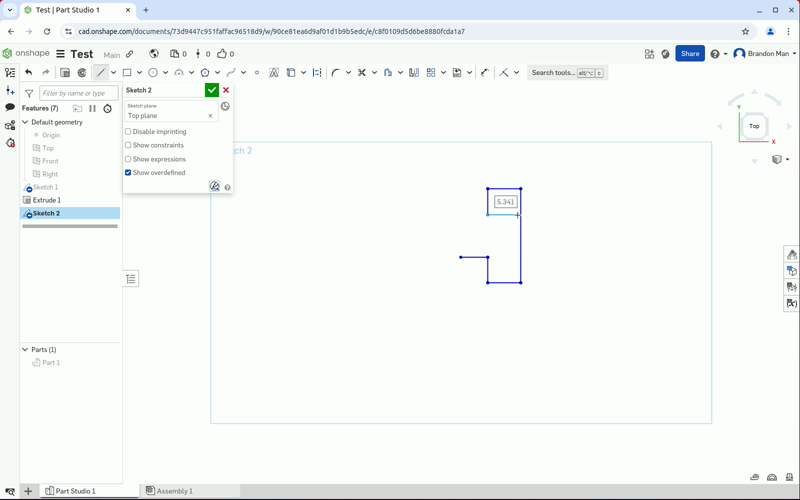
mouse_move(460, 214)
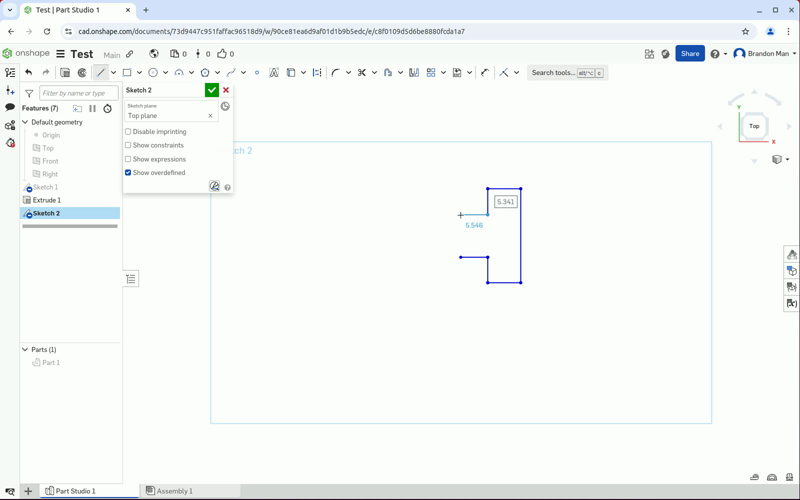
click(460, 214)
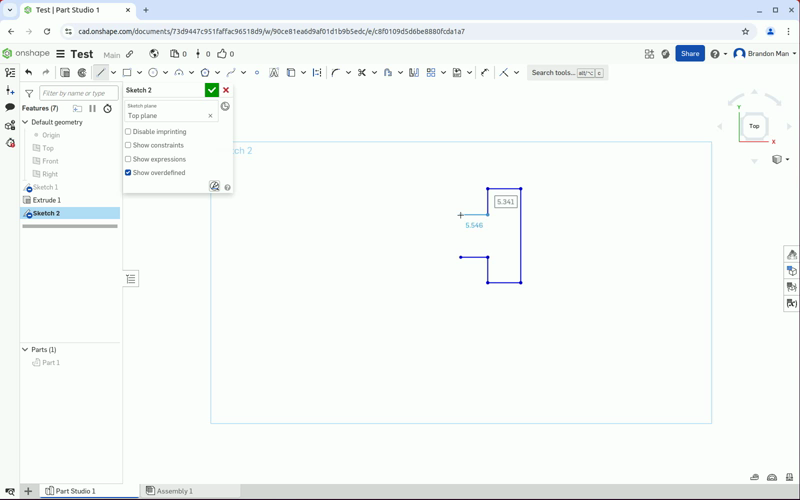
key_up(shift)
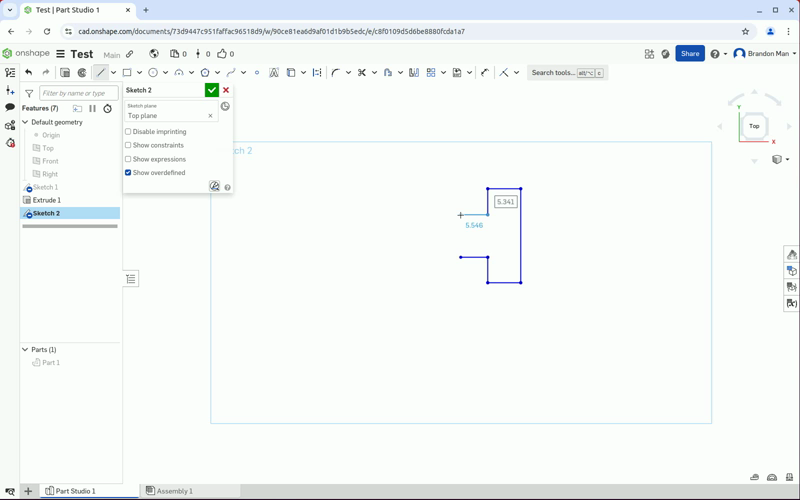
mouse_move(490, 214)
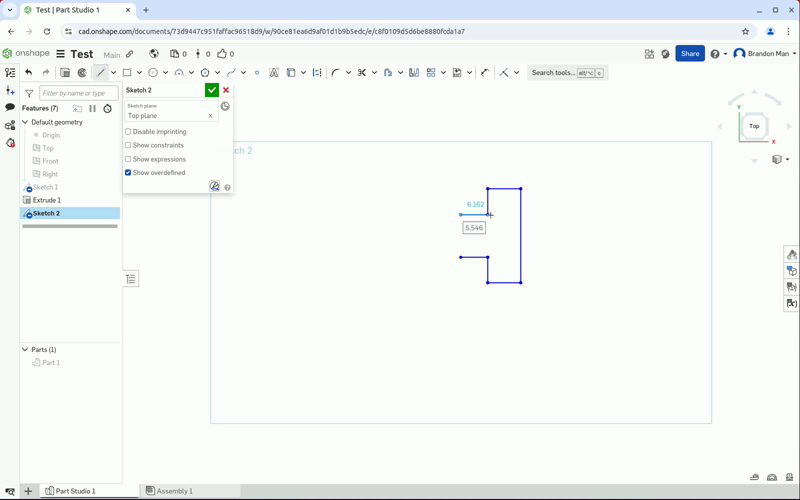
key_down(shift)
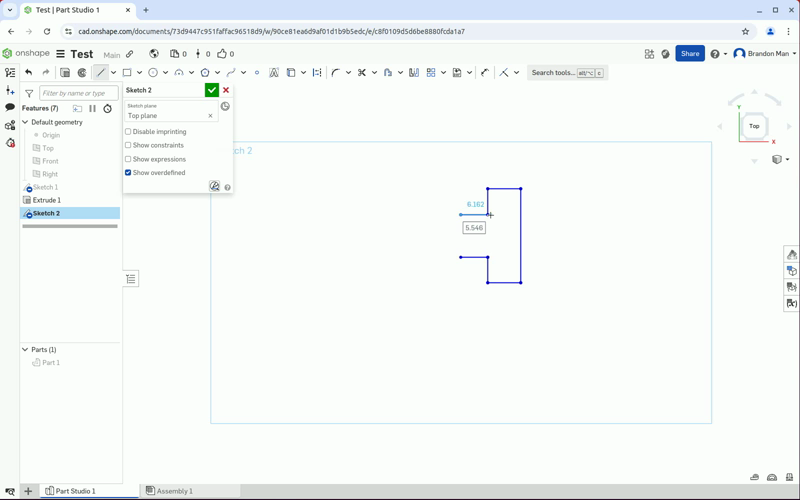
mouse_move(460, 257)
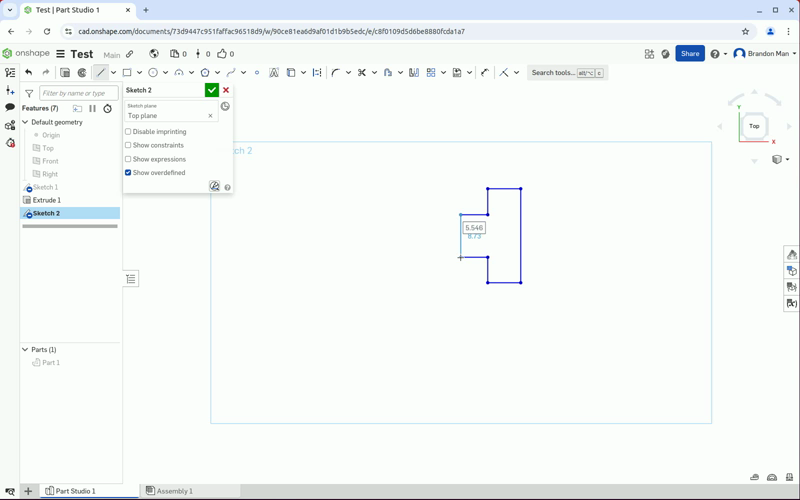
key_up(shift)
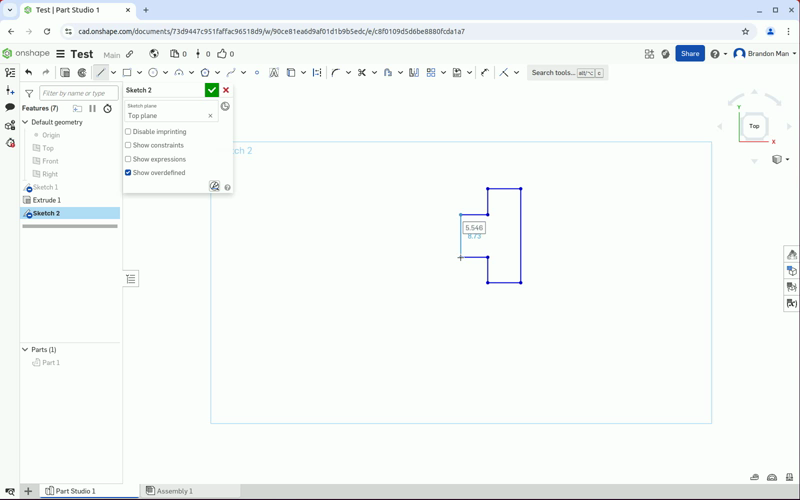
click(460, 257)
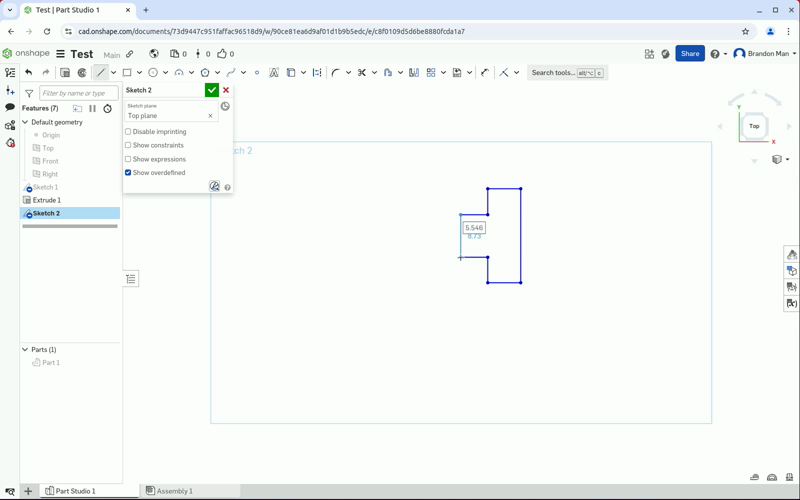
key(esc)
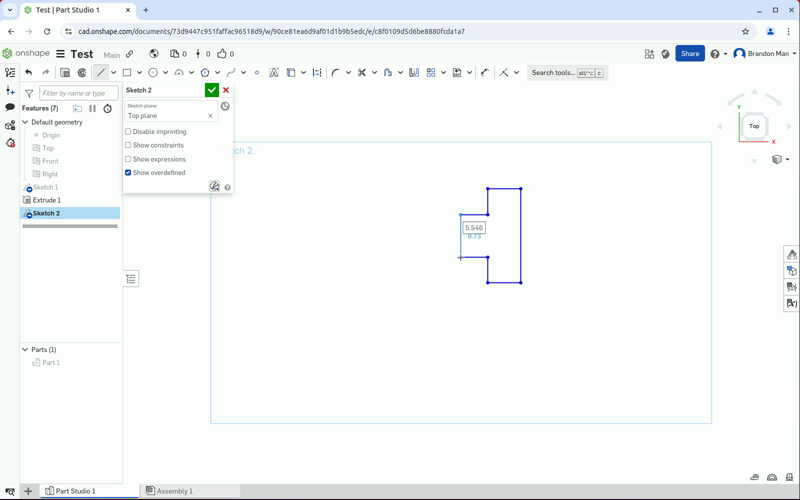
mouse_move(490, 222)
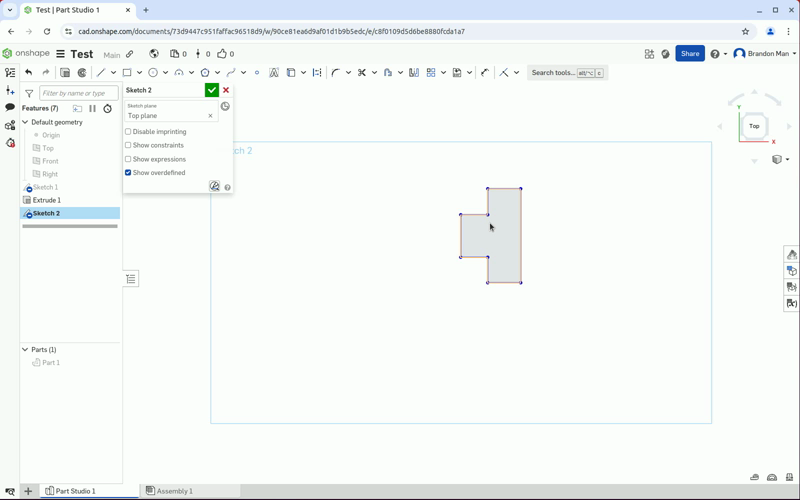
click(490, 222)
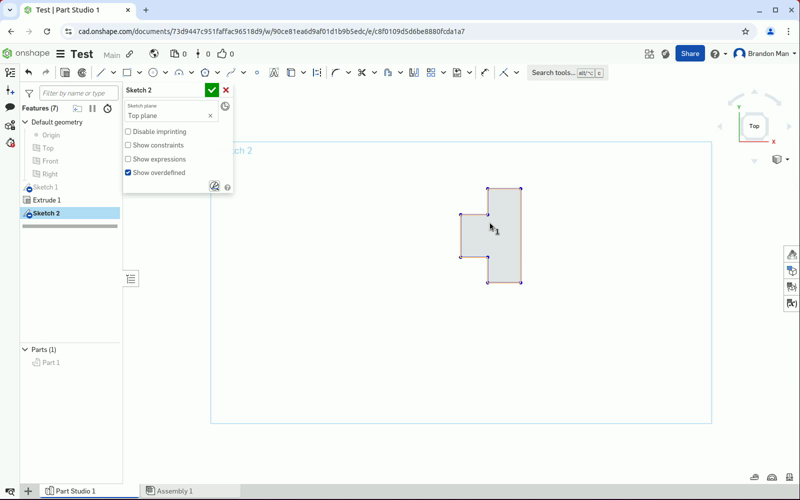
mouse_move(73, 352)
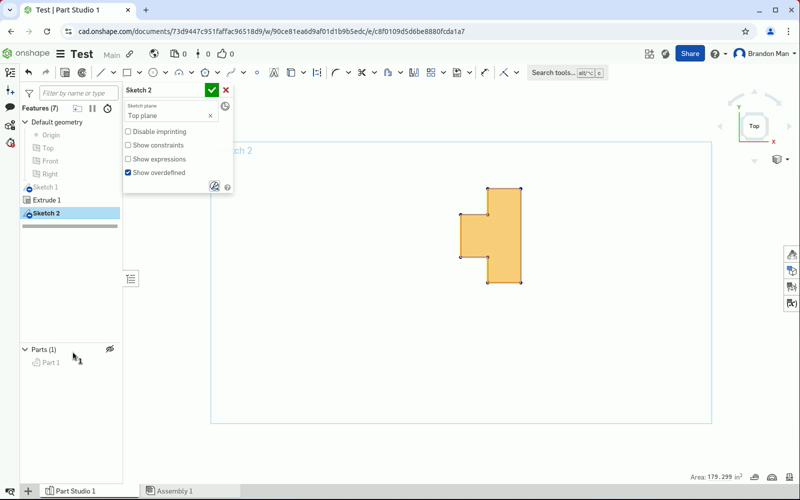
key(shift+y)
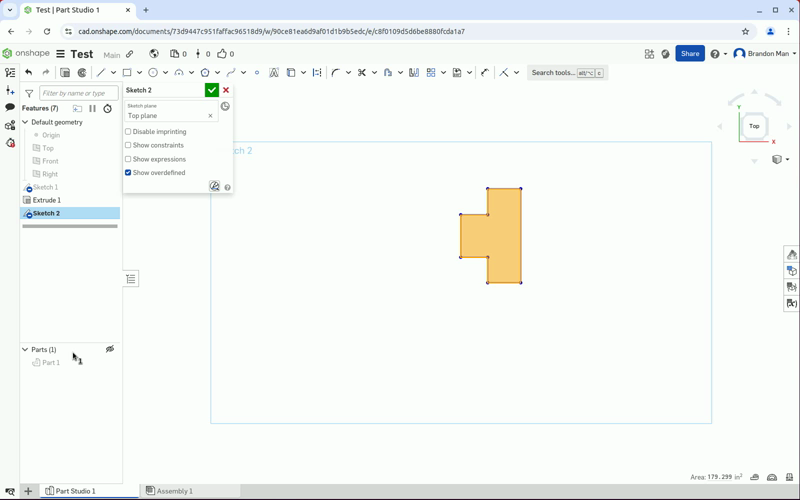
key(shift+e)
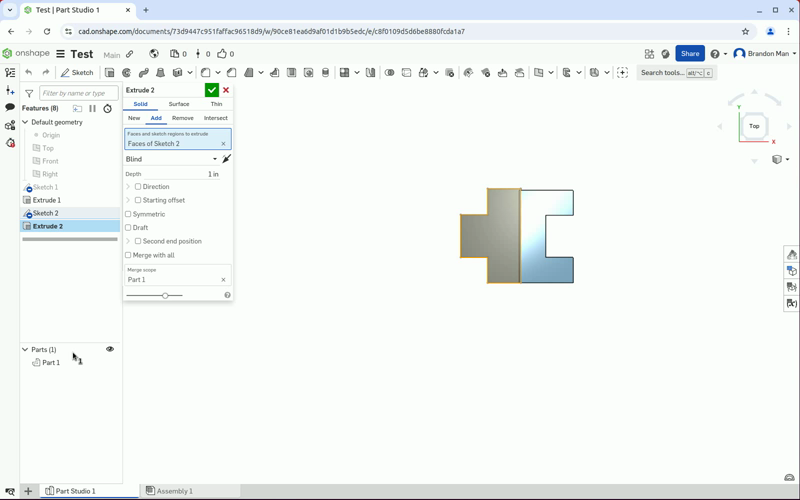
mouse_move(143, 106)
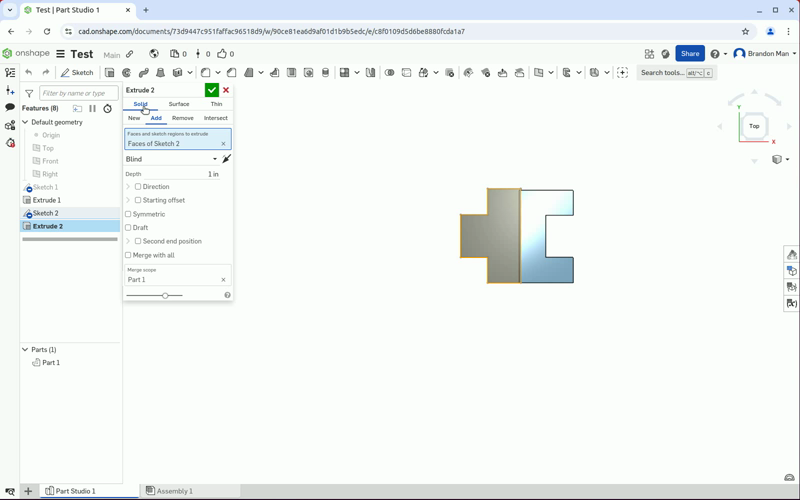
click(143, 106)
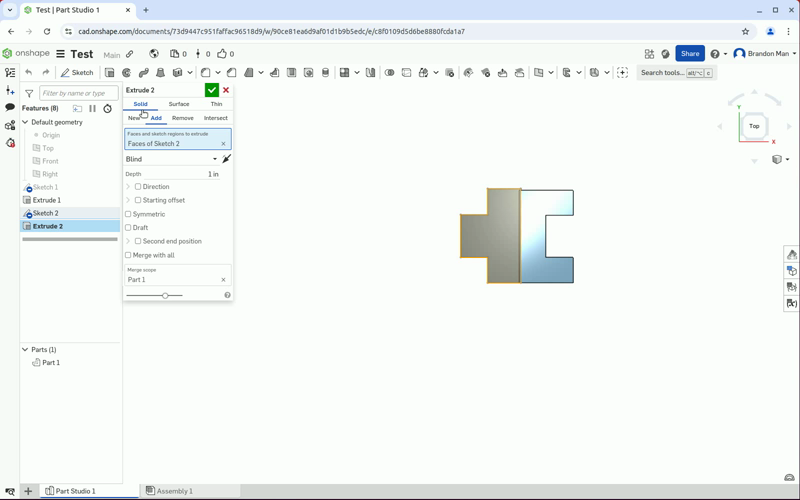
mouse_move(137, 120)
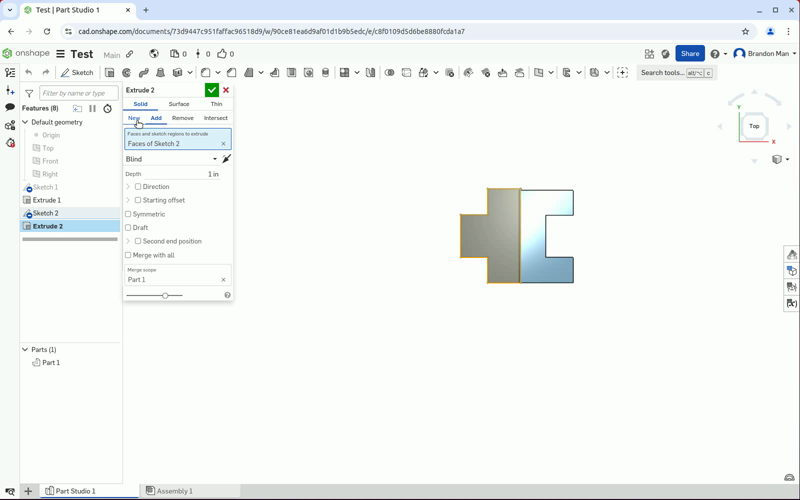
click(137, 120)
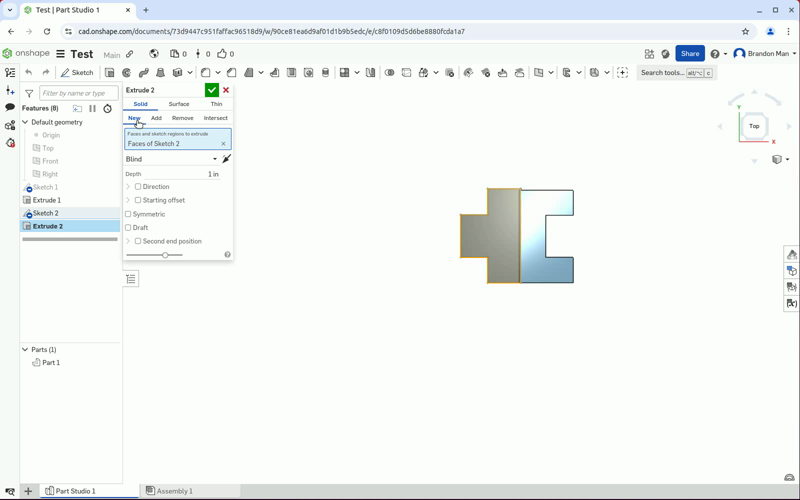
key(tab, 4)
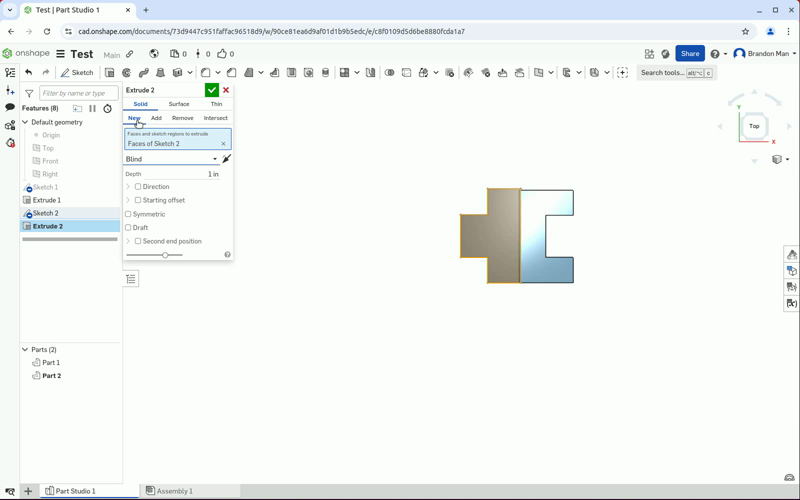
text(19.016)
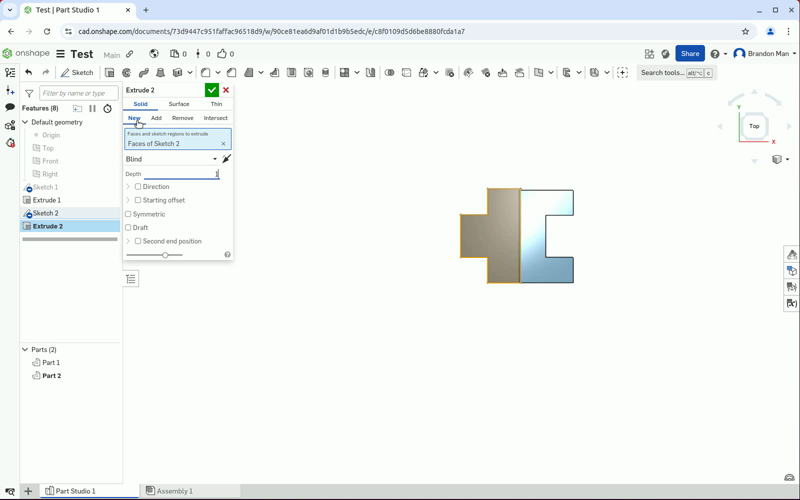
key(enter)
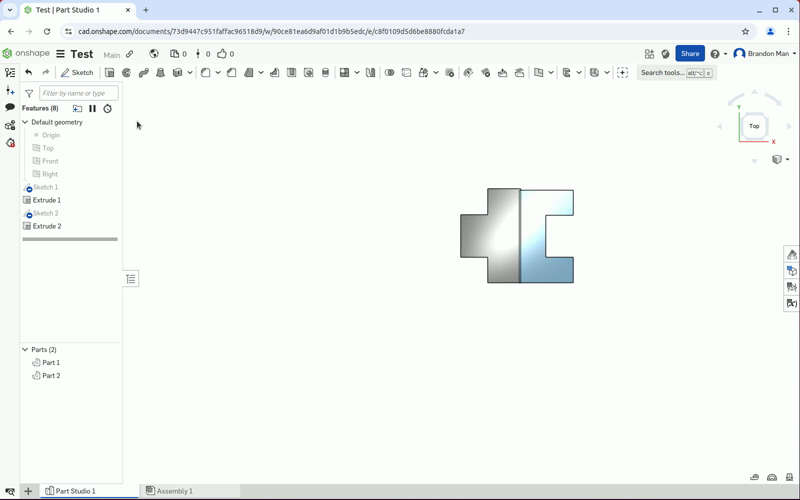
key(shift+h)
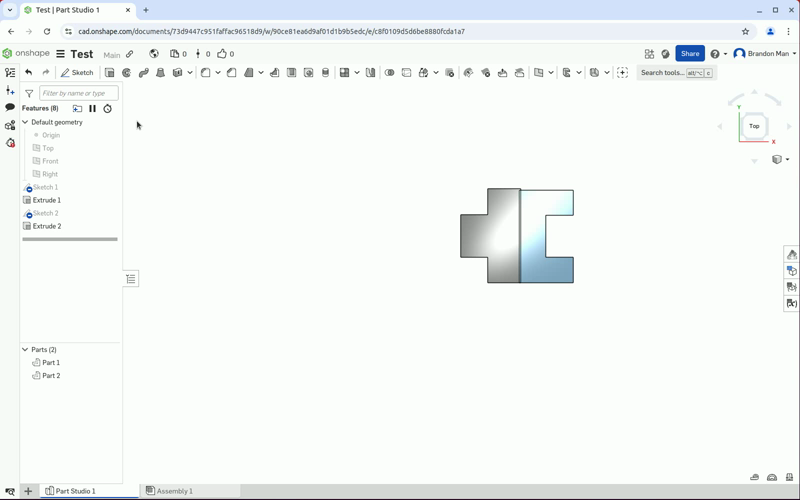
key(shift+h)
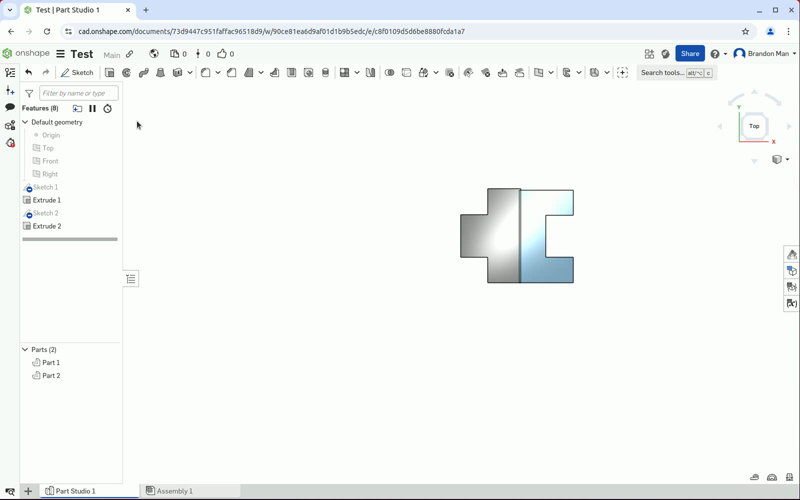
mouse_move(73, 189)
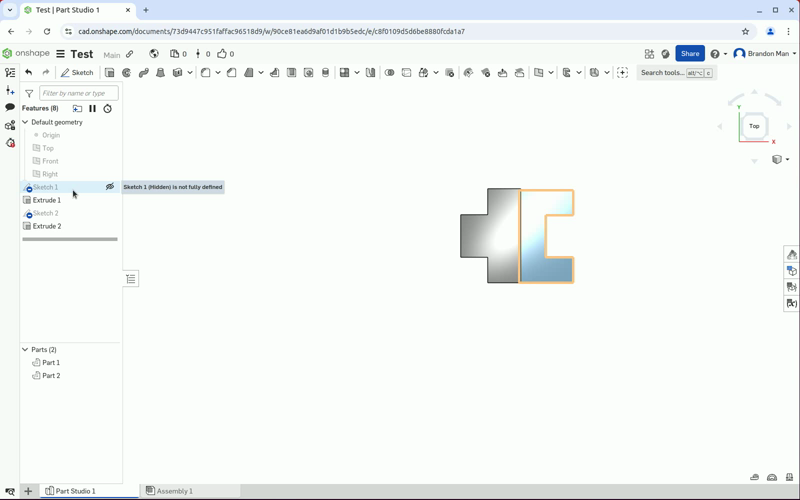
click(73, 189)
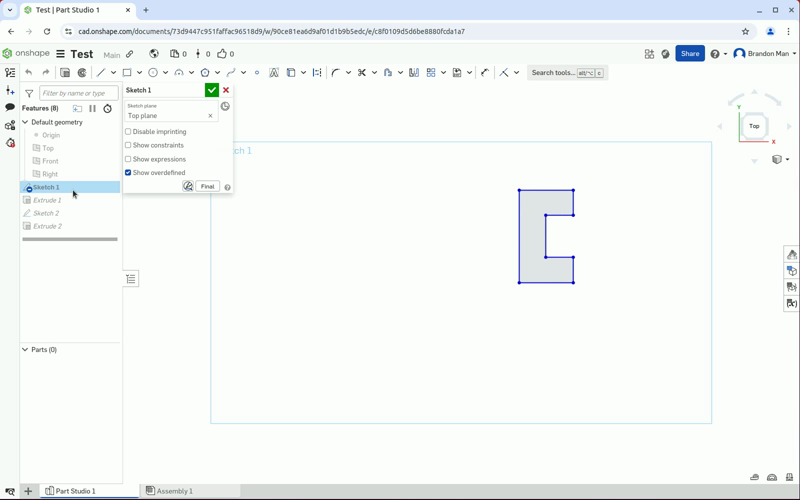
mouse_move(229, 92)
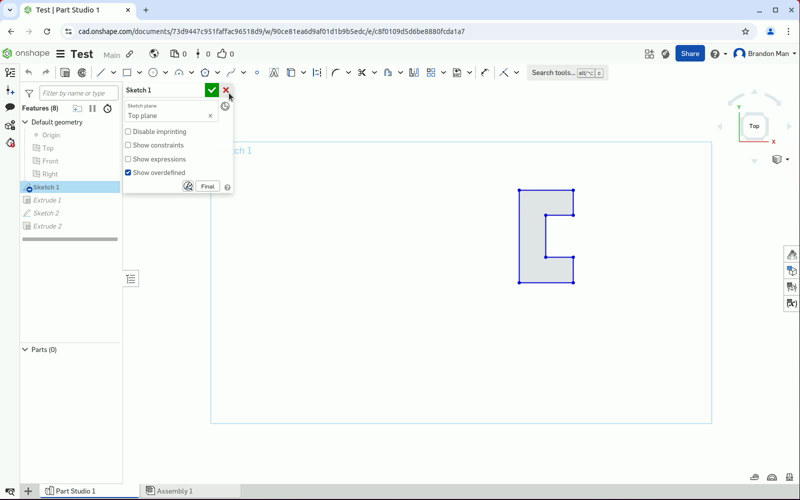
click(229, 92)
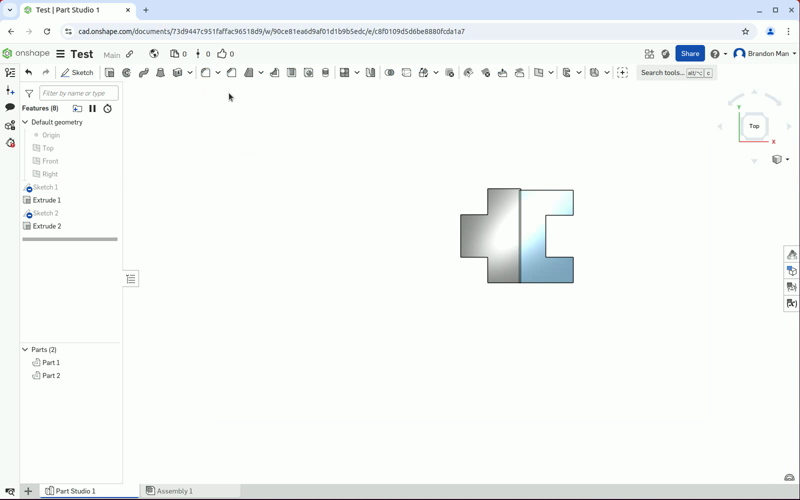
mouse_move(73, 352)
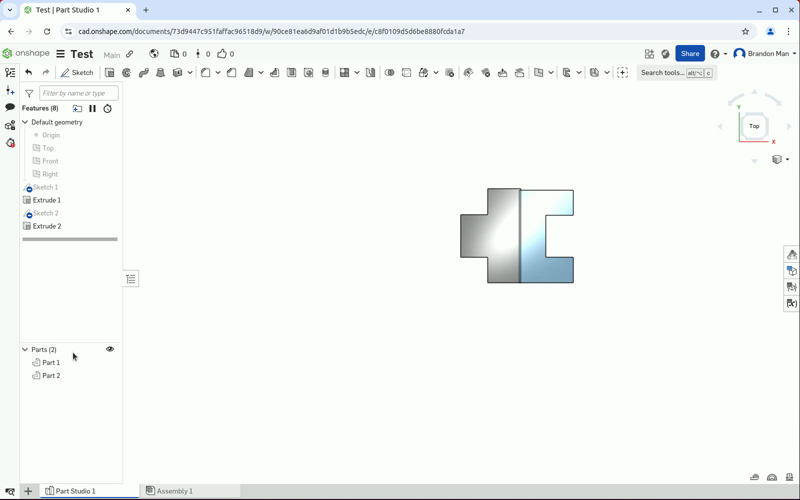
key(y)
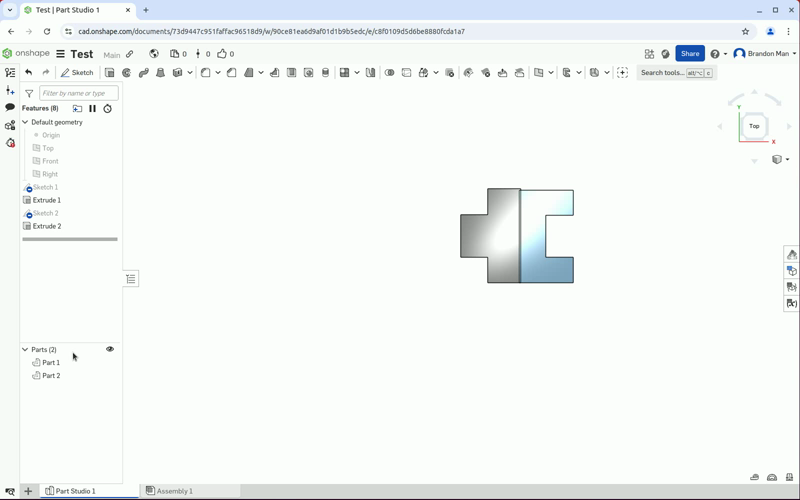
key(shift+p)
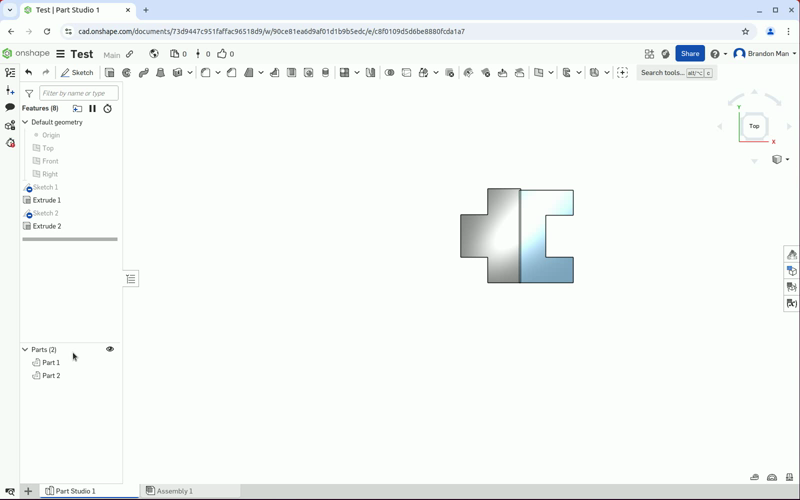
key(space)
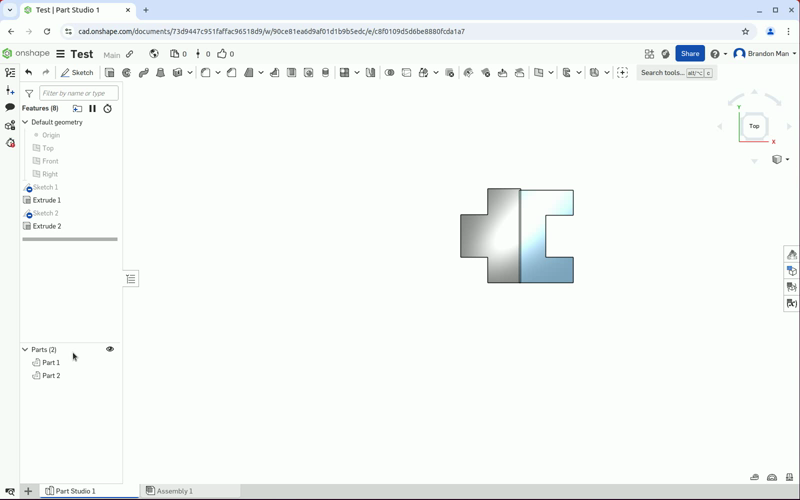
key_down(shift)
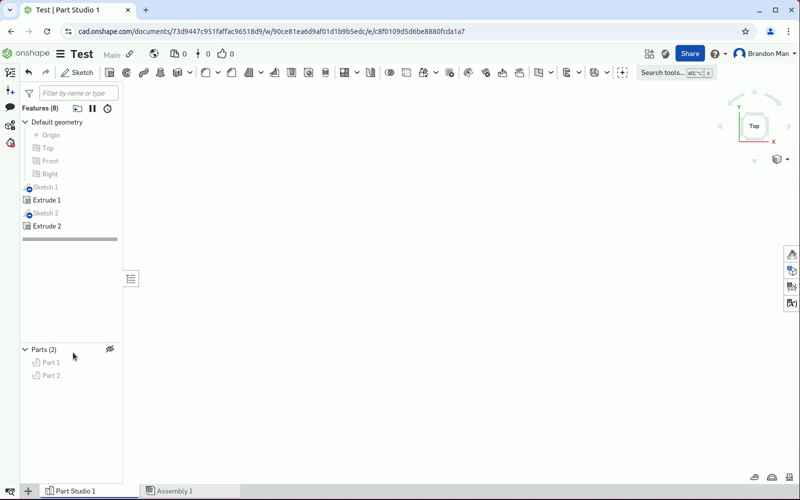
key(up)
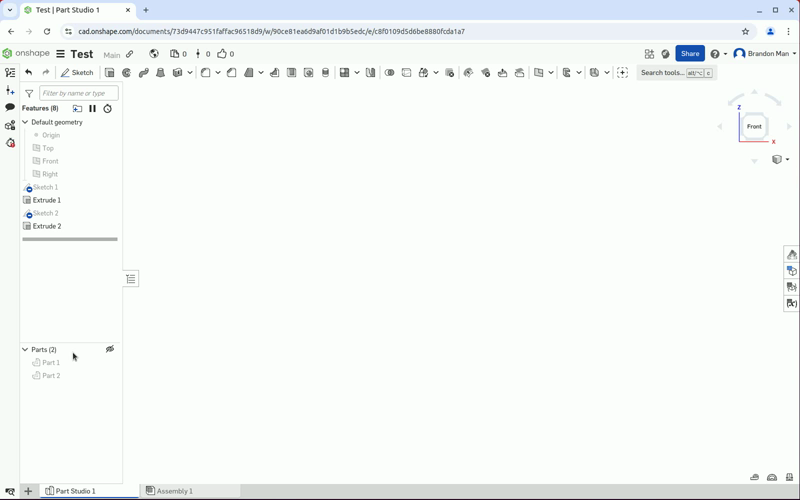
key_up(shift)
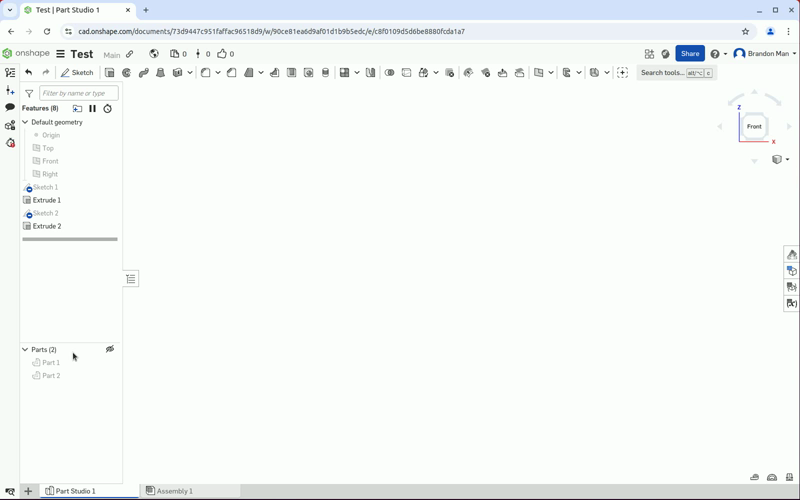
mouse_move(73, 352)
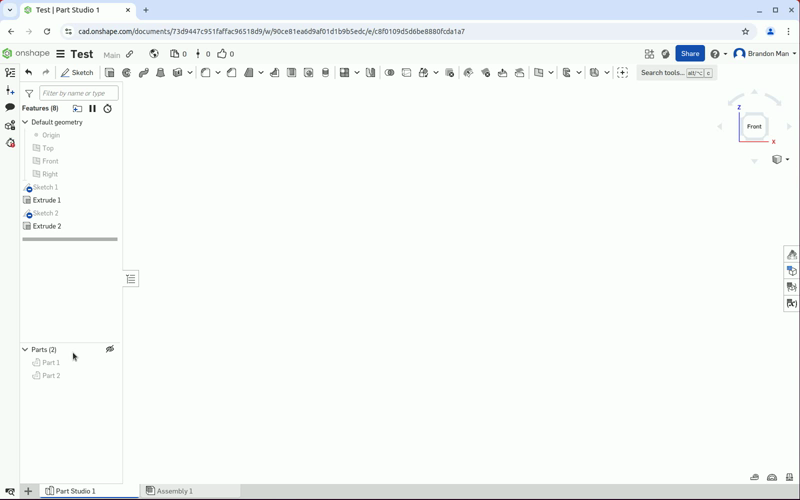
key(shift+y)
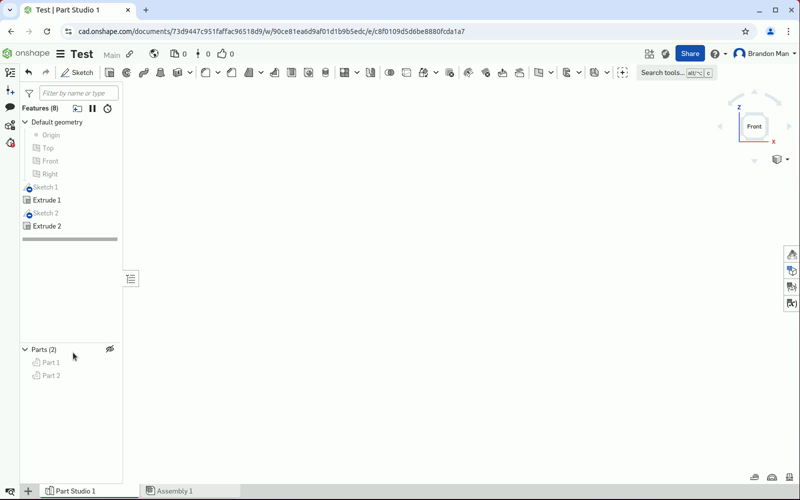
key(shift+s)
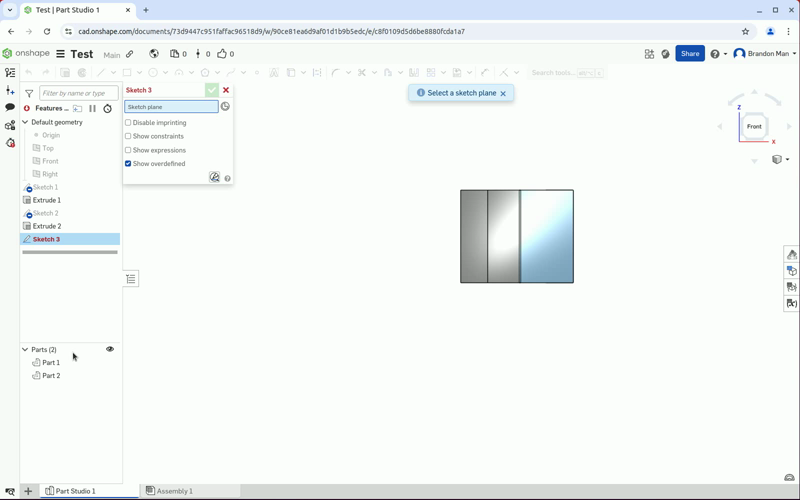
mouse_move(73, 163)
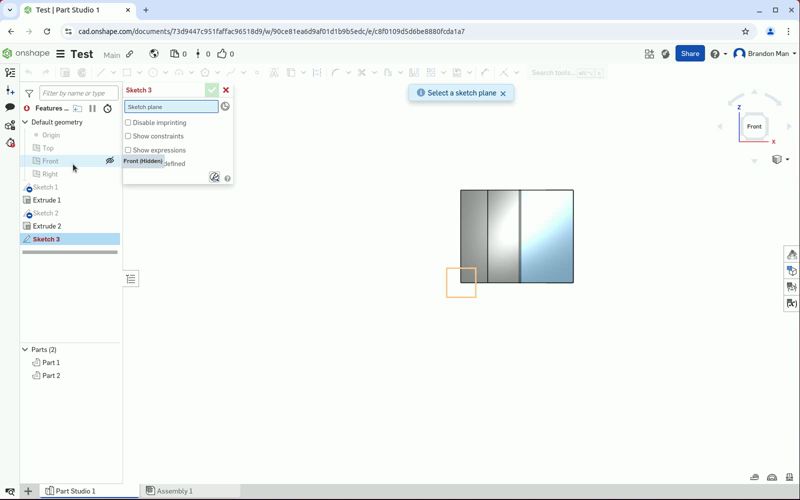
click(73, 163)
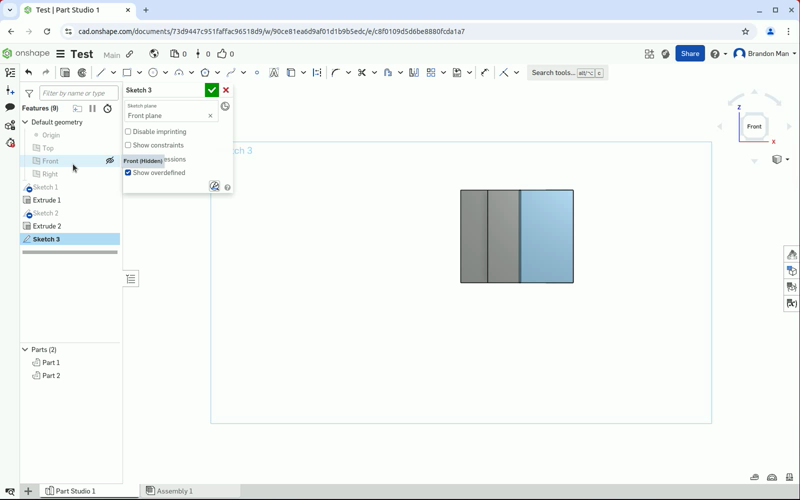
mouse_move(73, 352)
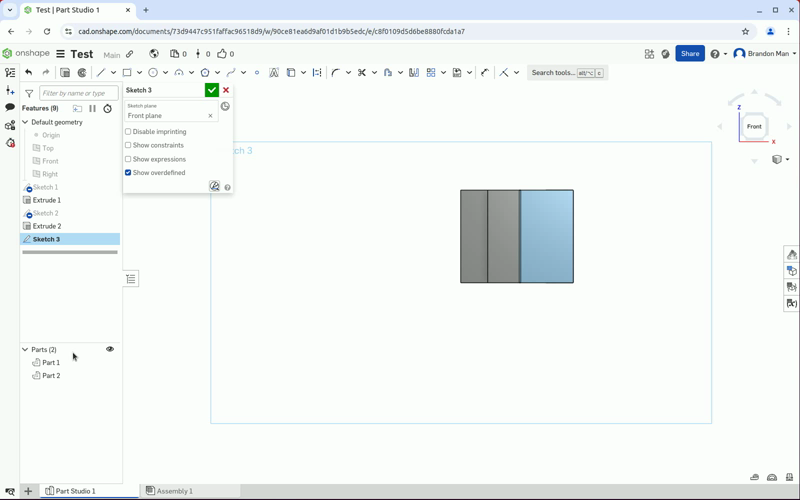
key(y)
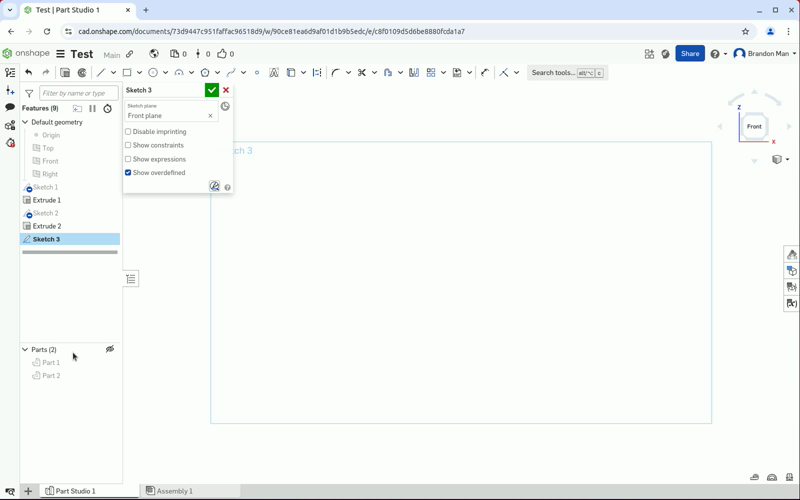
key(l)
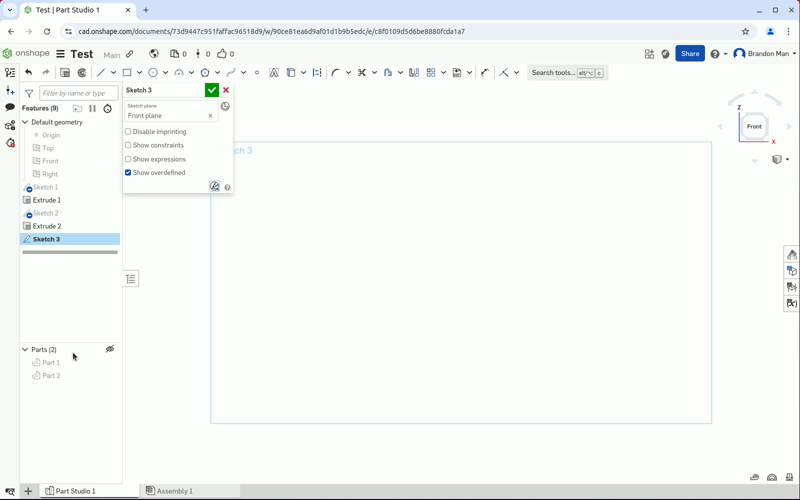
key_down(shift)
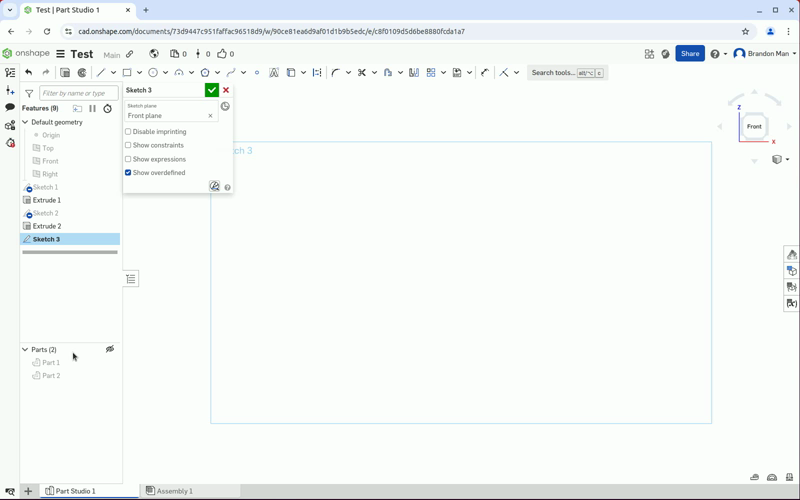
mouse_move(519, 177)
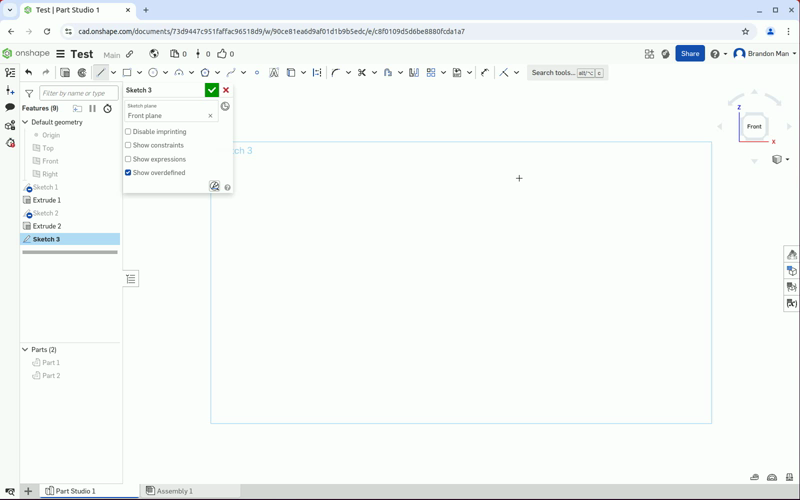
click(519, 177)
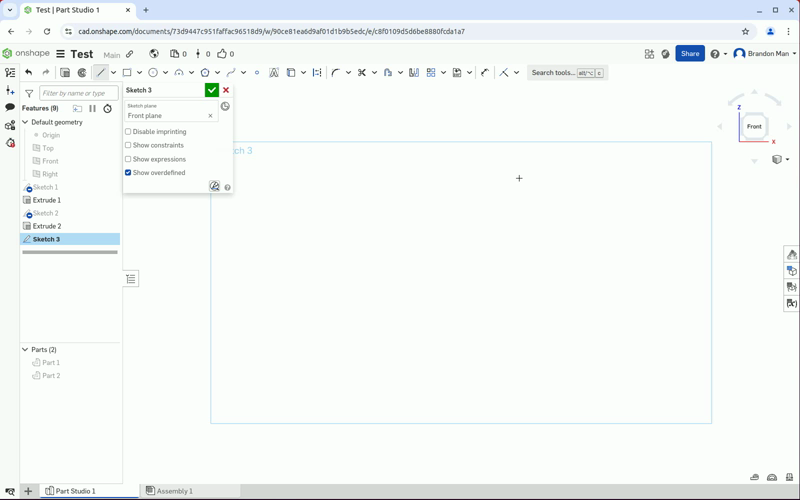
key_up(shift)
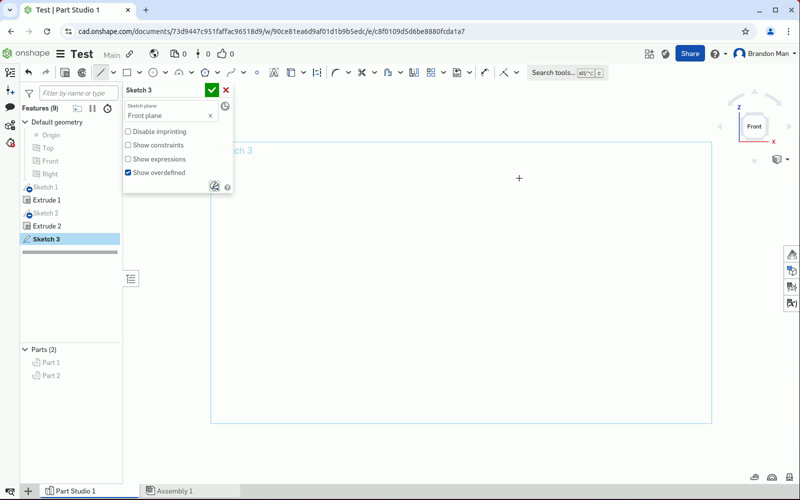
key_down(shift)
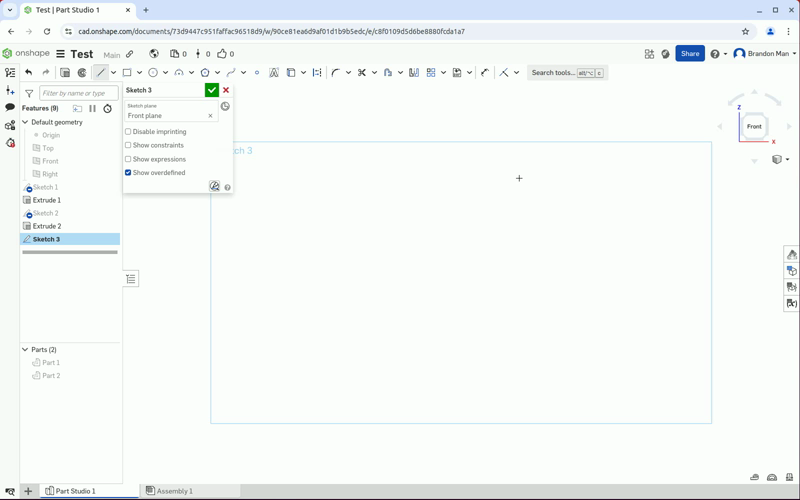
mouse_move(573, 221)
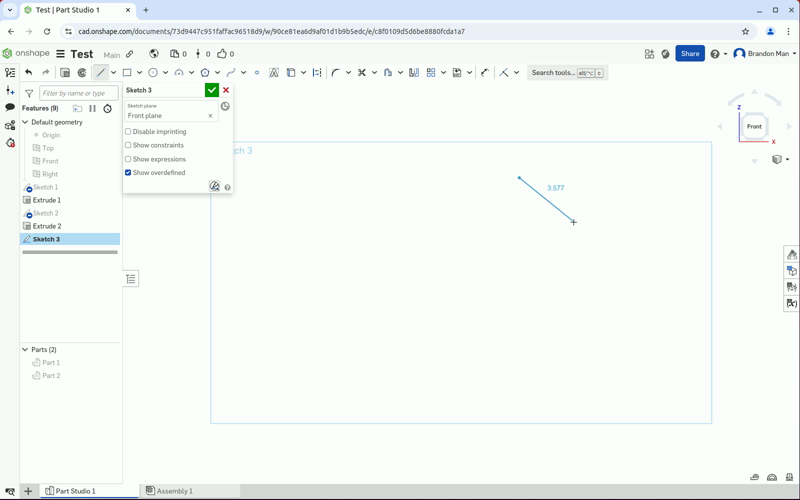
click(573, 221)
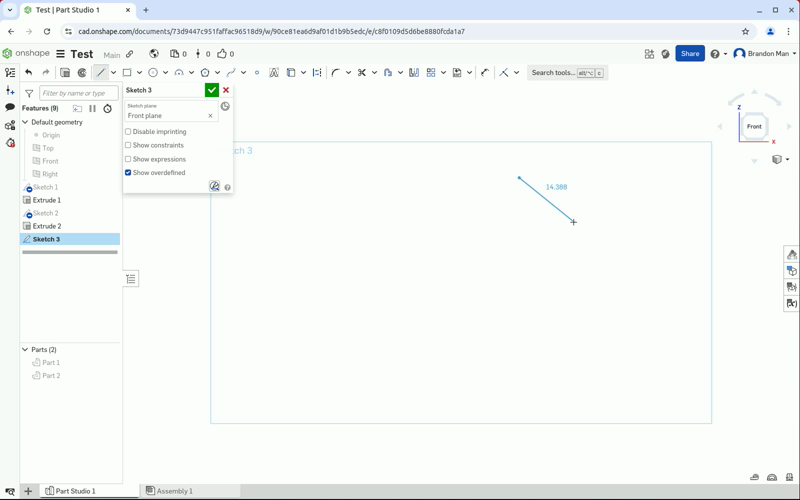
key_up(shift)
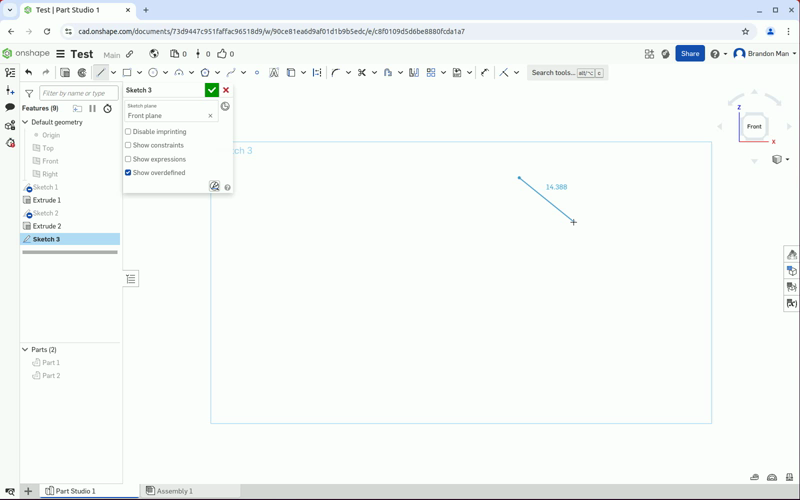
key_down(shift)
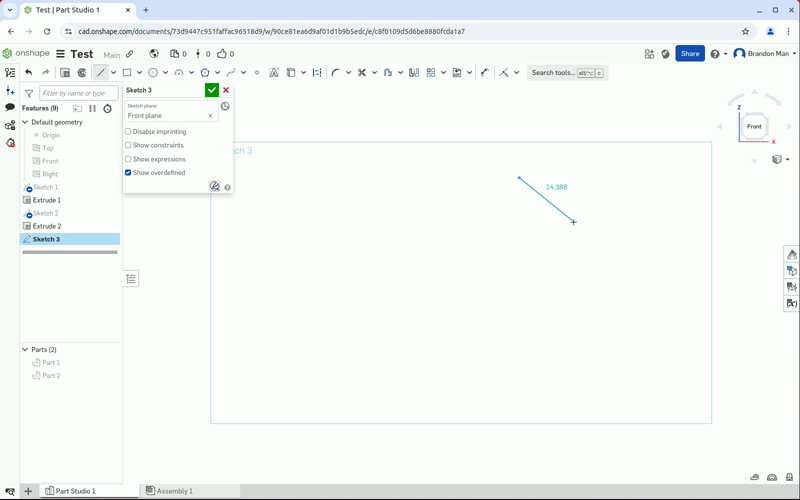
mouse_move(589, 221)
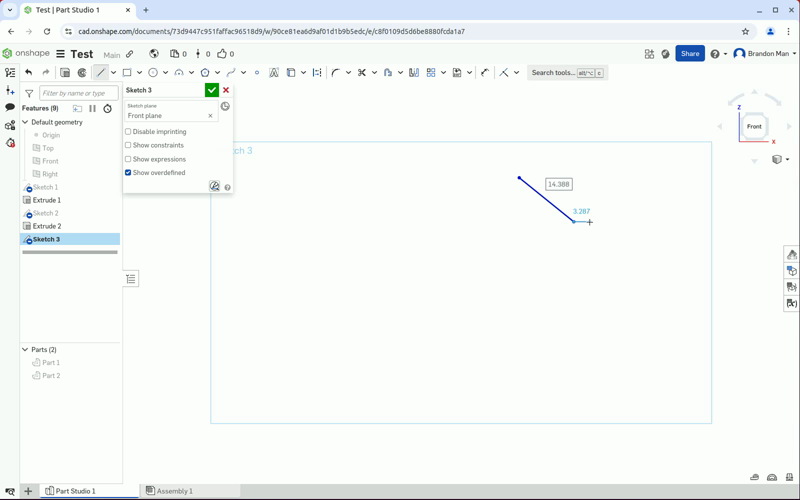
mouse_move(573, 177)
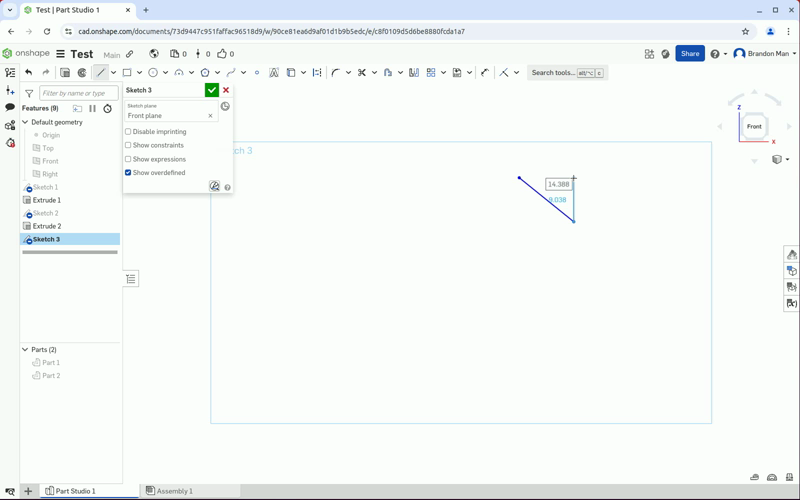
click(573, 177)
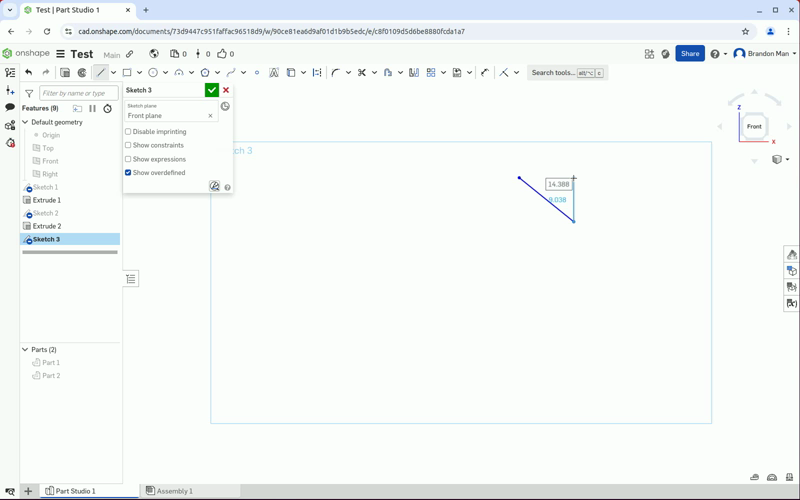
key_up(shift)
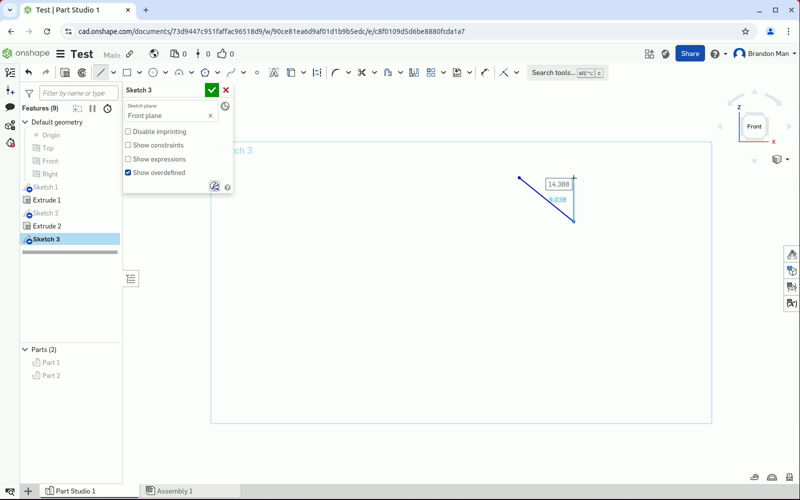
mouse_move(589, 177)
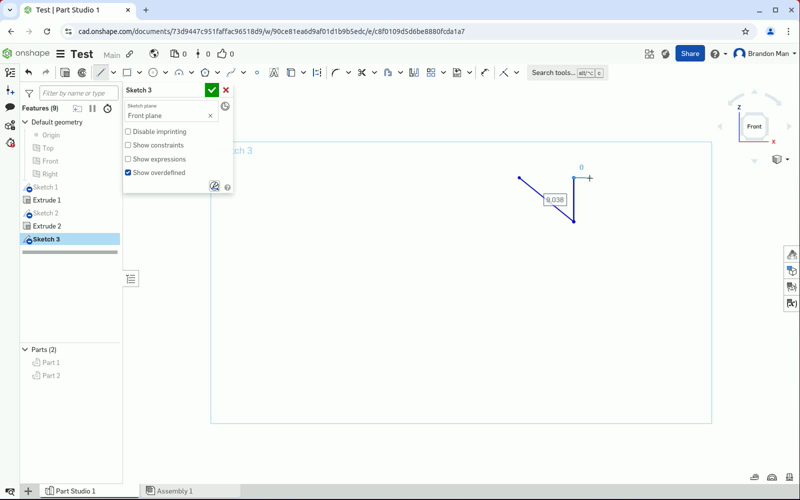
key_down(shift)
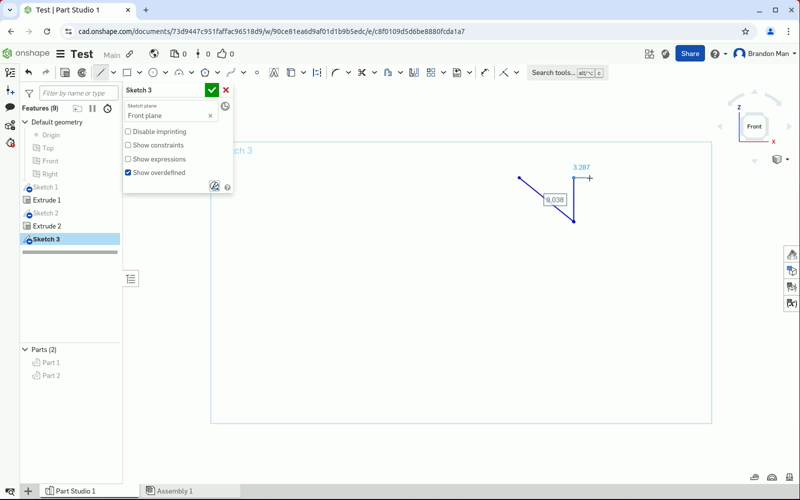
mouse_move(519, 177)
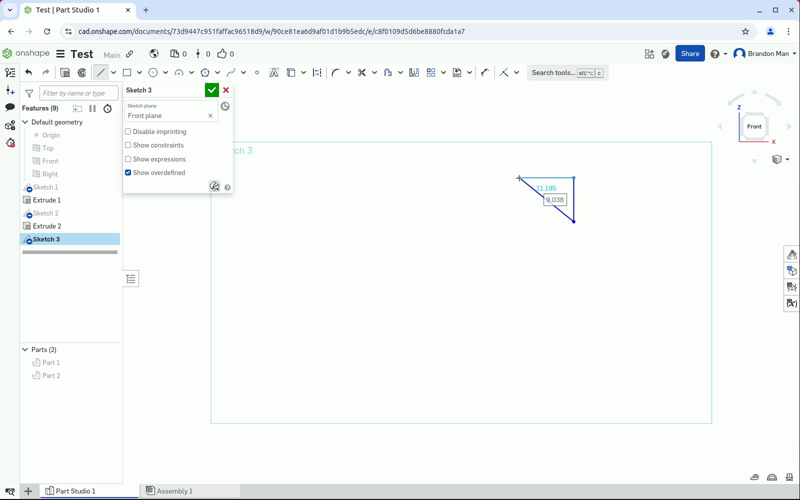
key_up(shift)
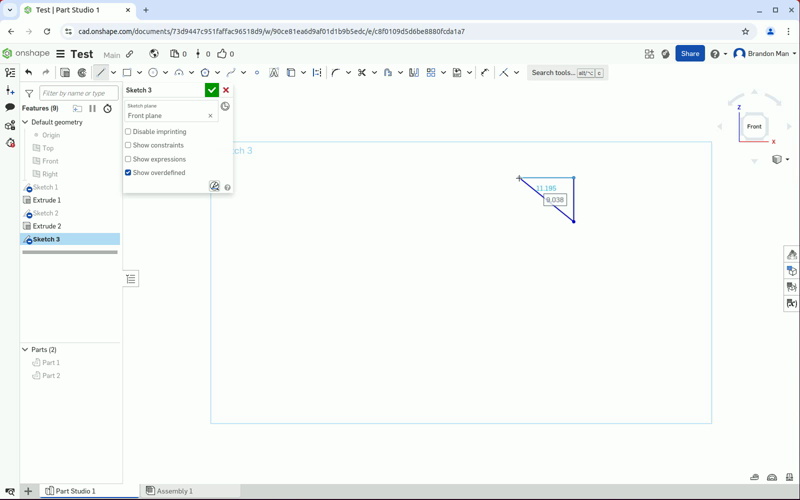
click(519, 177)
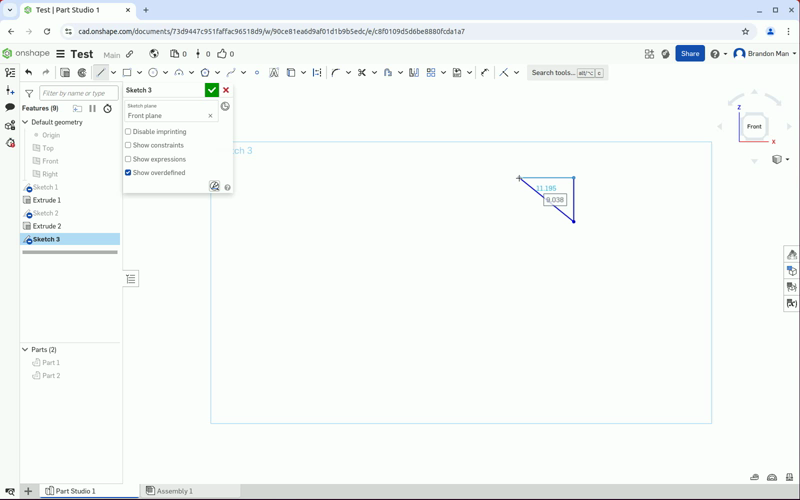
key(esc)
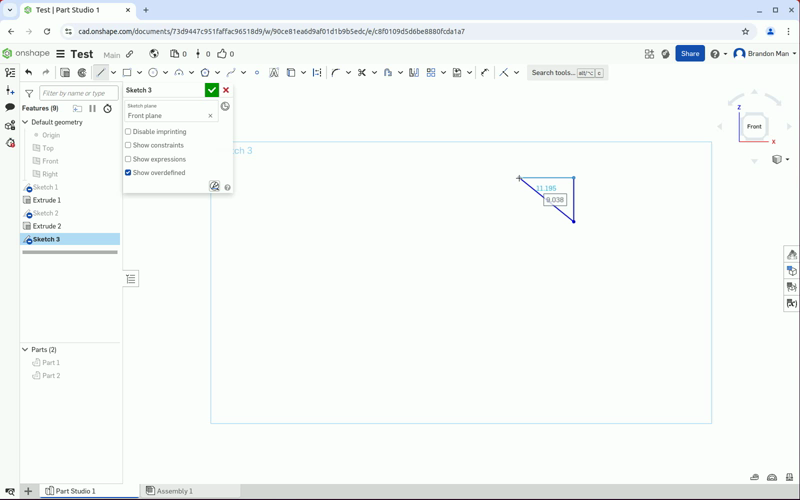
mouse_move(558, 188)
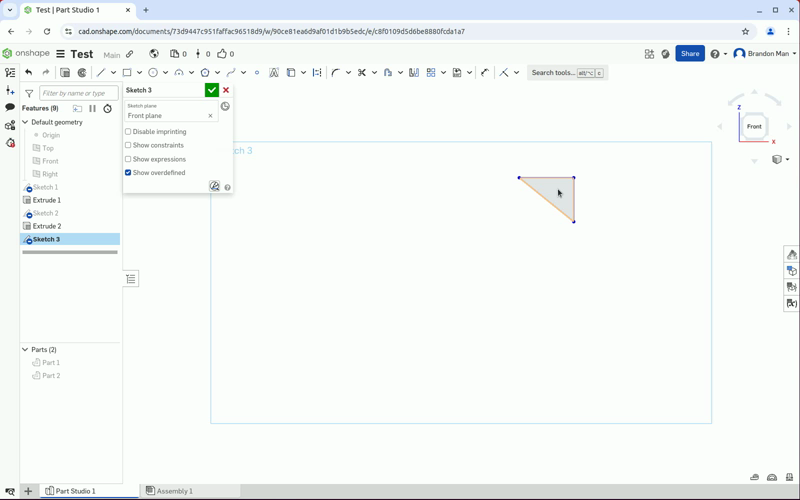
scroll(6)
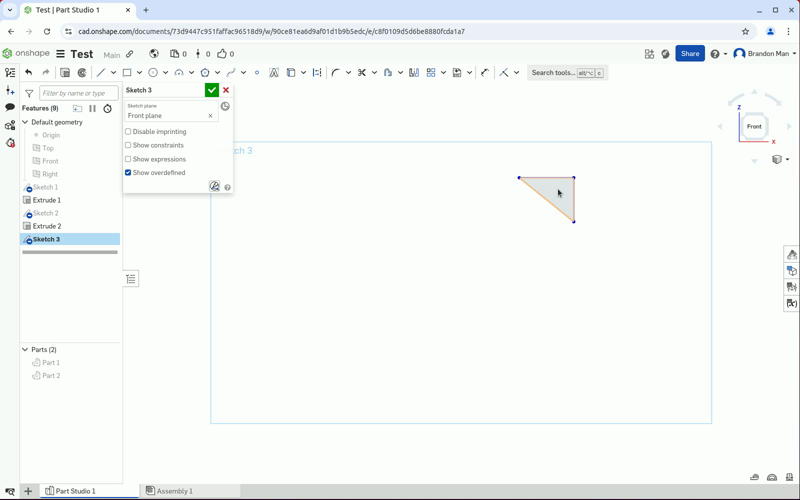
scroll(6)
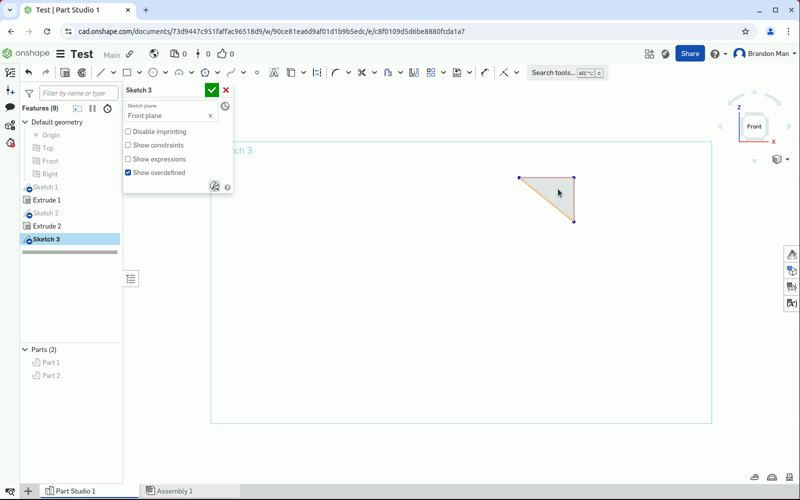
scroll(6)
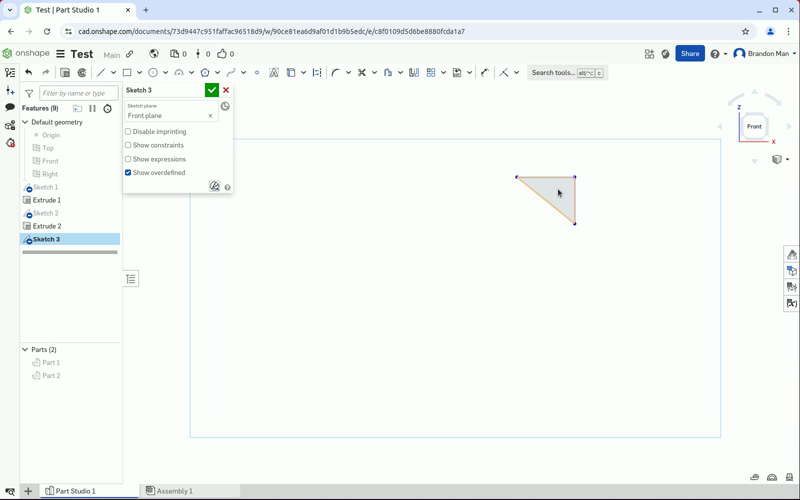
scroll(6)
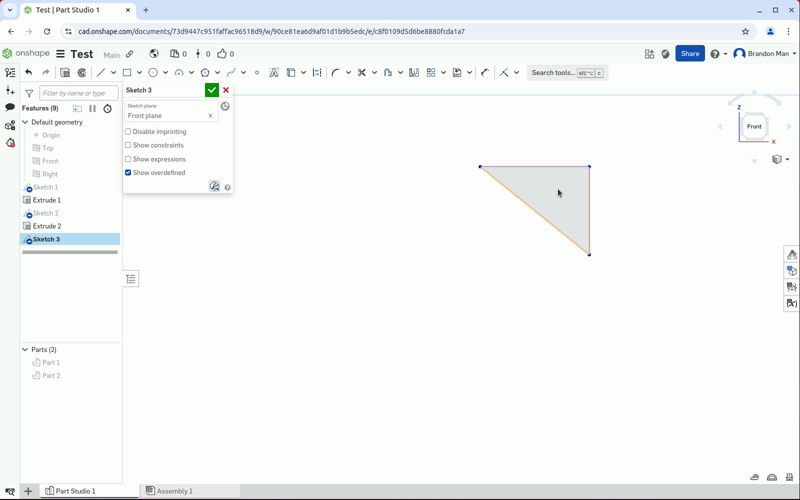
scroll(6)
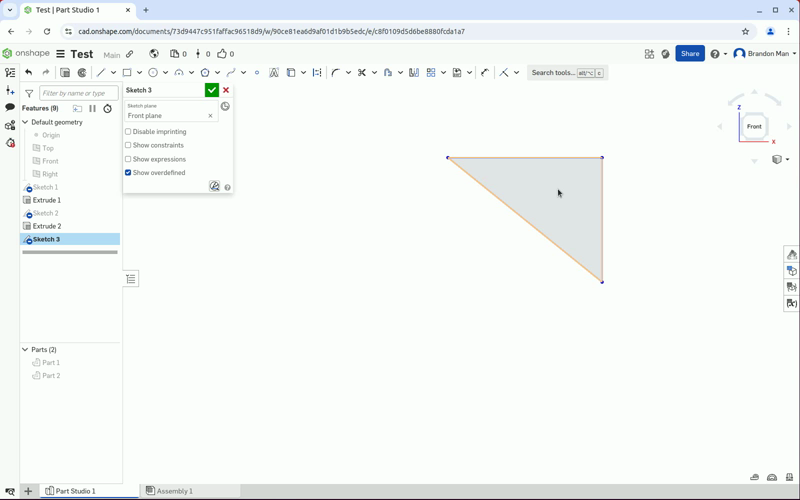
scroll(6)
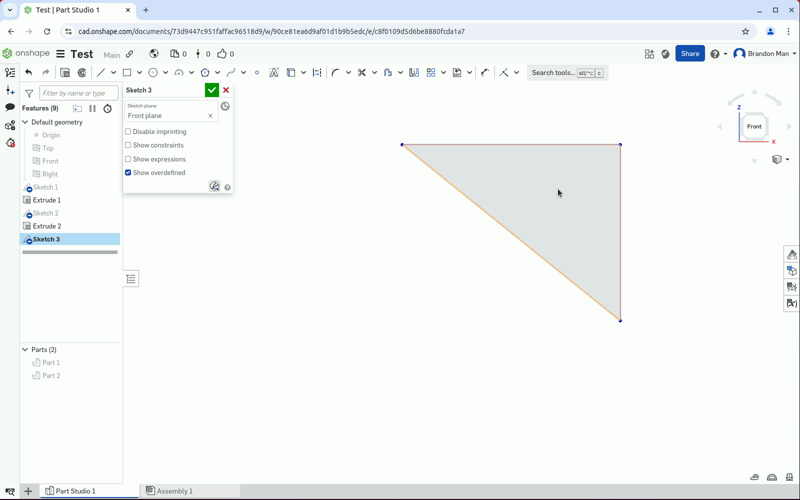
scroll(6)
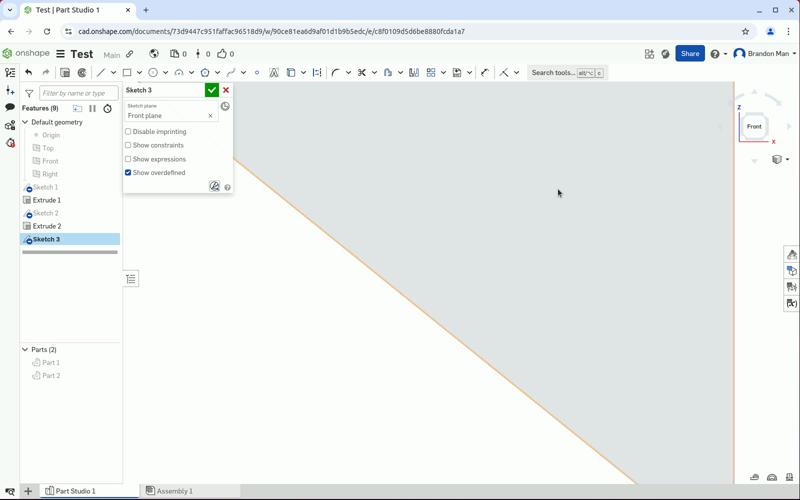
click(558, 188)
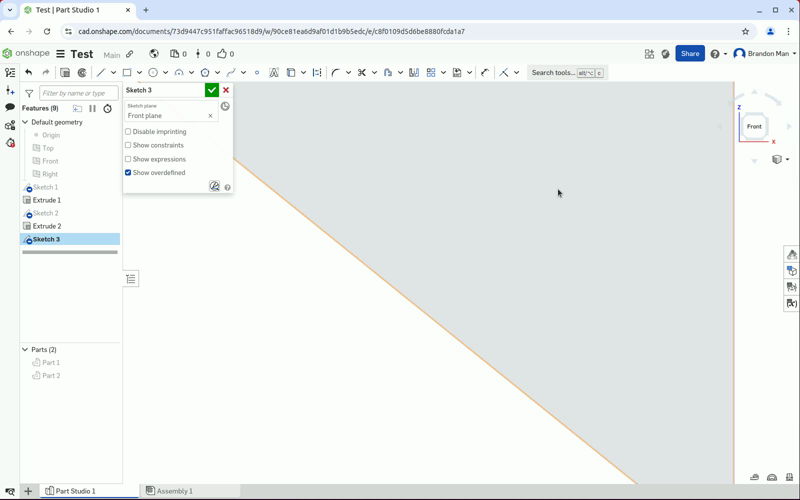
scroll(-6)
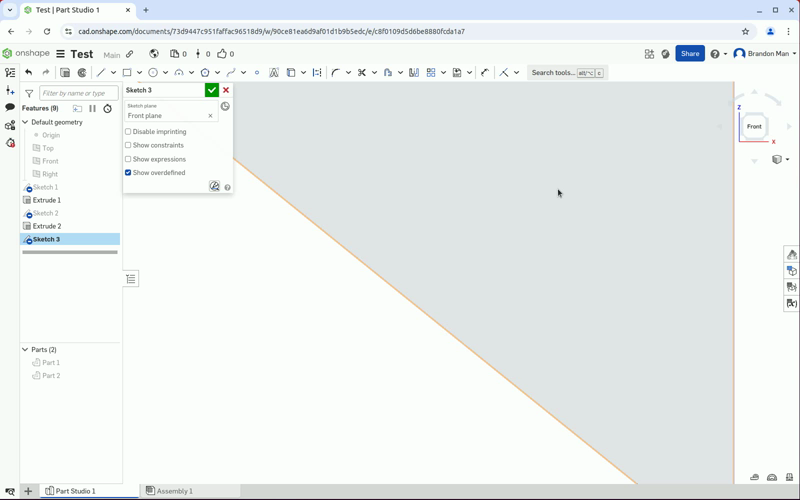
scroll(-6)
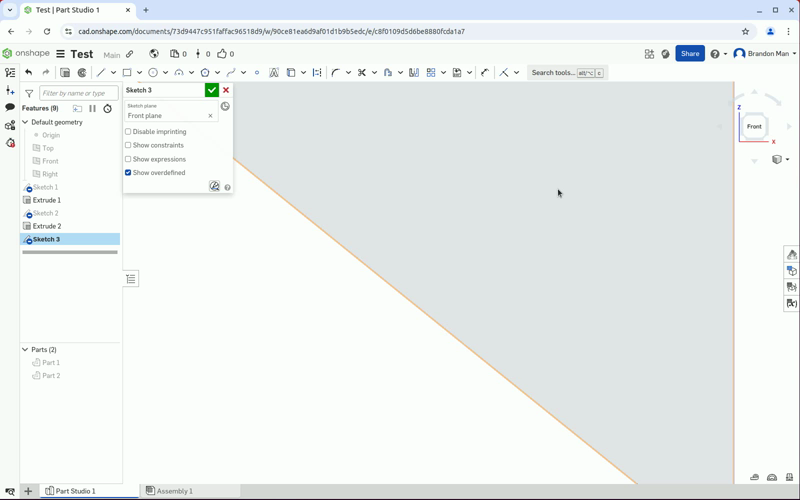
scroll(-6)
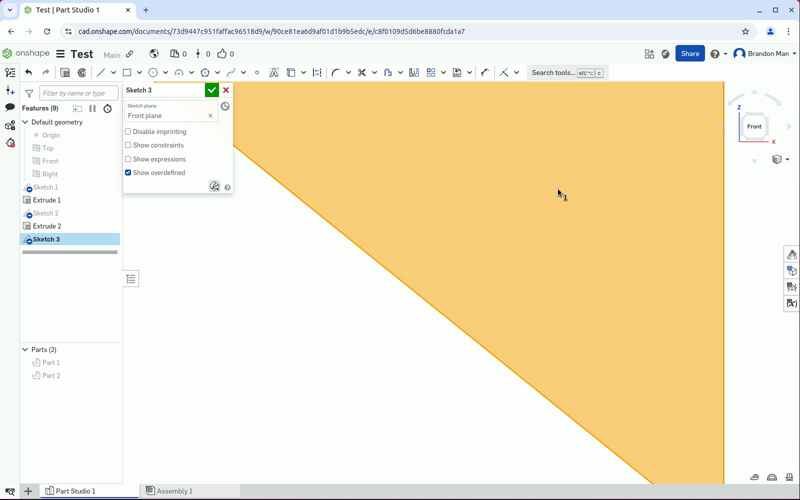
scroll(-6)
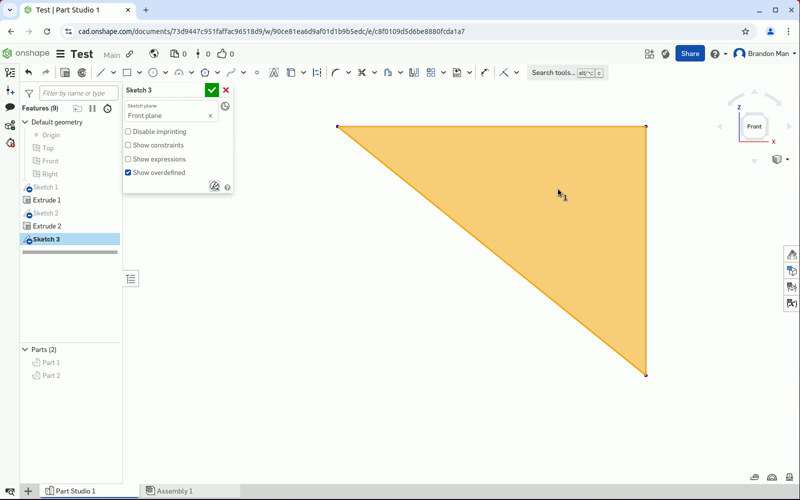
scroll(-6)
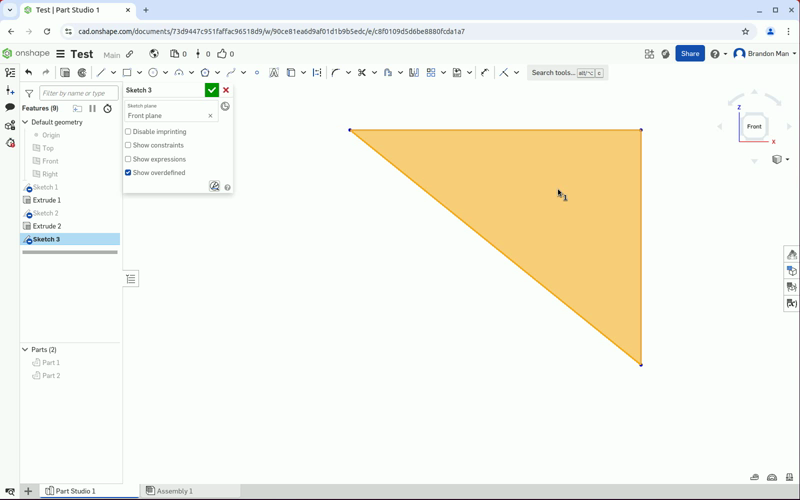
scroll(-6)
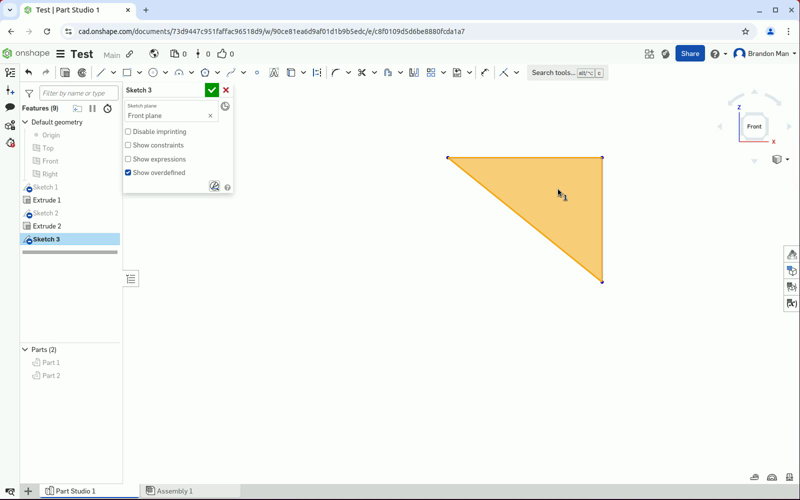
scroll(-6)
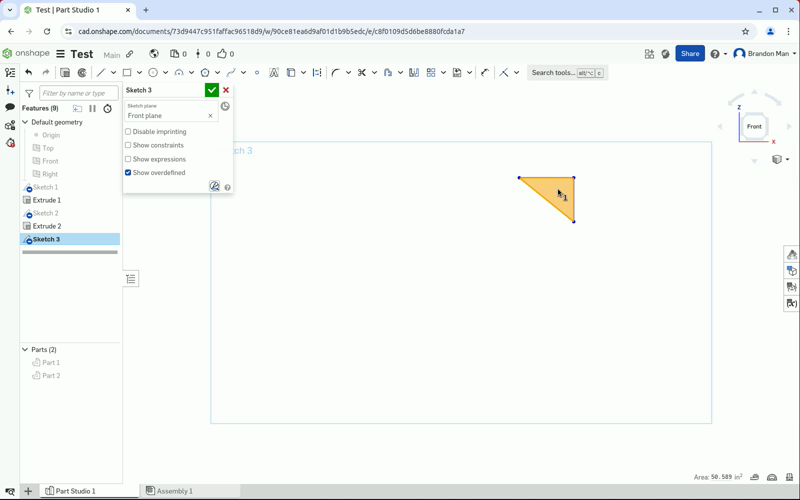
mouse_move(73, 352)
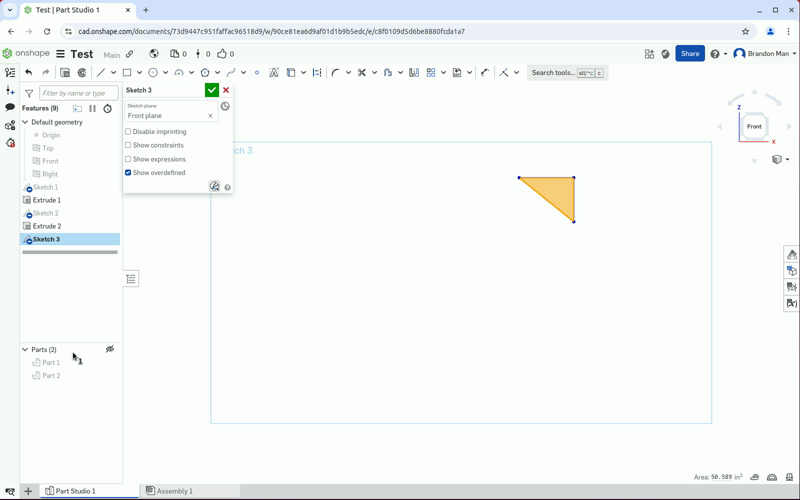
key(shift+y)
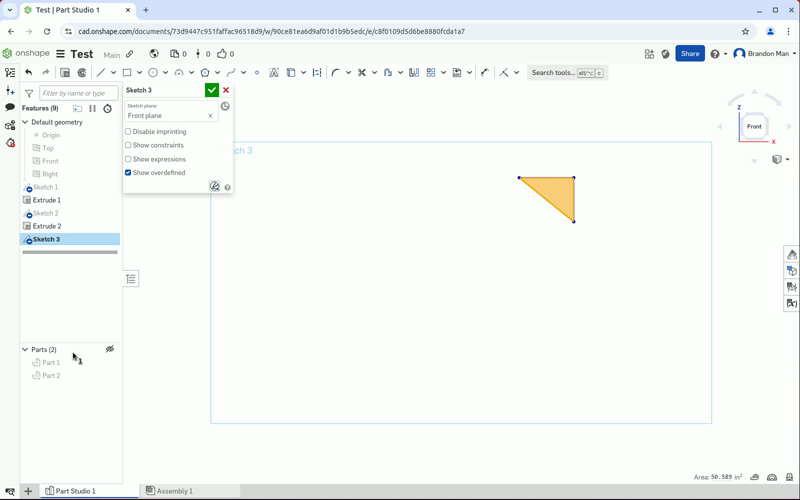
key(shift+e)
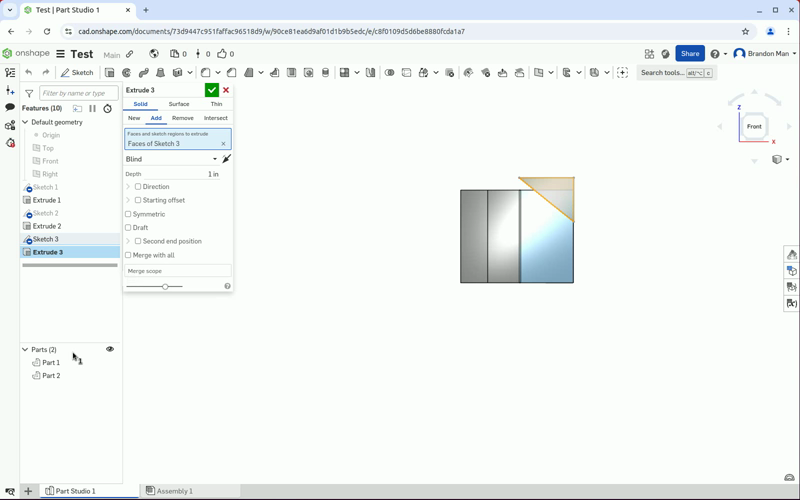
mouse_move(143, 106)
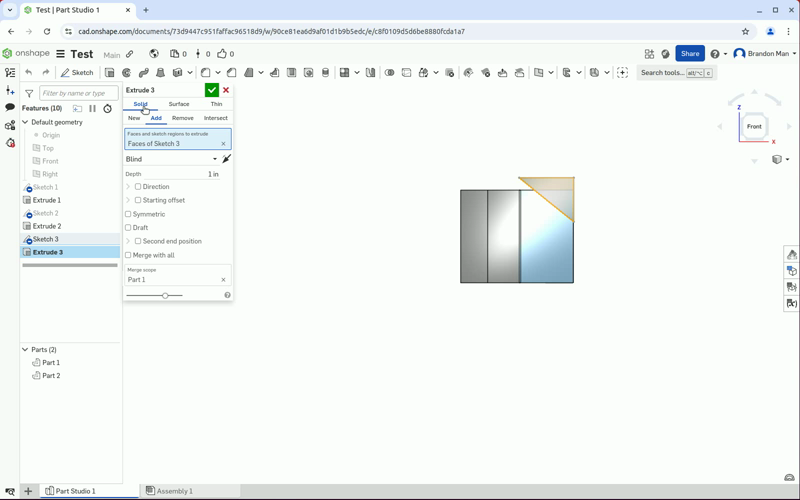
click(143, 106)
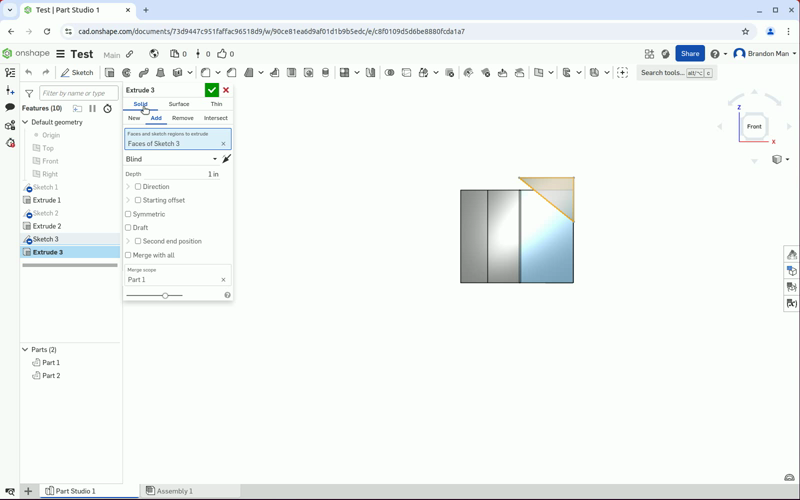
mouse_move(186, 120)
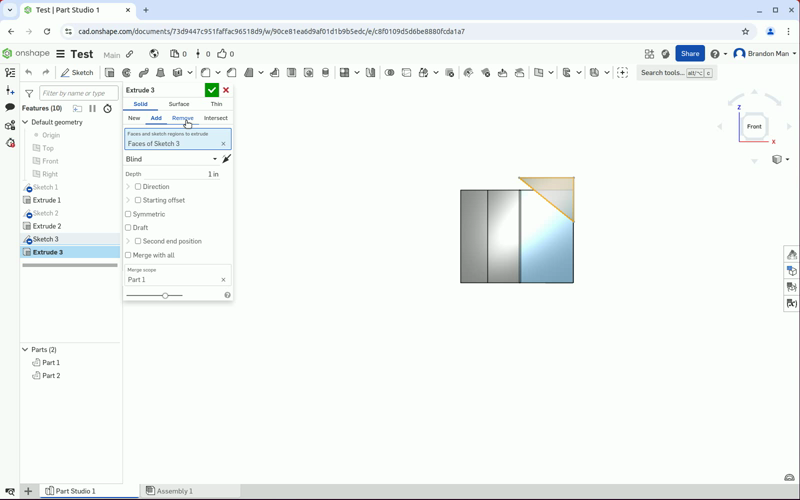
click(186, 120)
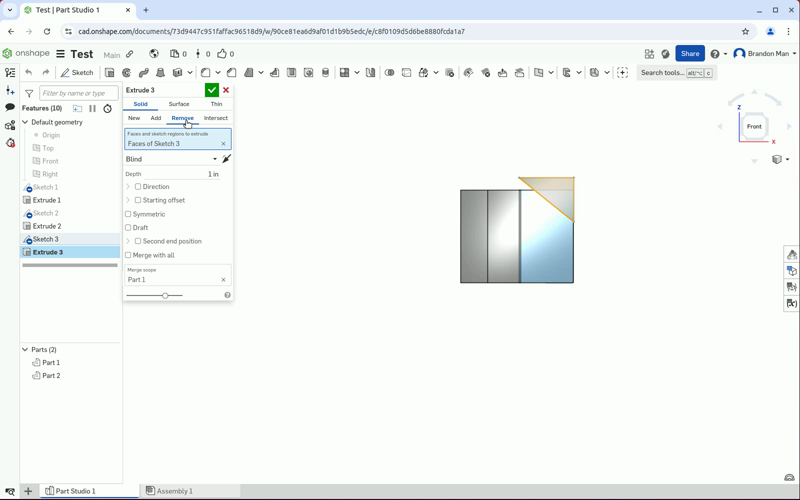
key(tab, 4)
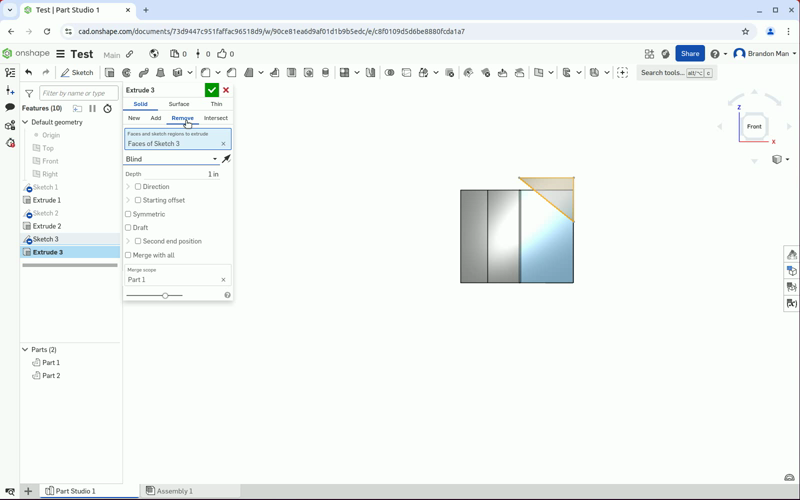
text(25.515)
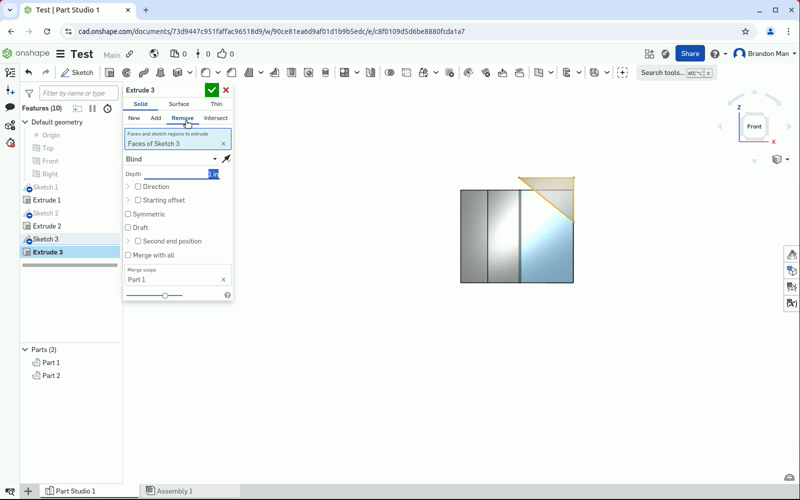
key(tab, 6)
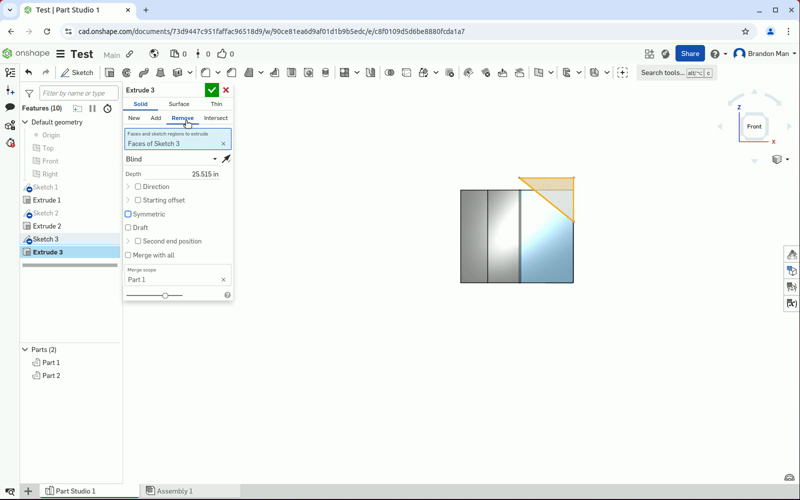
key(space)
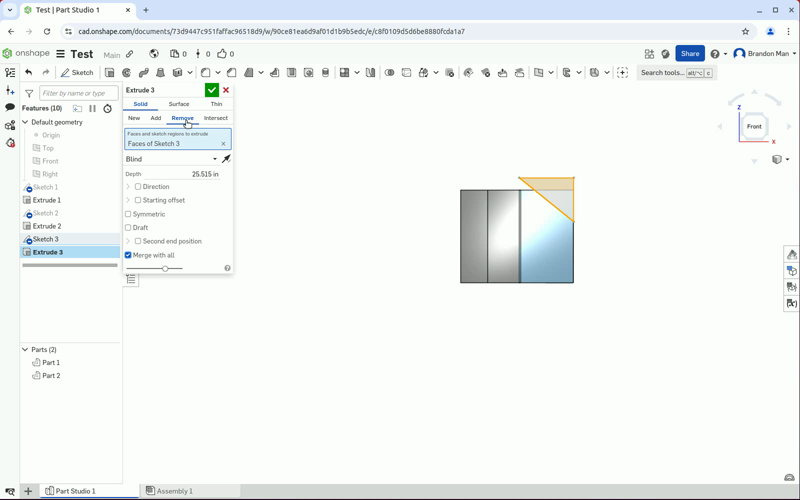
key(enter)
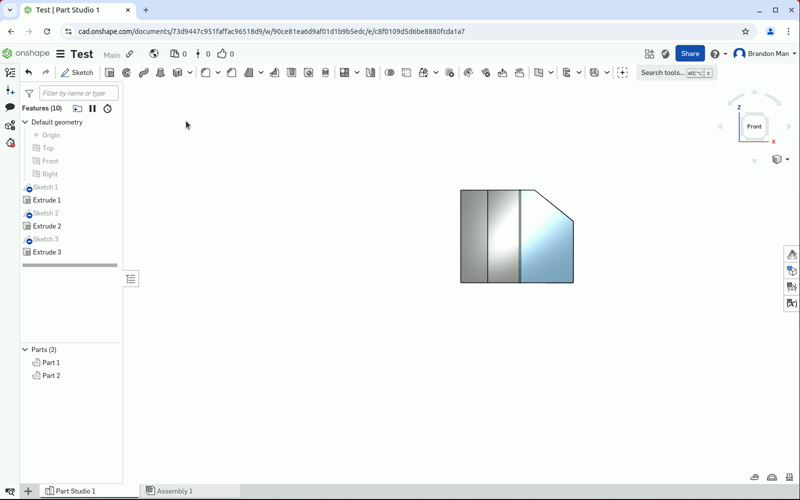
key(shift+h)
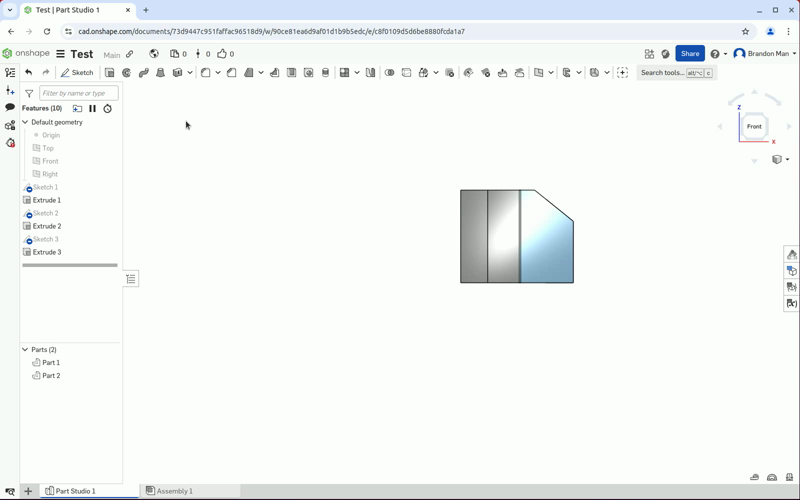
key(shift+h)
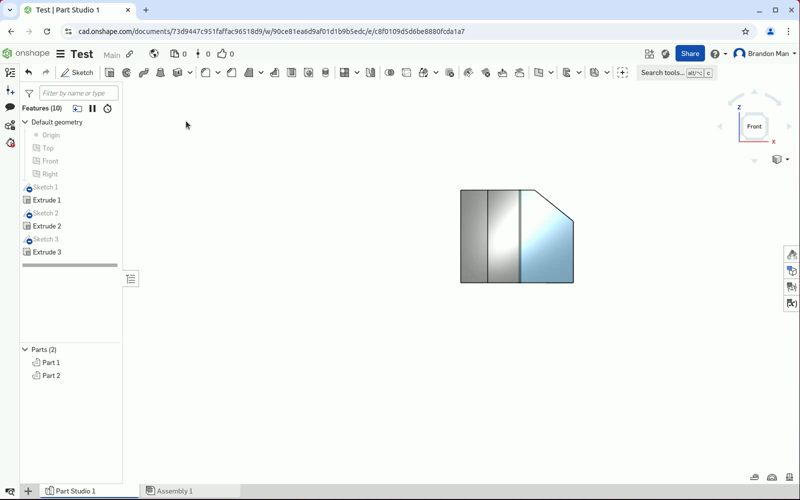
key(shift+7)
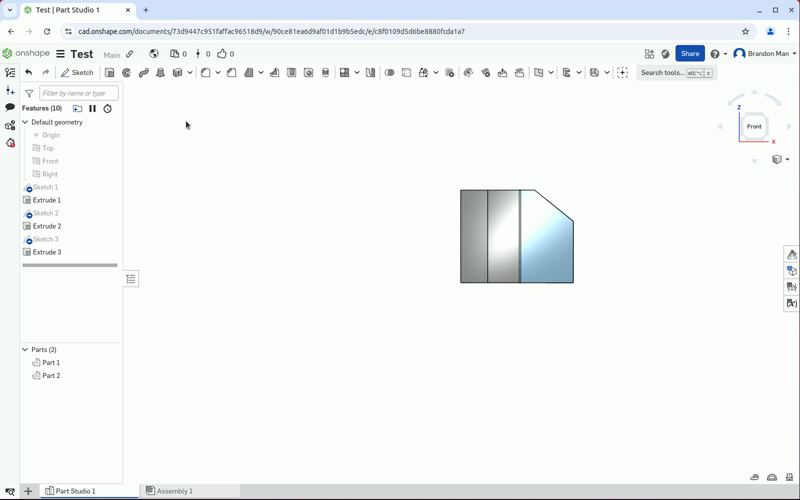
key(left, 2)
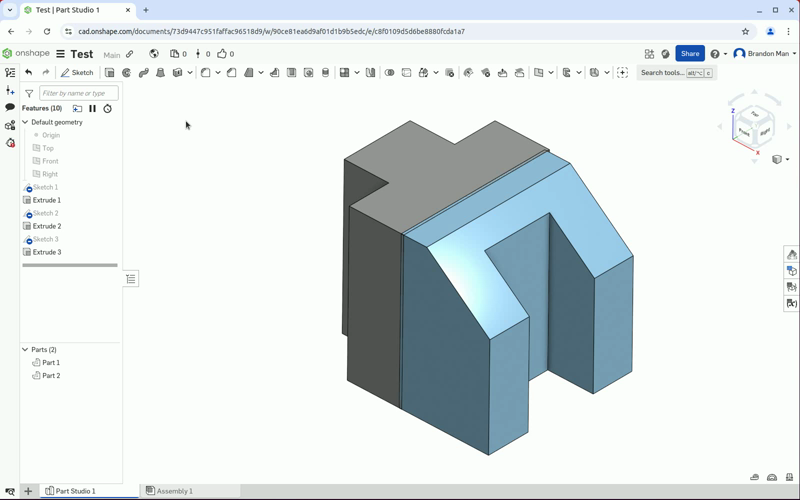
key(down, 2)
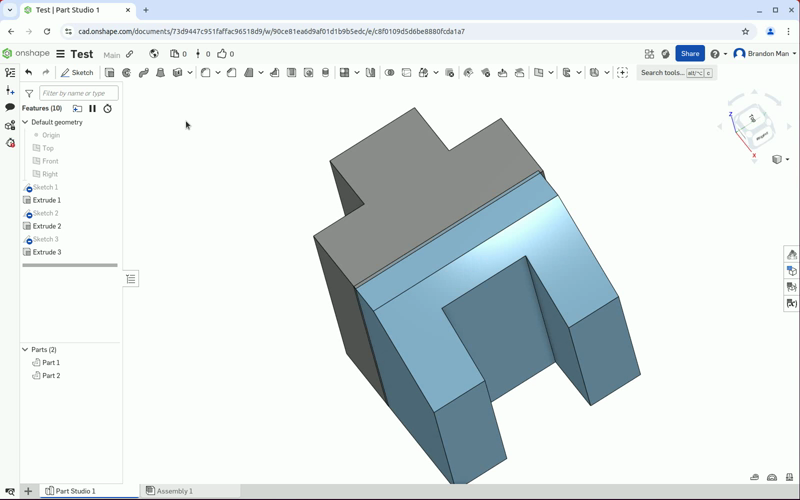
key(up, 2)
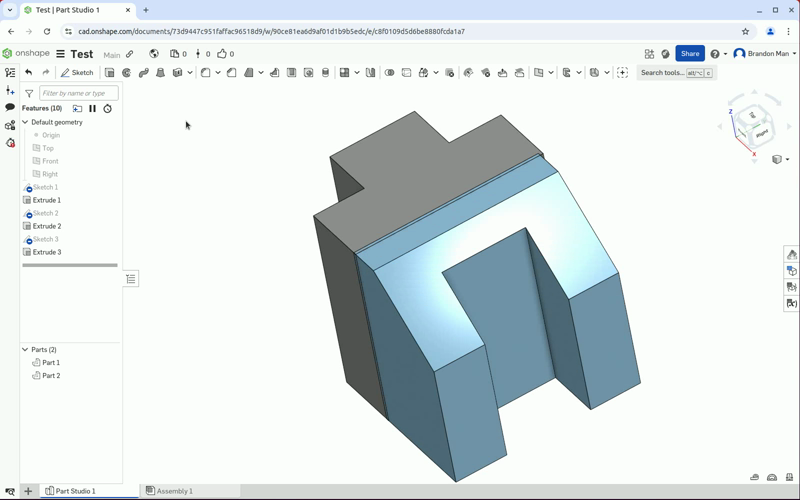
key(right, 2)
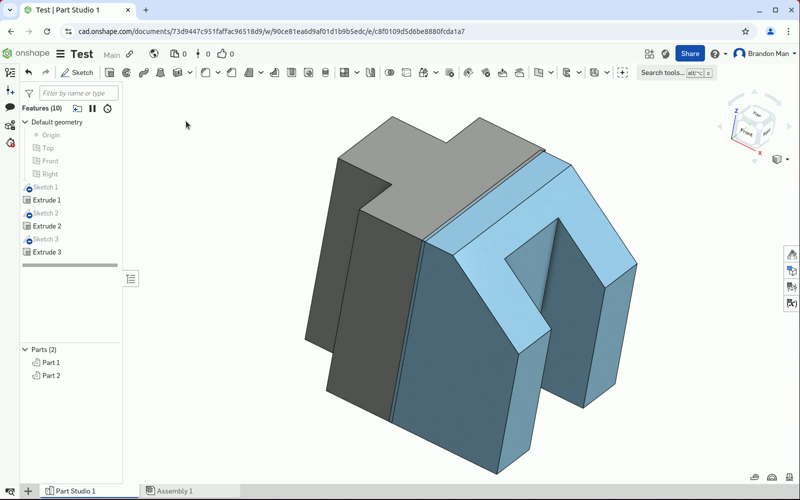
mouse_move(73, 189)
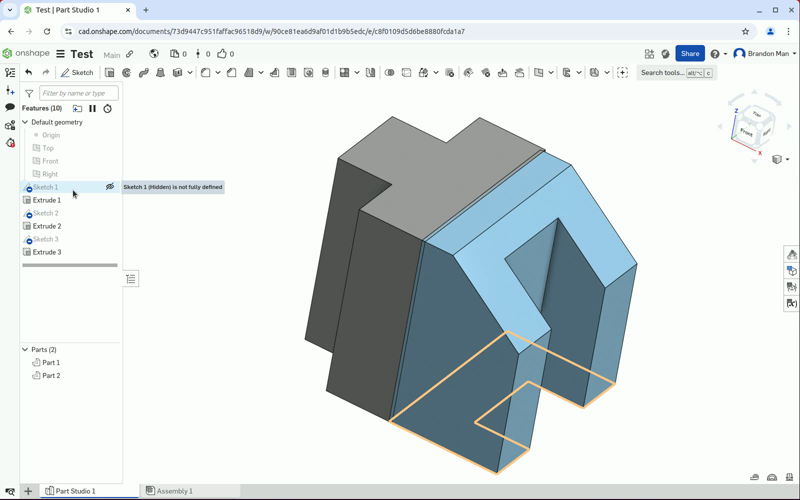
click(73, 189)